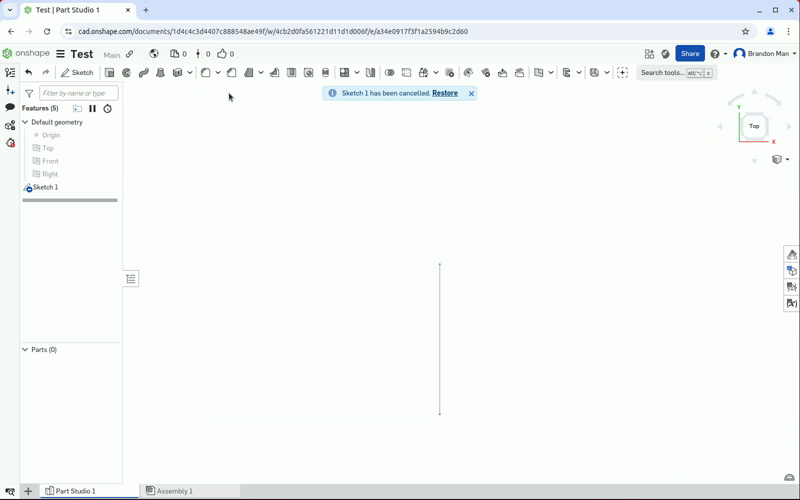
key(shift+h)
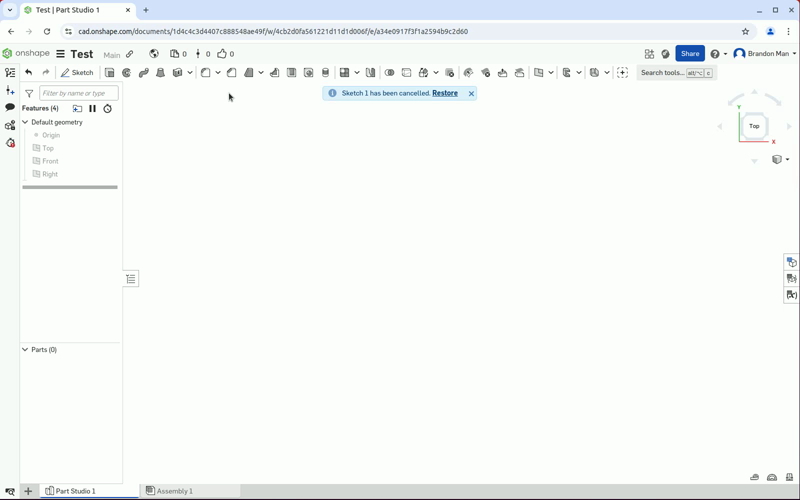
mouse_move(73, 352)
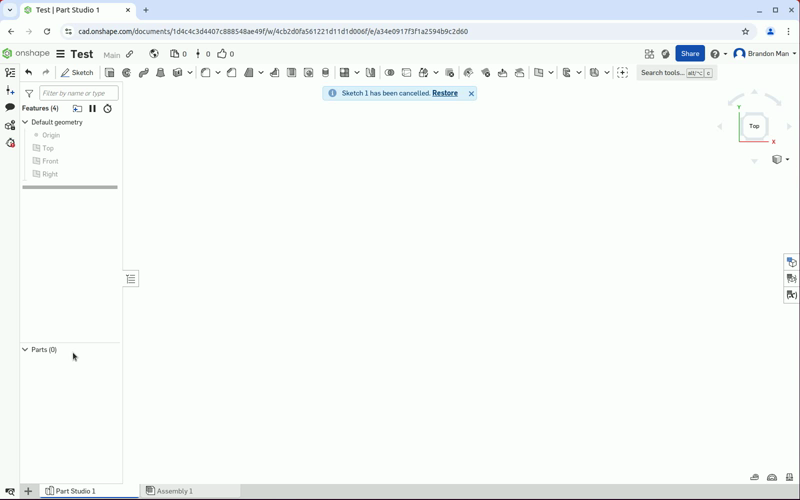
key(y)
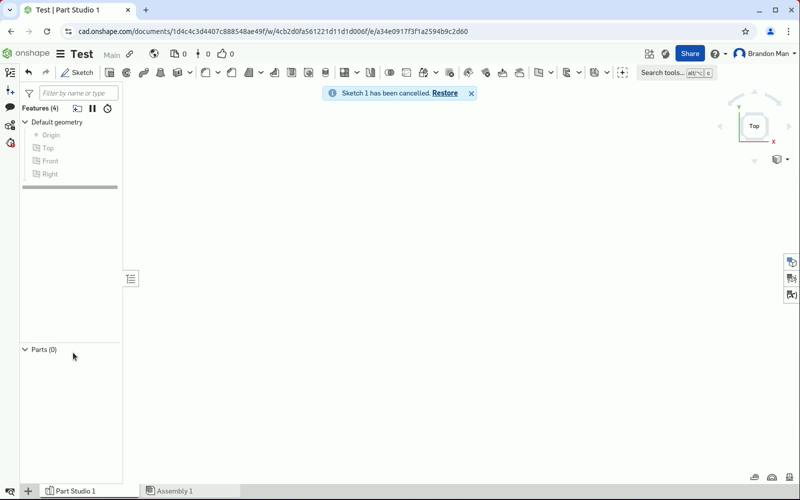
key(shift+p)
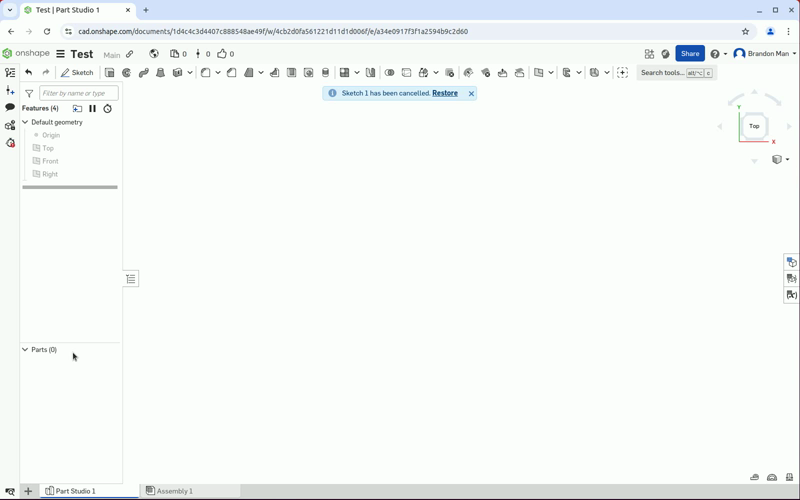
key(space)
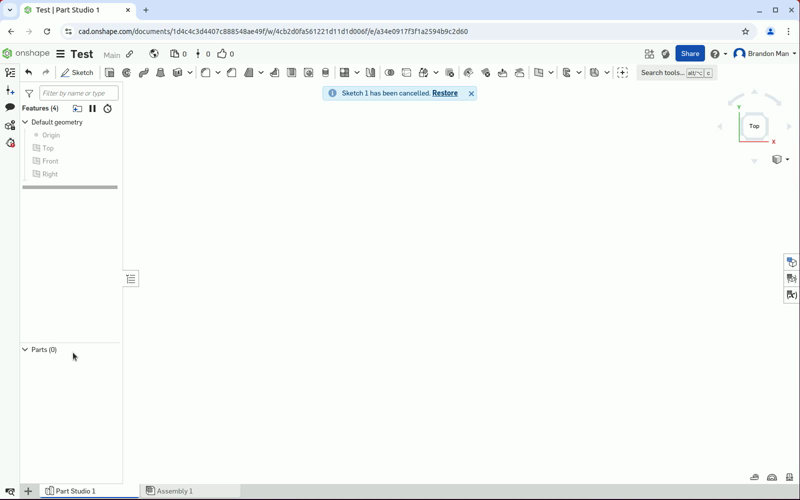
key_down(shift)
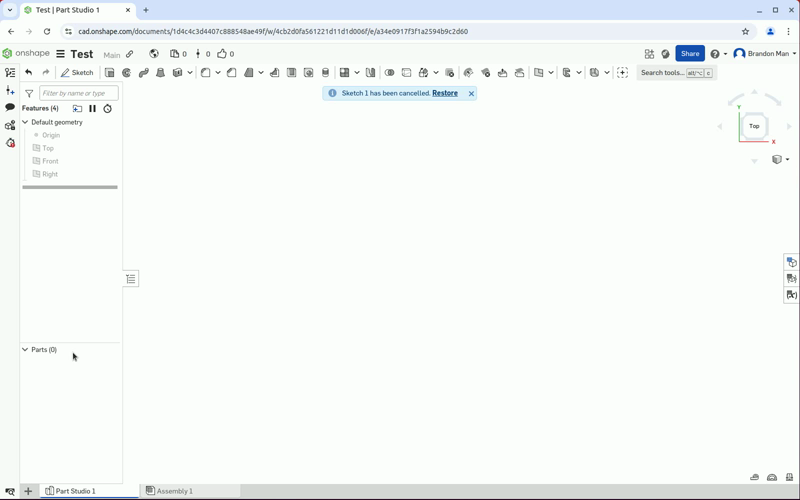
key(up)
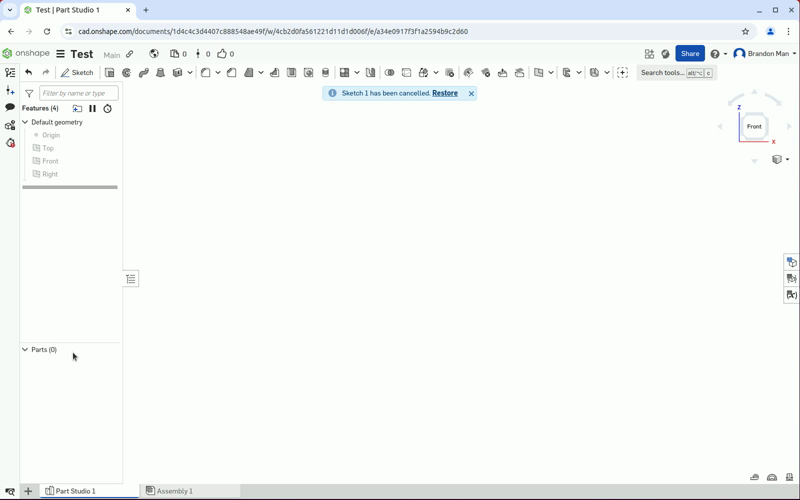
key_up(shift)
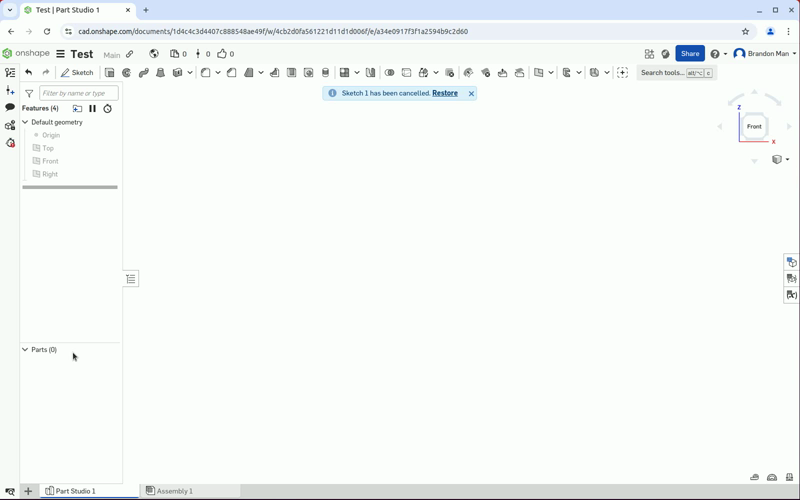
mouse_move(73, 352)
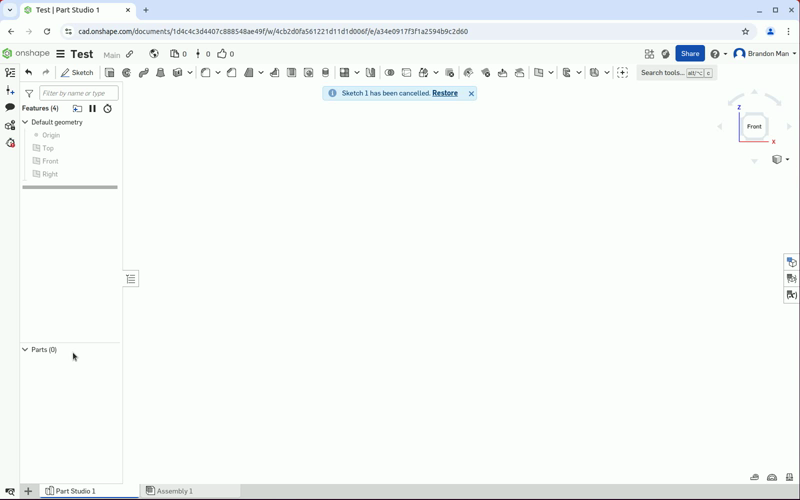
key(shift+y)
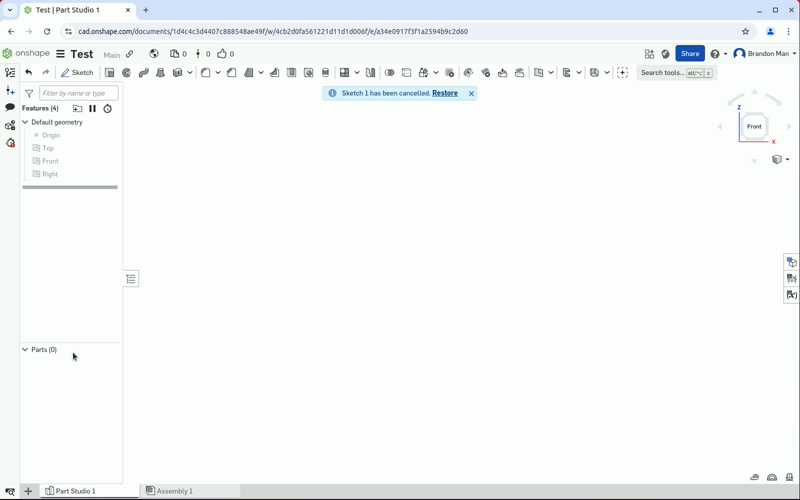
key(shift+s)
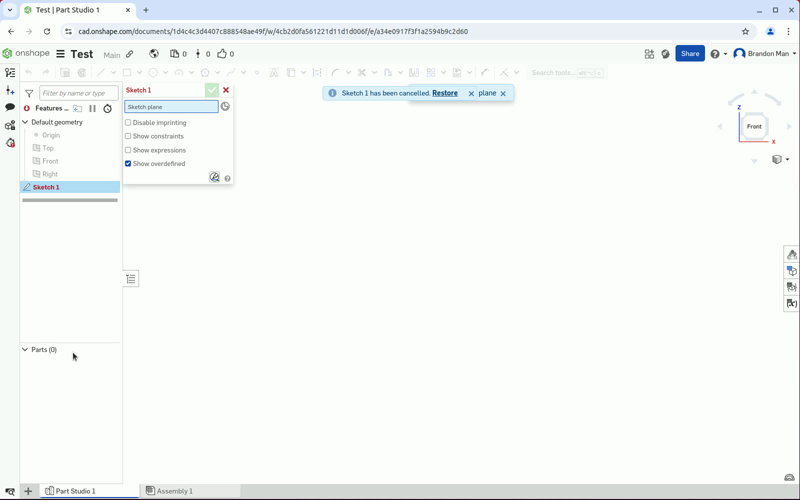
mouse_move(73, 163)
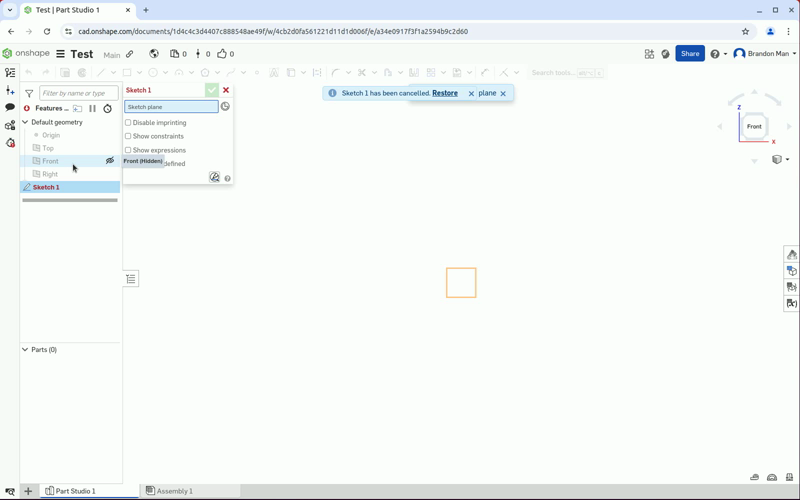
click(73, 163)
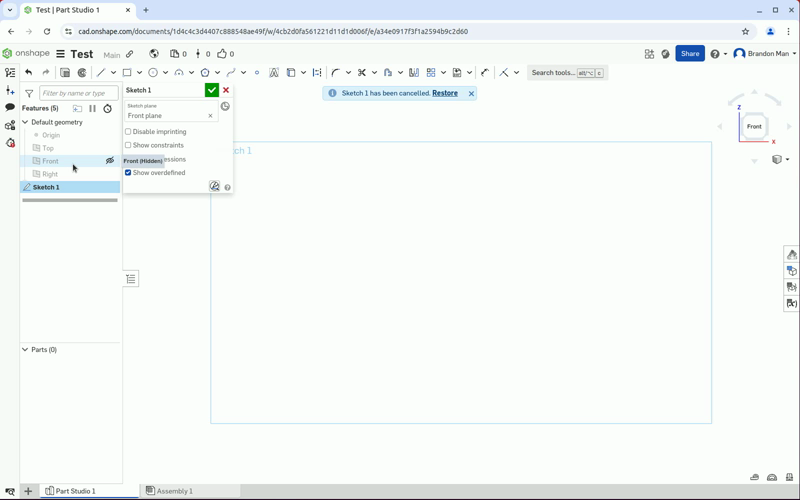
mouse_move(73, 352)
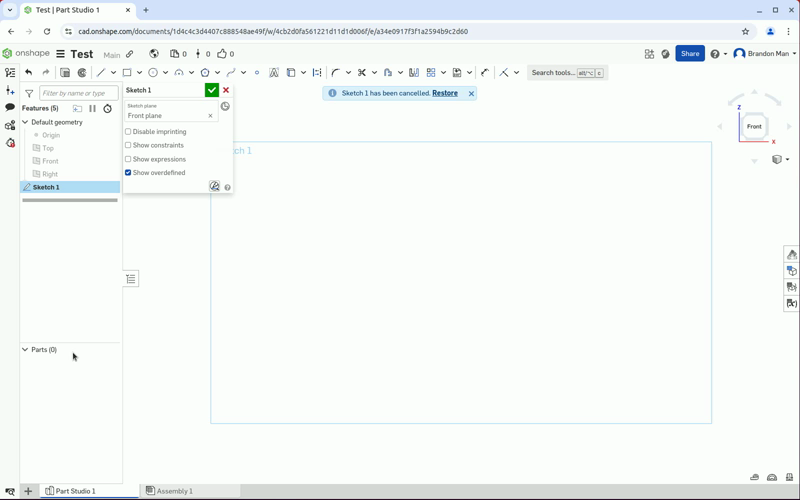
key(y)
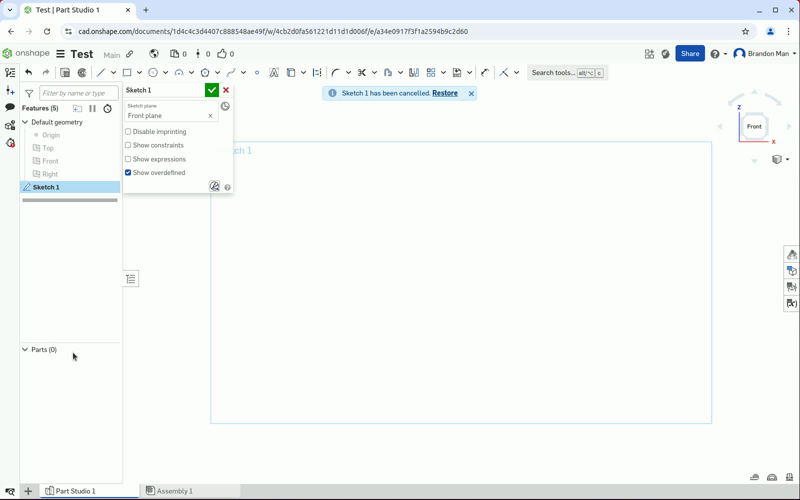
key(a)
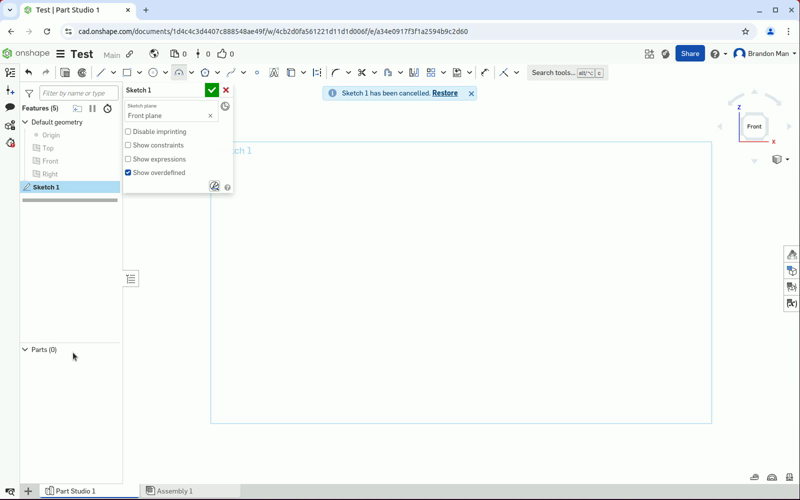
key_down(shift)
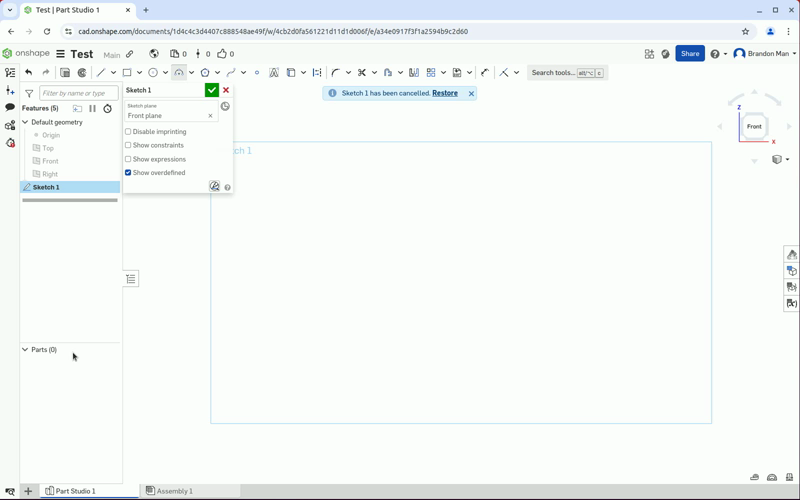
mouse_move(404, 282)
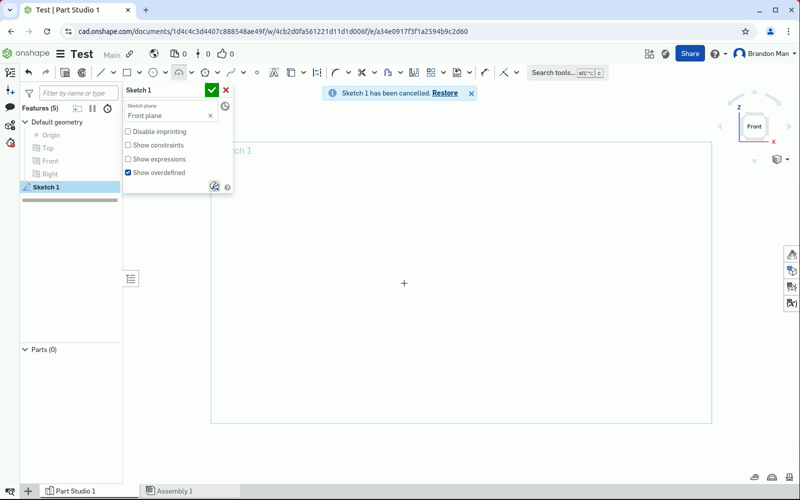
click(404, 282)
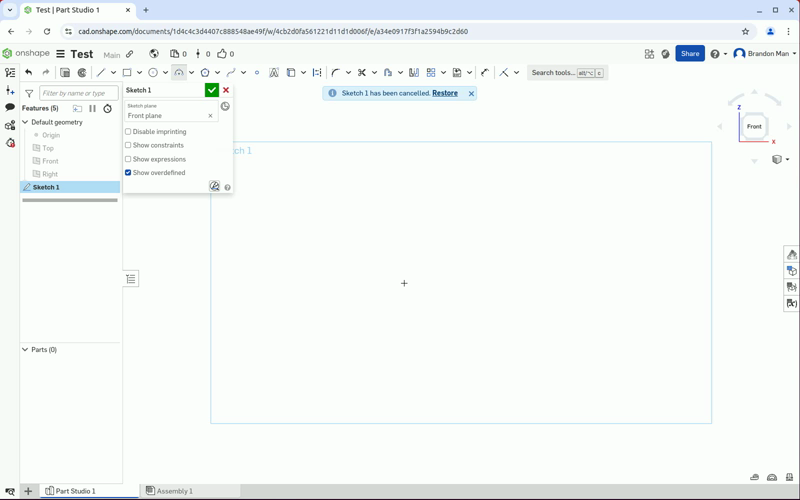
key_up(shift)
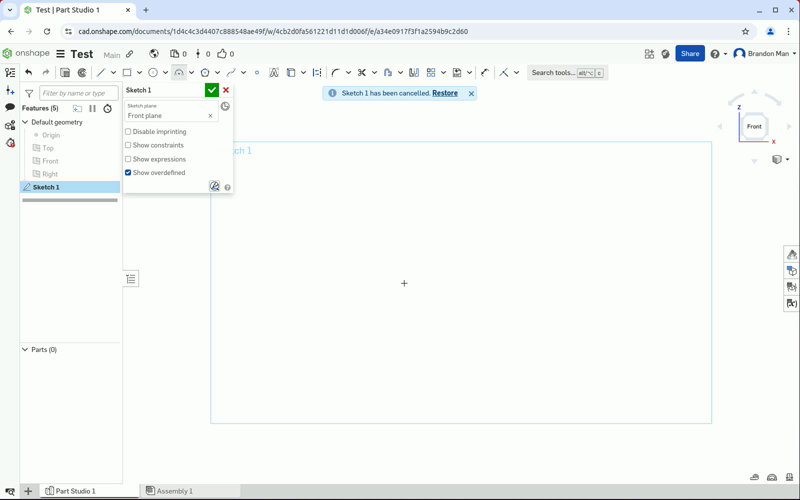
key_down(shift)
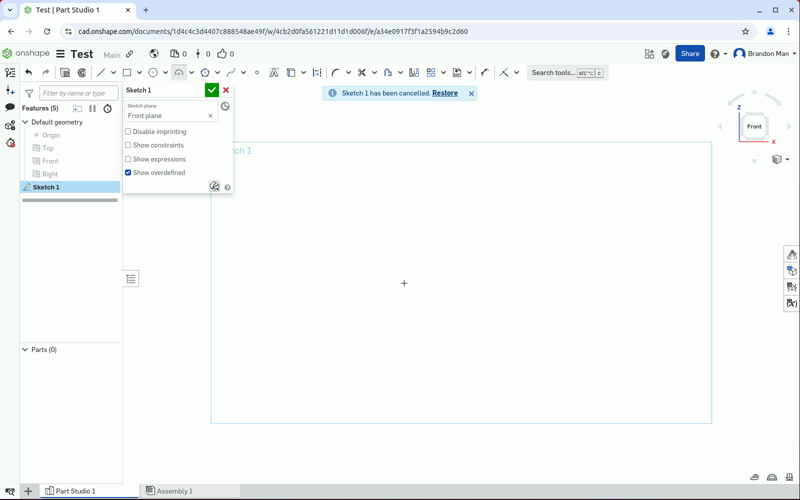
mouse_move(516, 282)
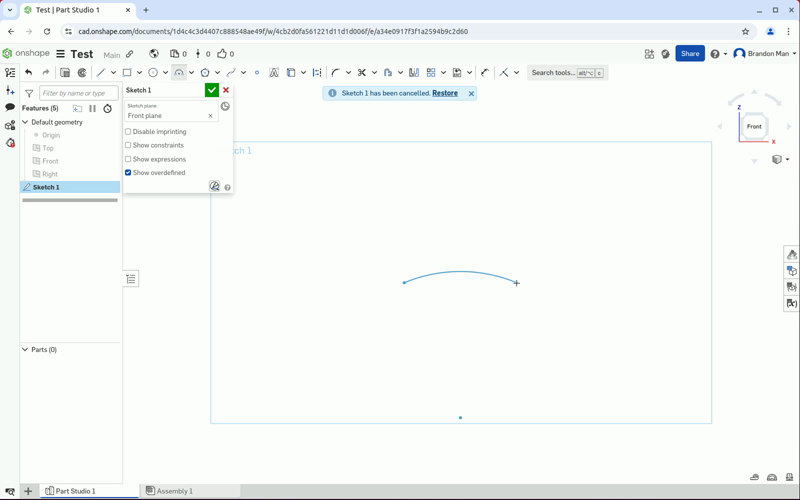
click(516, 282)
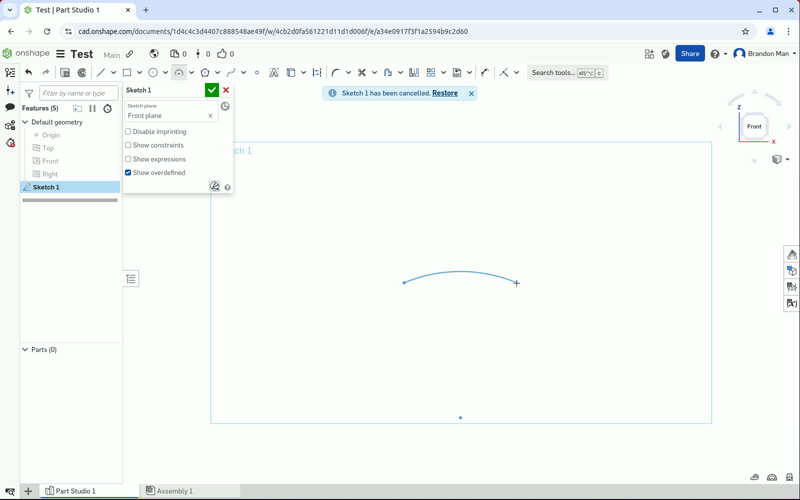
mouse_move(460, 339)
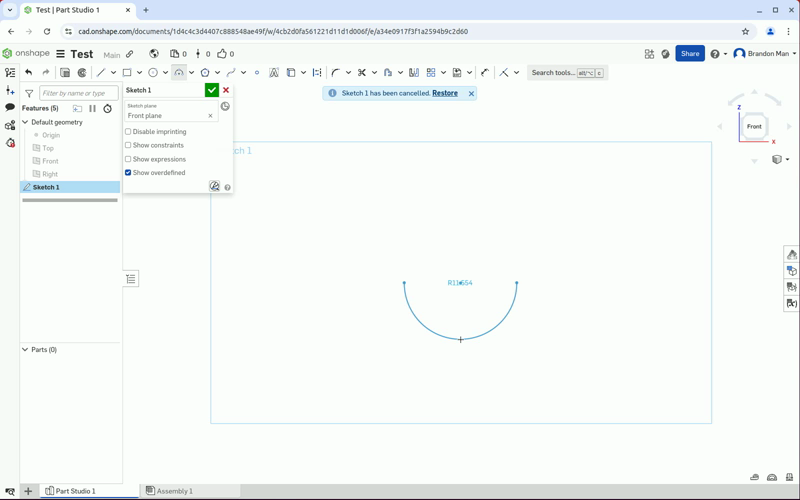
click(460, 339)
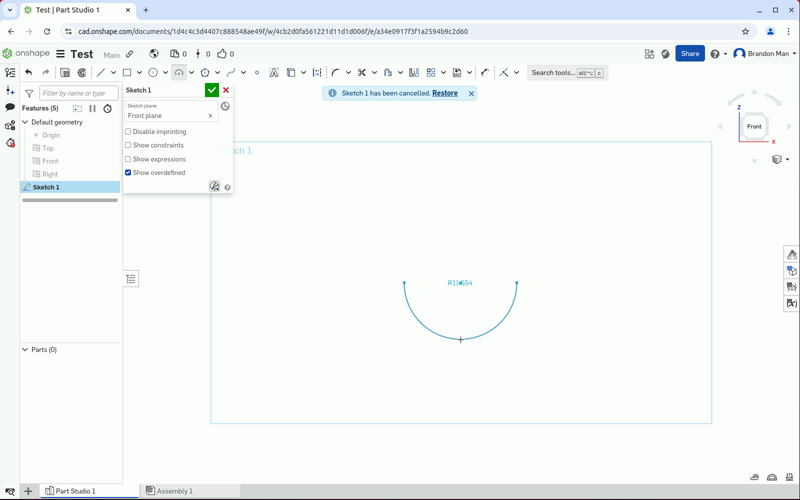
key_up(shift)
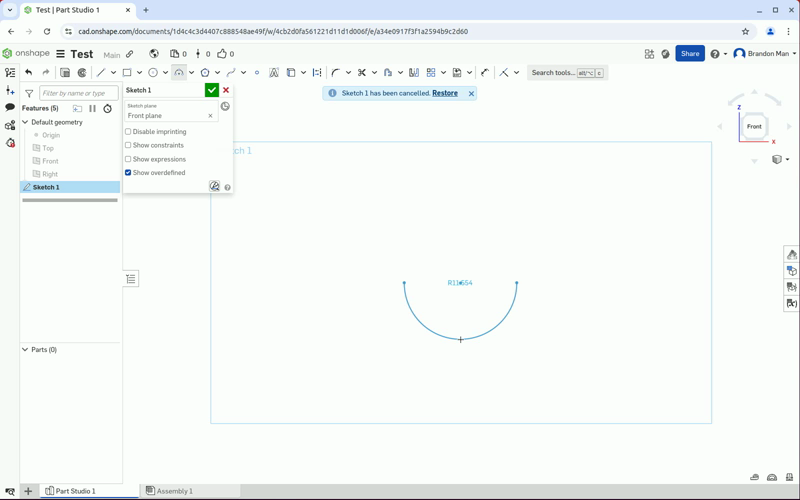
key(esc)
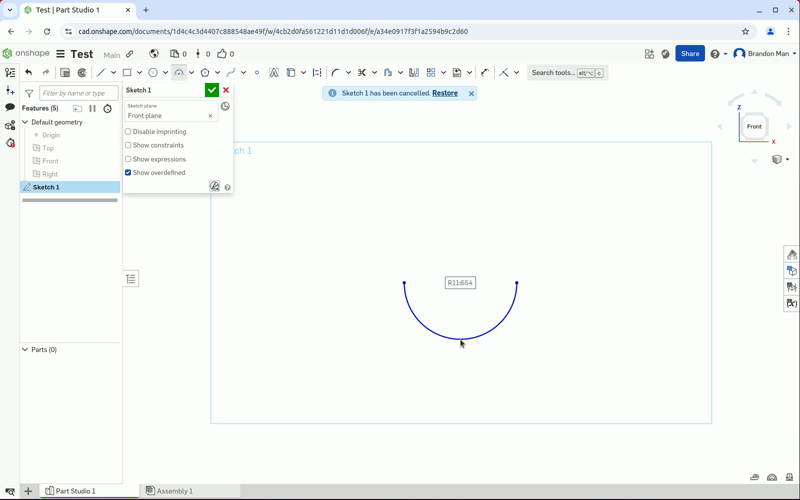
key(l)
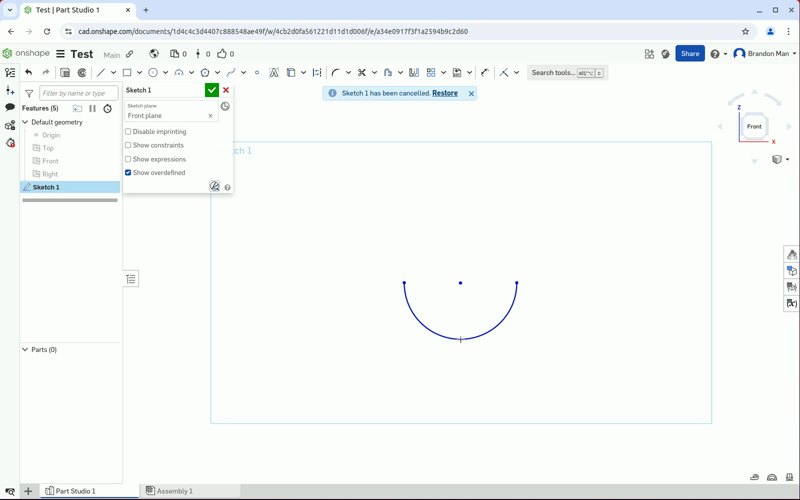
mouse_move(516, 282)
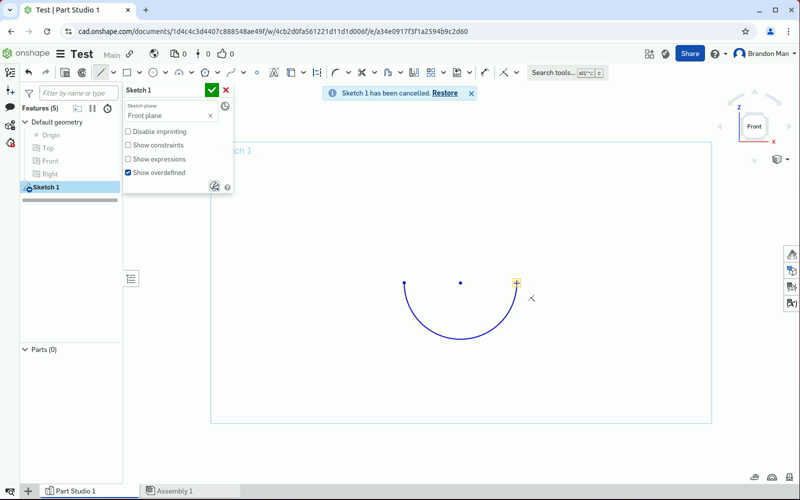
click(516, 282)
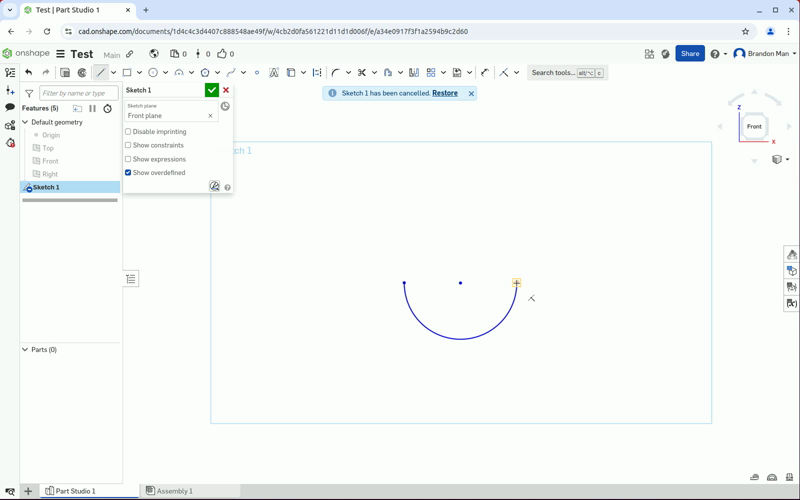
key_down(shift)
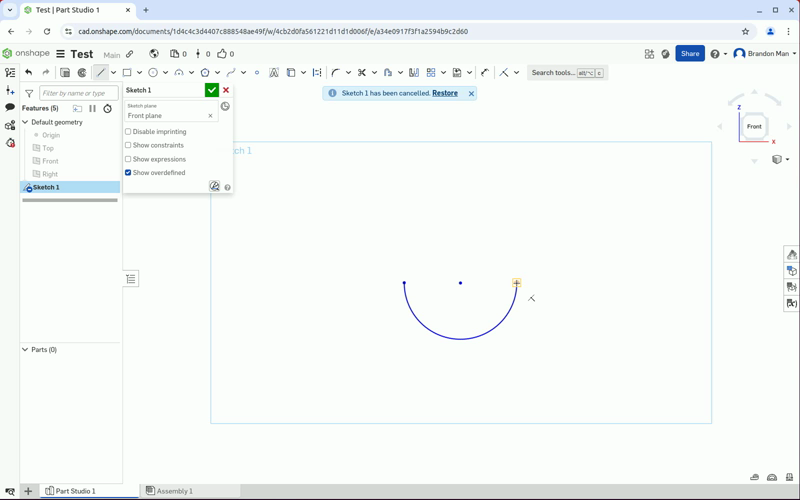
mouse_move(516, 170)
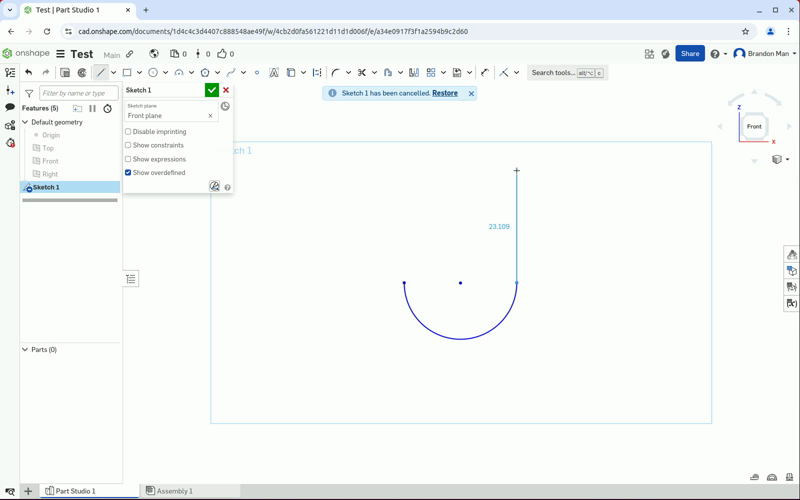
click(516, 170)
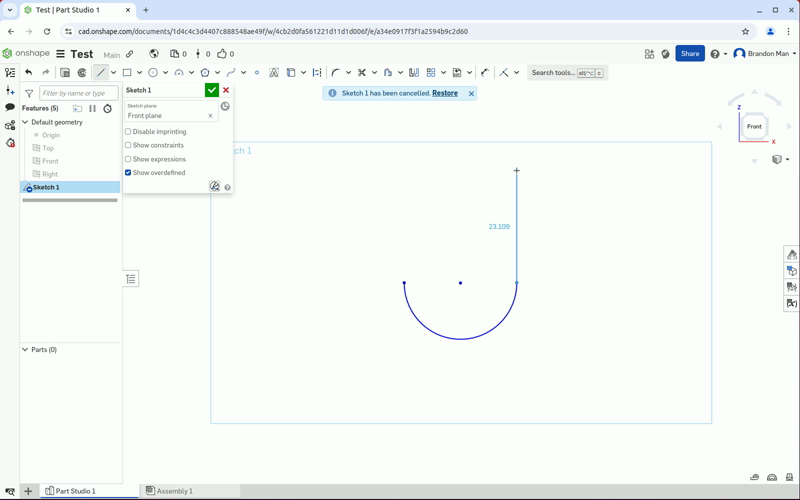
key_up(shift)
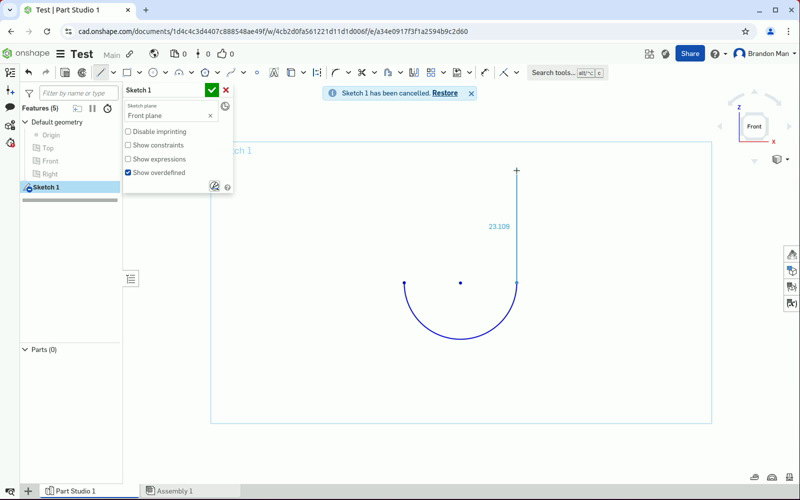
key_down(shift)
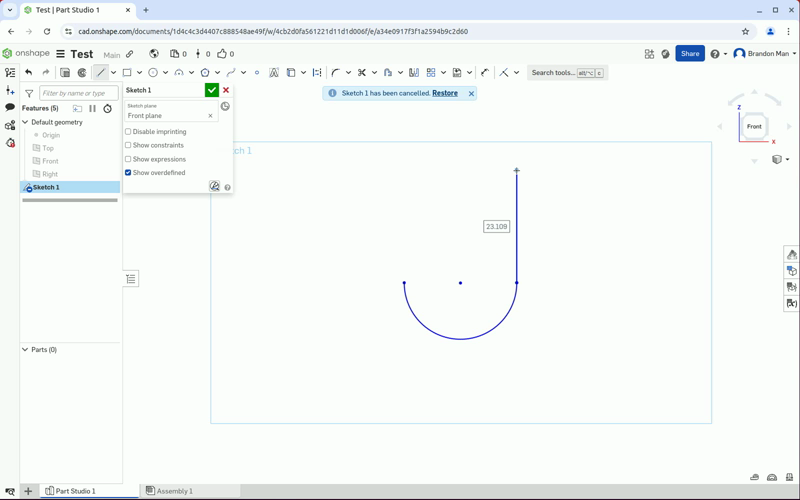
mouse_move(404, 170)
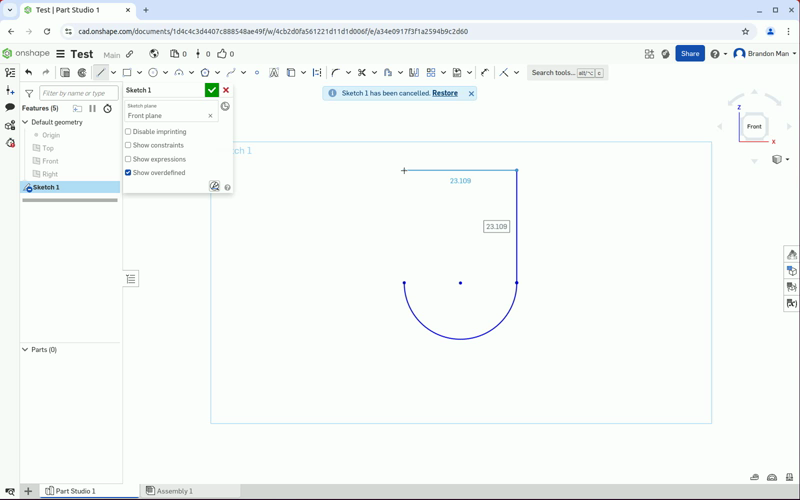
click(404, 170)
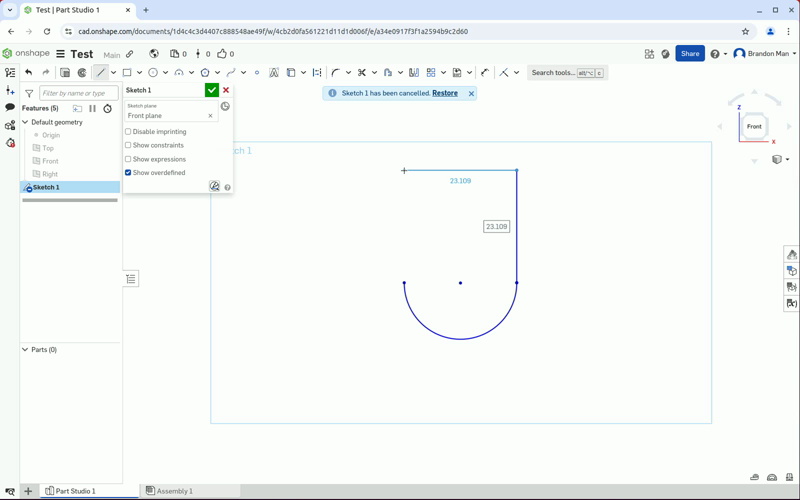
key_up(shift)
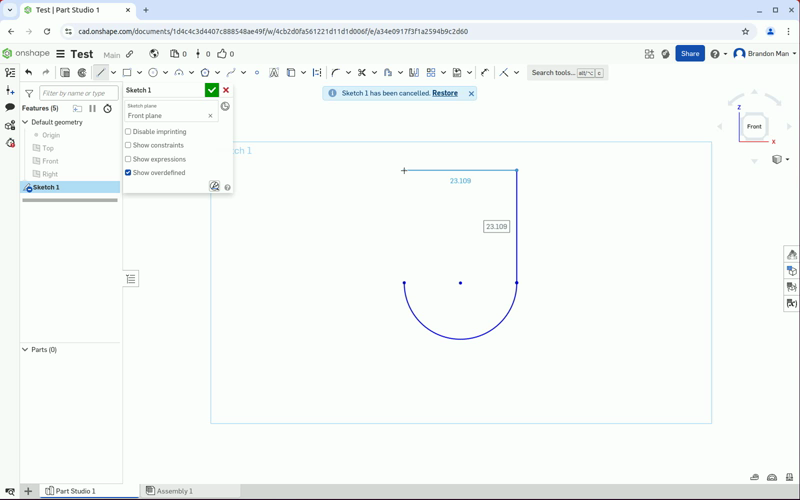
key_down(shift)
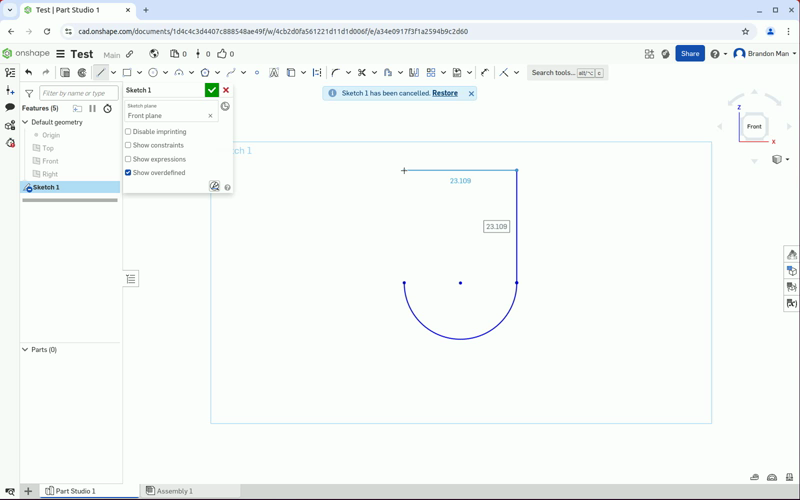
mouse_move(404, 282)
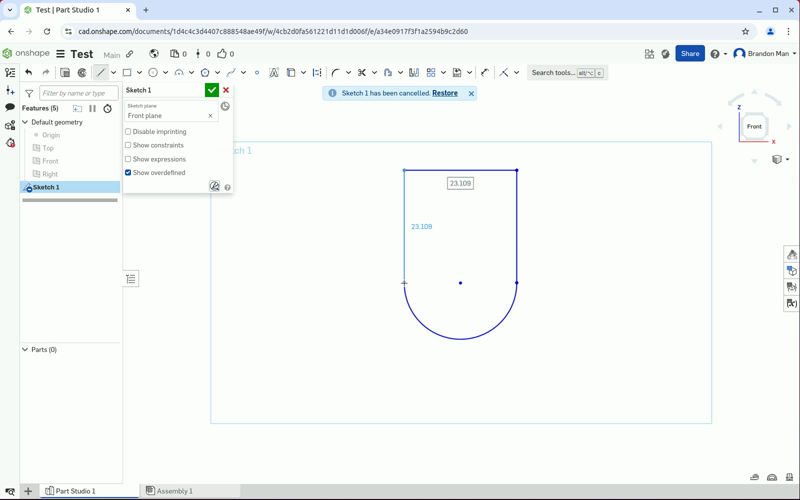
key_up(shift)
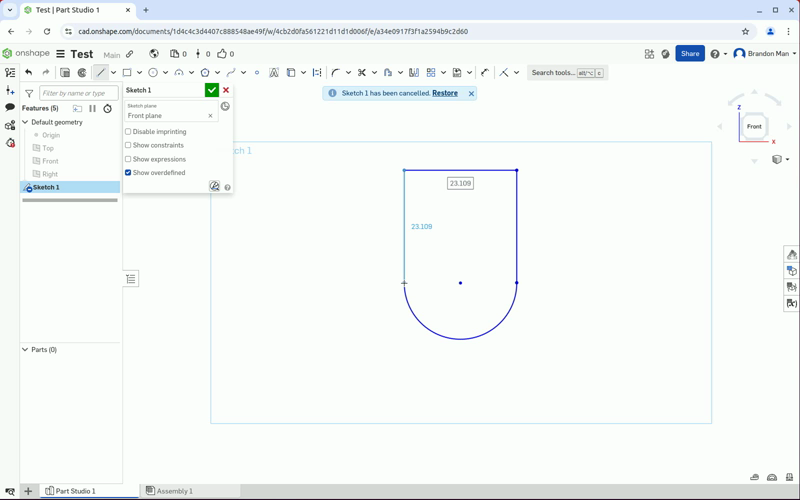
click(404, 282)
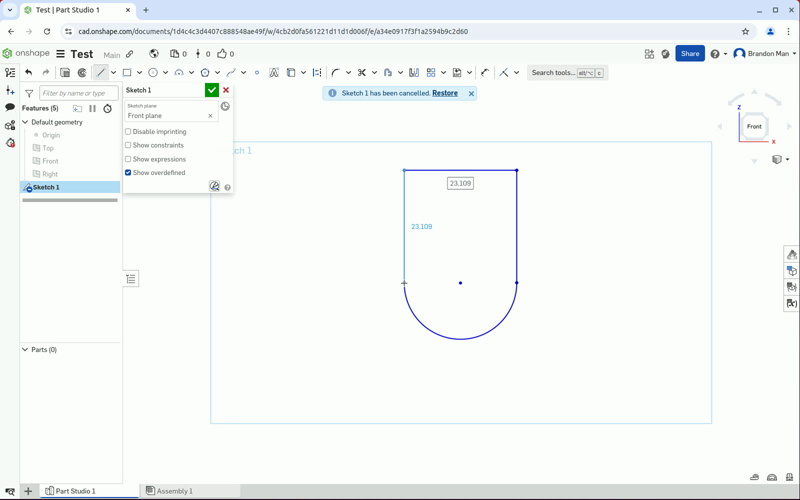
key(esc)
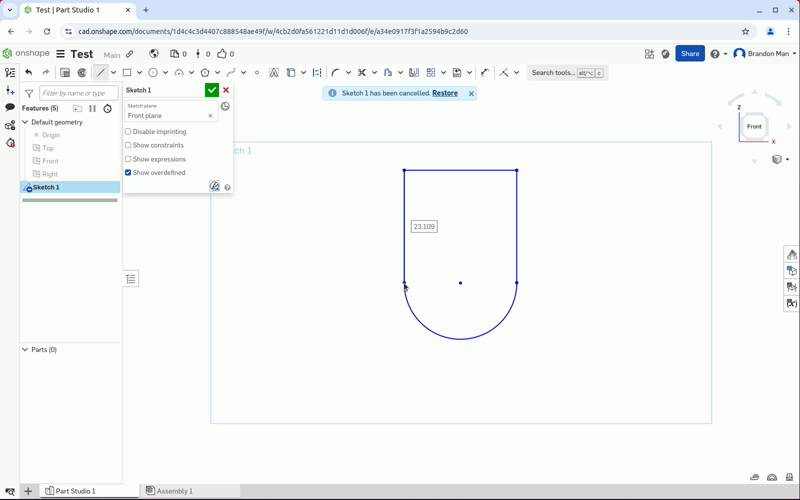
key(c)
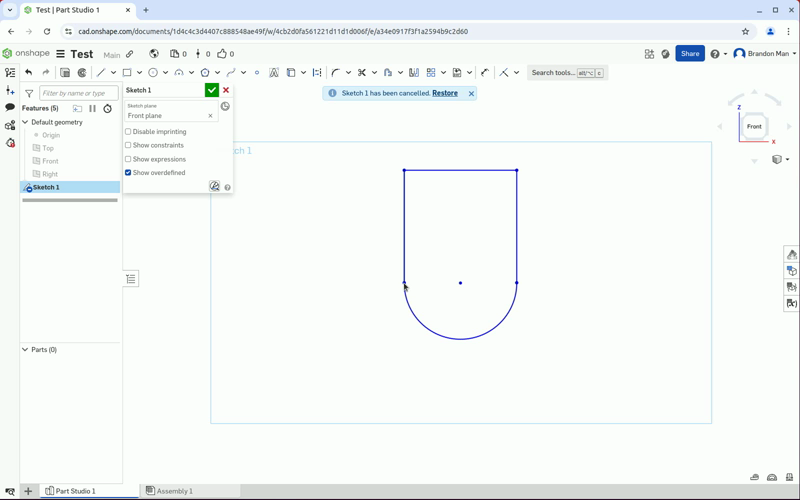
key_down(shift)
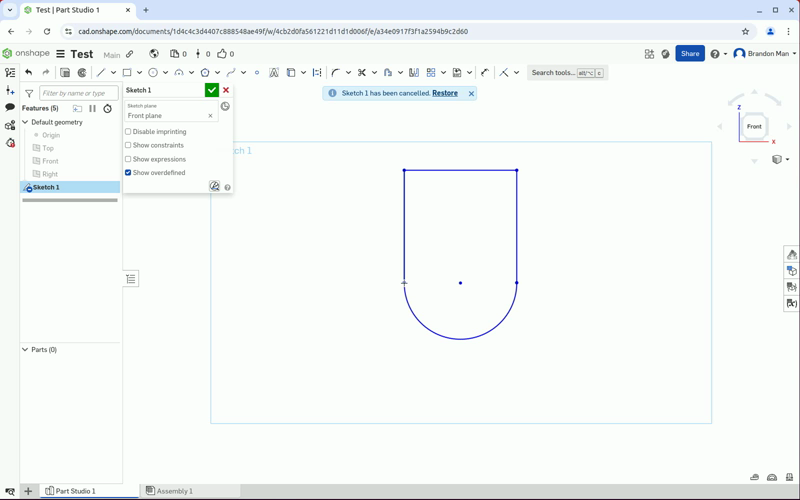
mouse_move(461, 282)
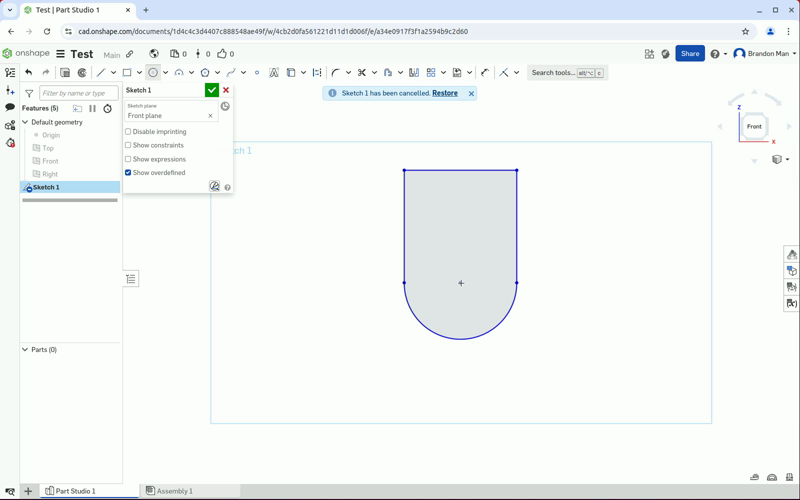
scroll(6)
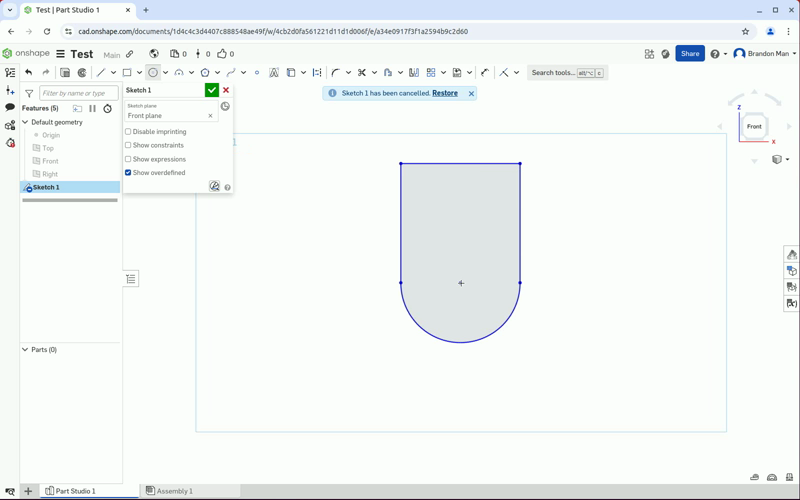
scroll(6)
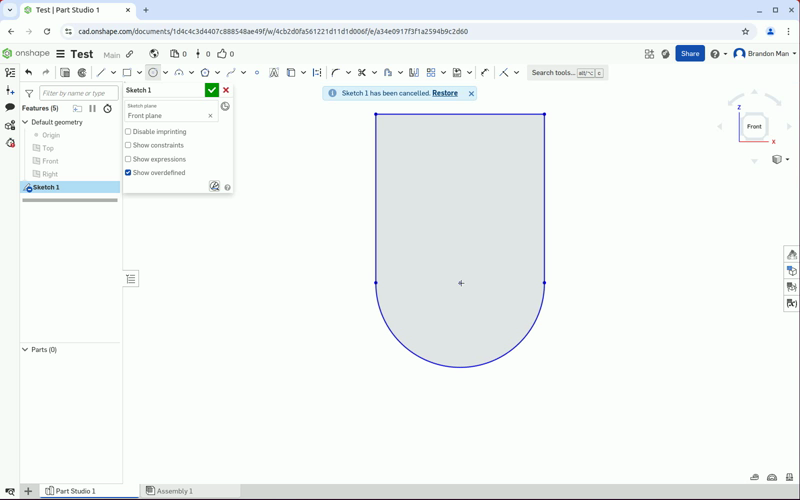
scroll(6)
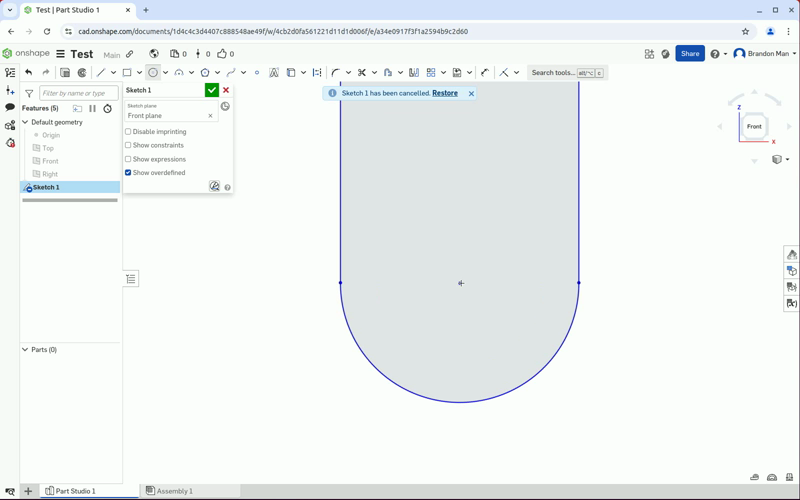
scroll(6)
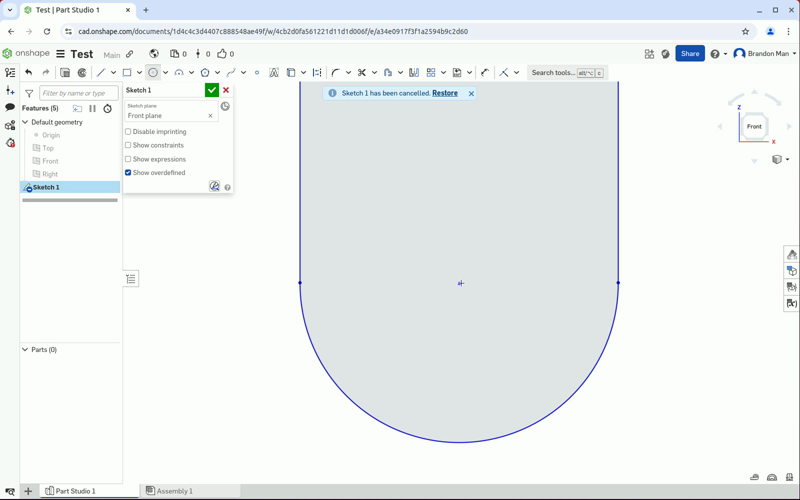
scroll(6)
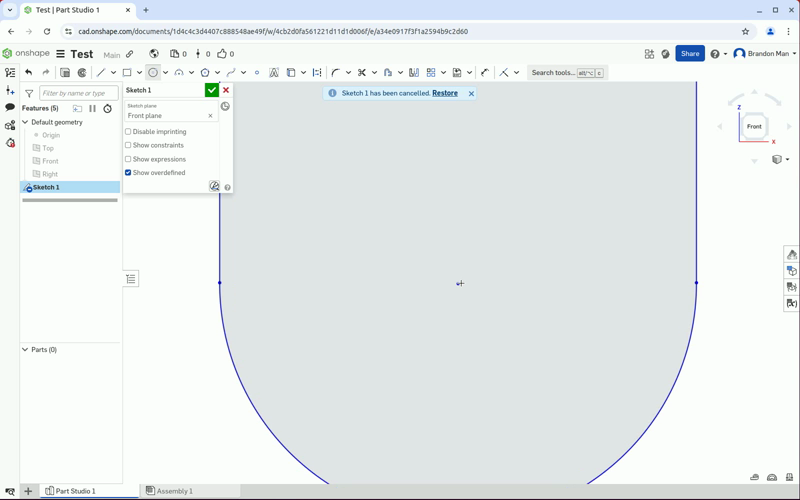
scroll(6)
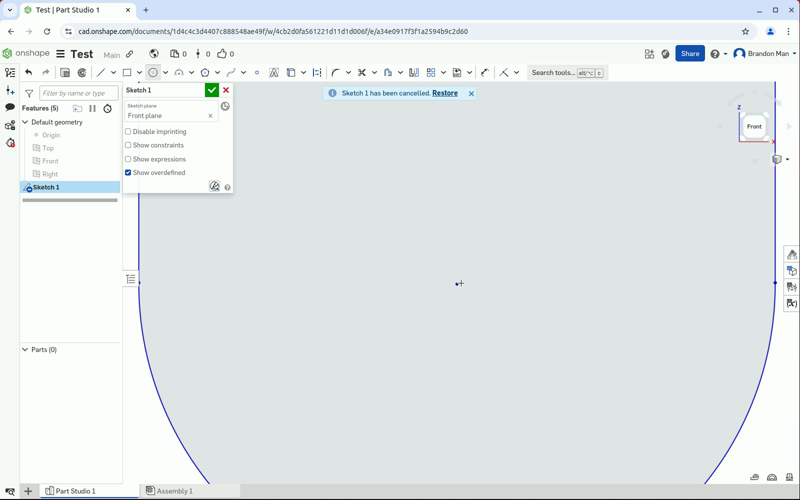
scroll(6)
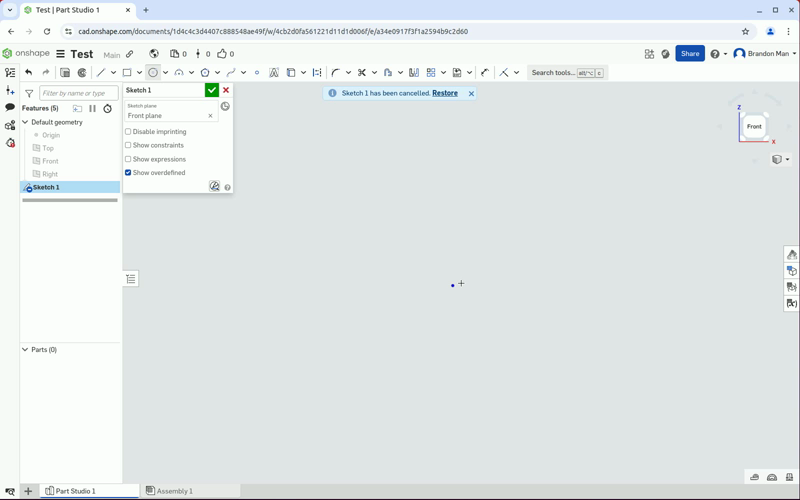
click(461, 282)
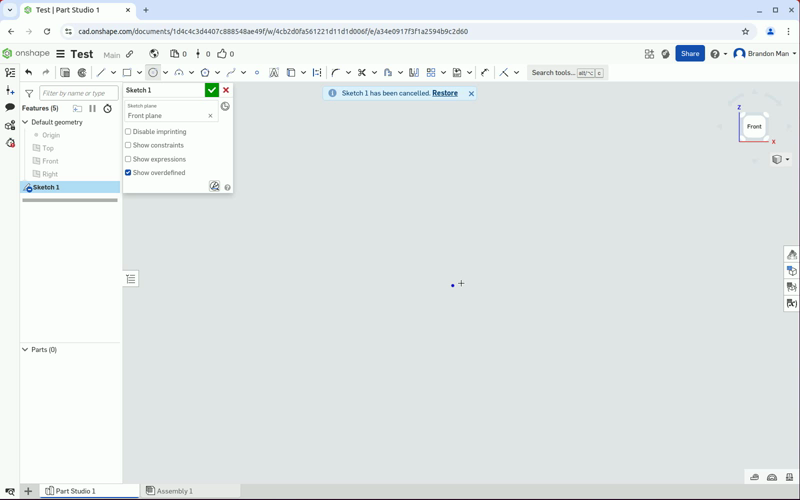
scroll(-6)
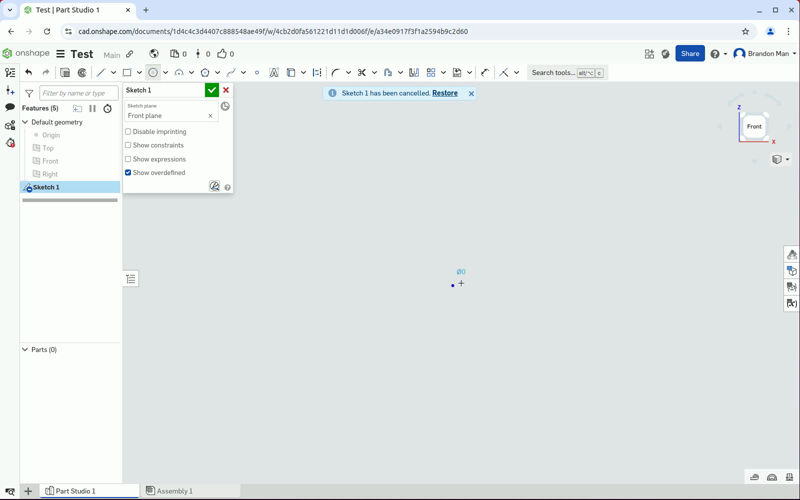
scroll(-6)
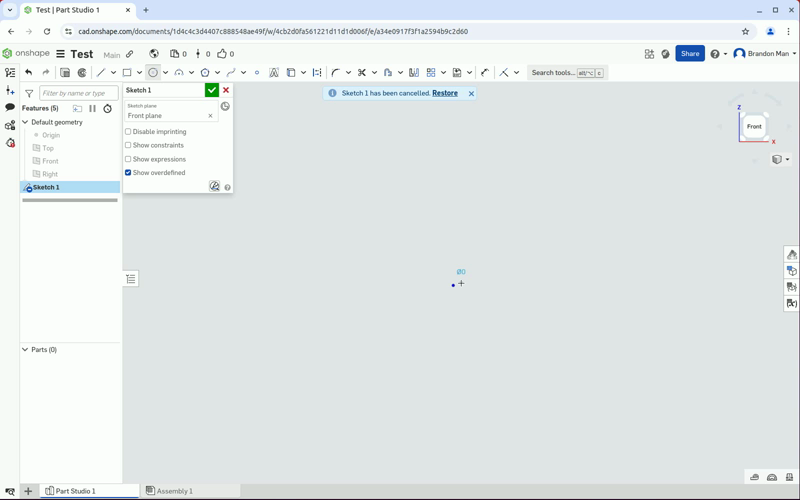
scroll(-6)
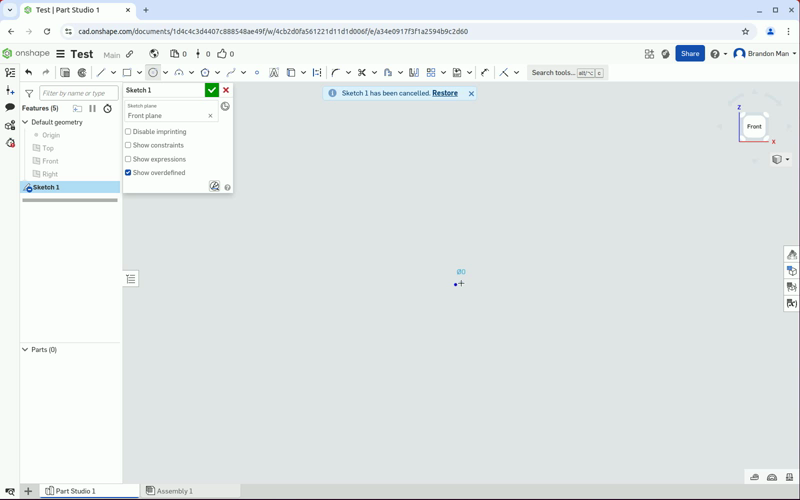
scroll(-6)
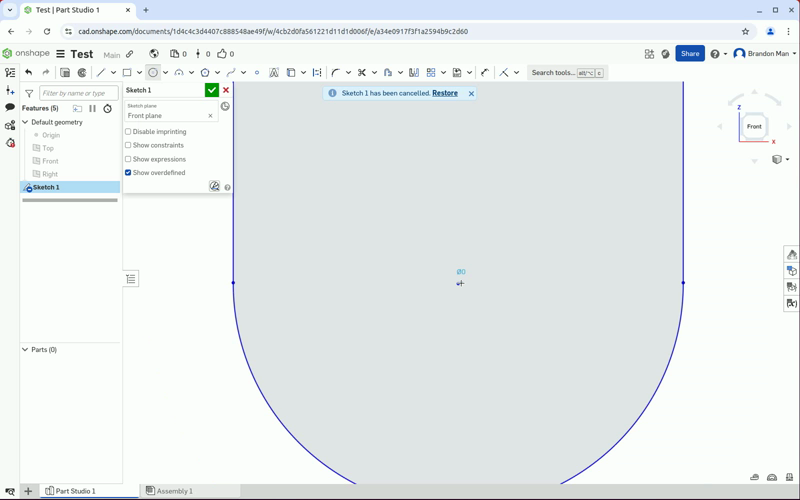
scroll(-6)
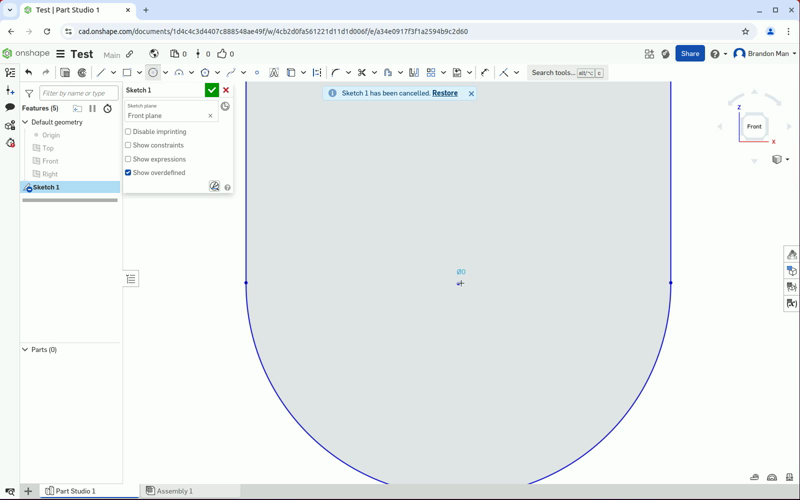
scroll(-6)
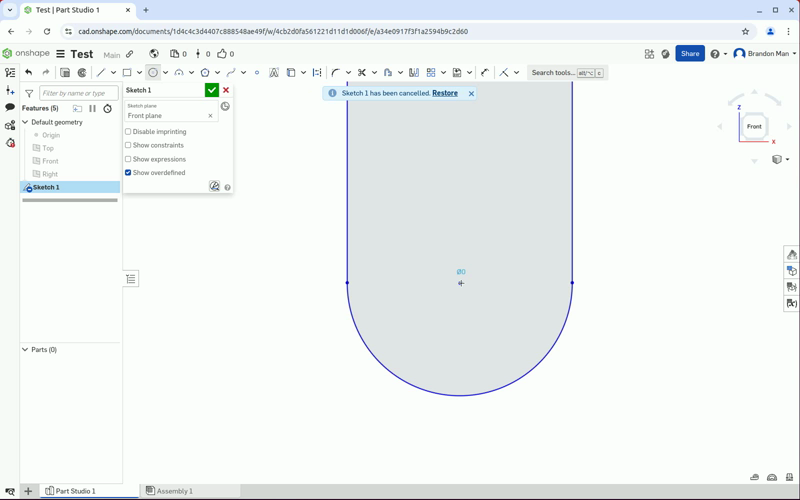
scroll(-6)
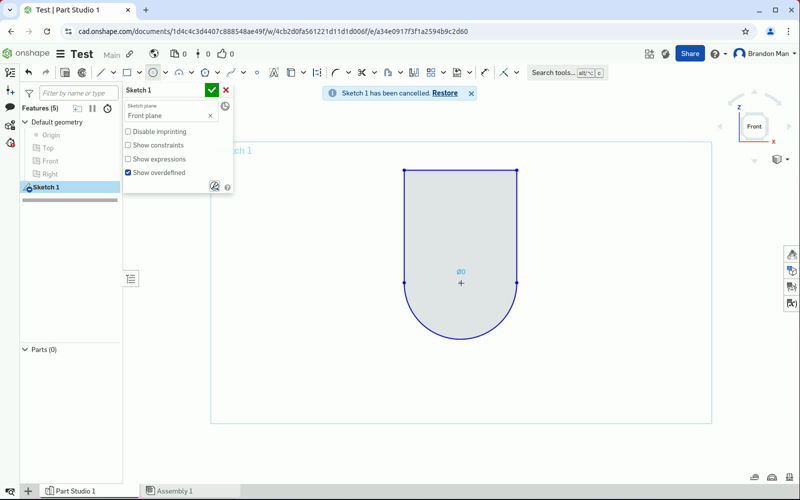
key_up(shift)
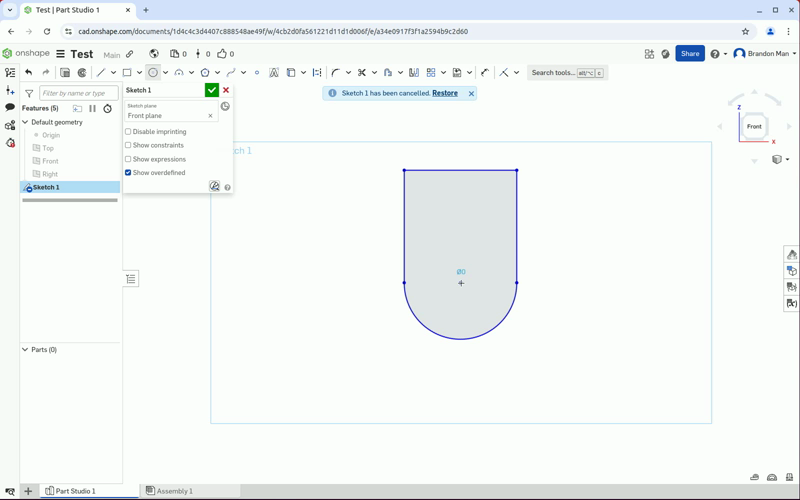
mouse_move(505, 282)
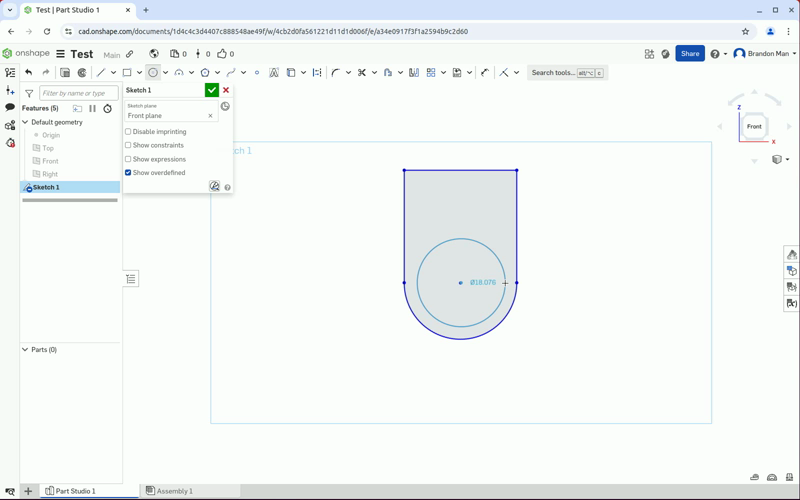
click(505, 282)
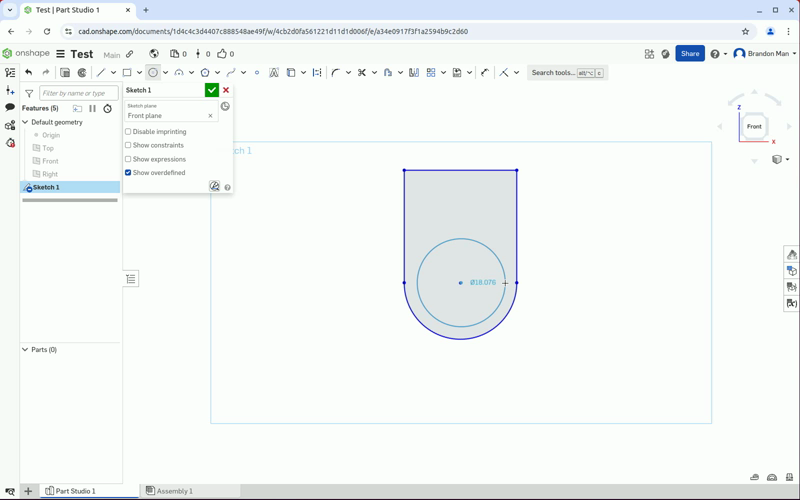
key(esc)
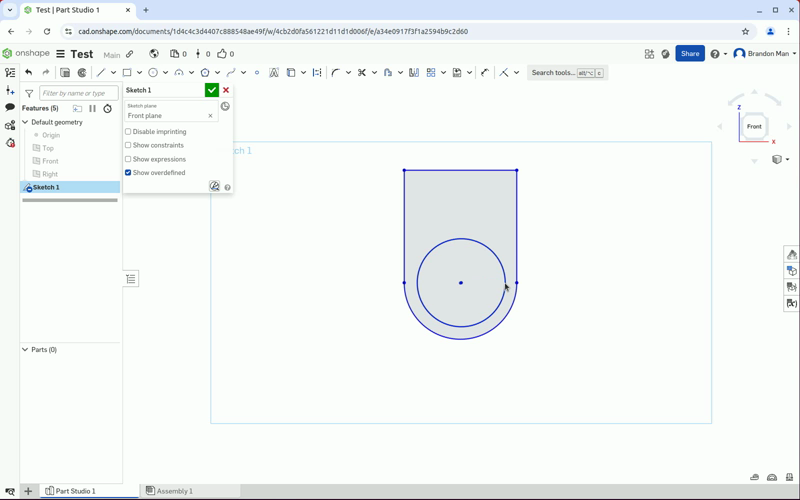
mouse_move(502, 230)
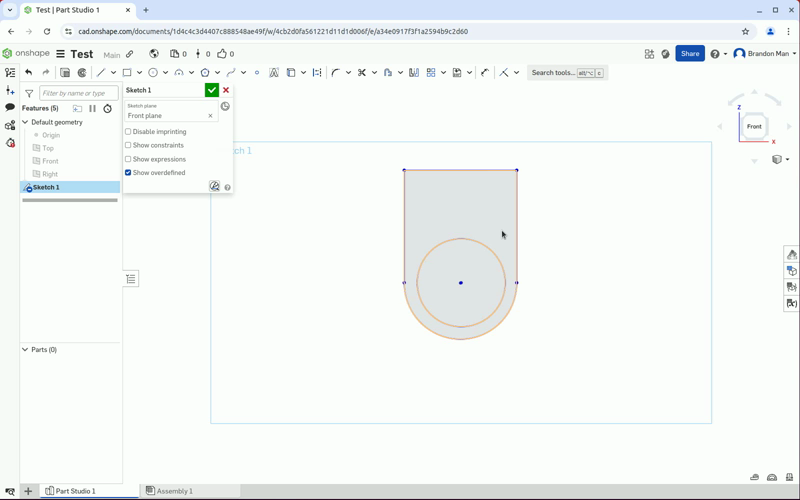
click(502, 230)
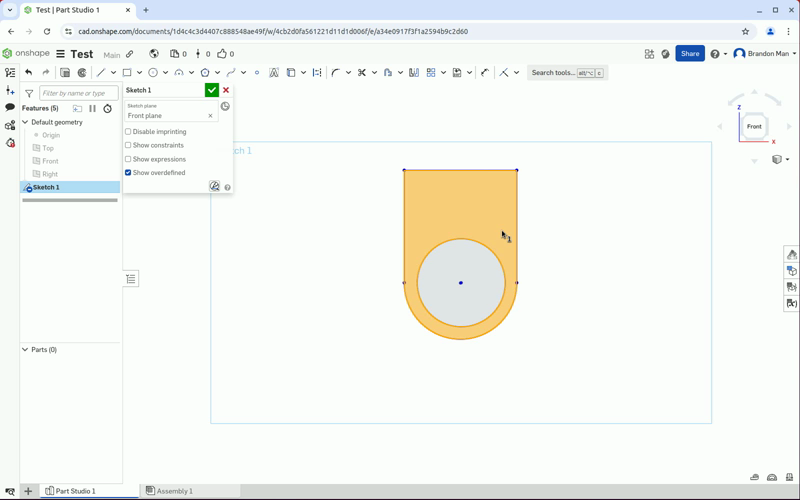
mouse_move(73, 352)
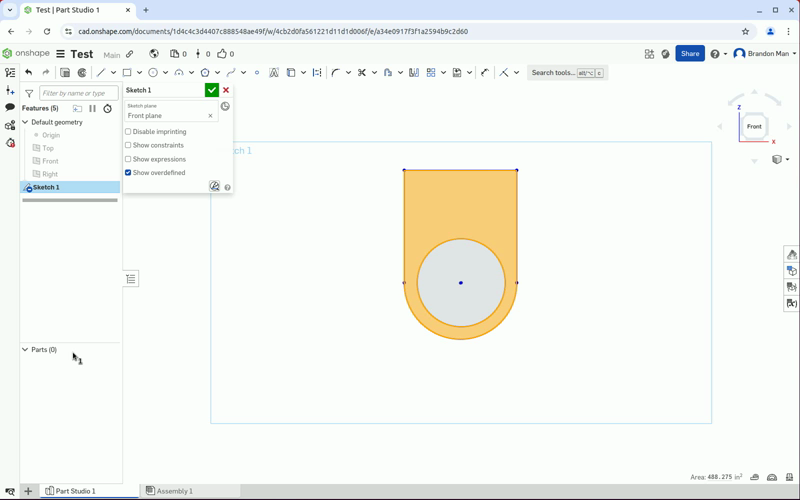
key(shift+y)
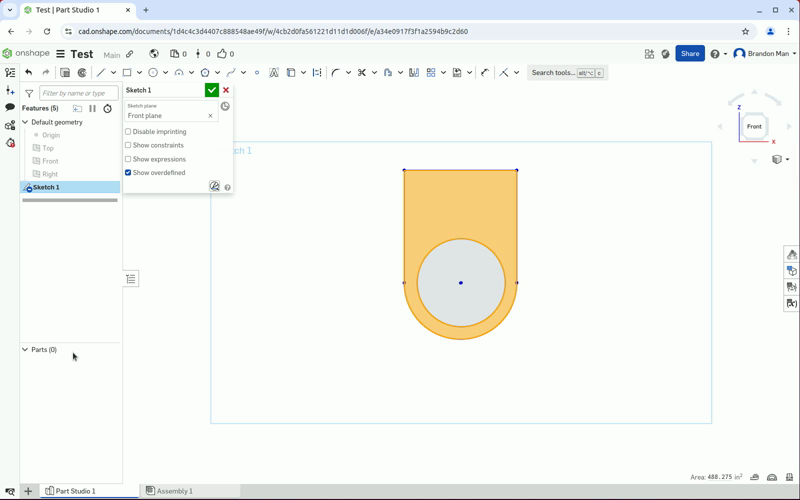
key(shift+e)
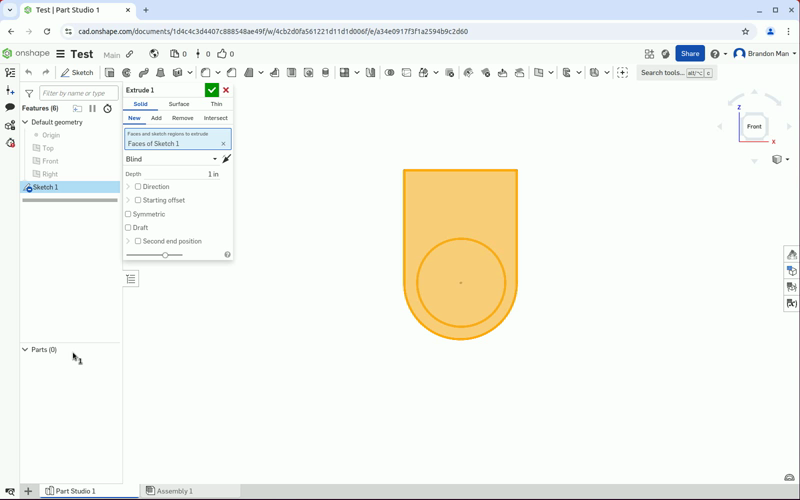
mouse_move(143, 106)
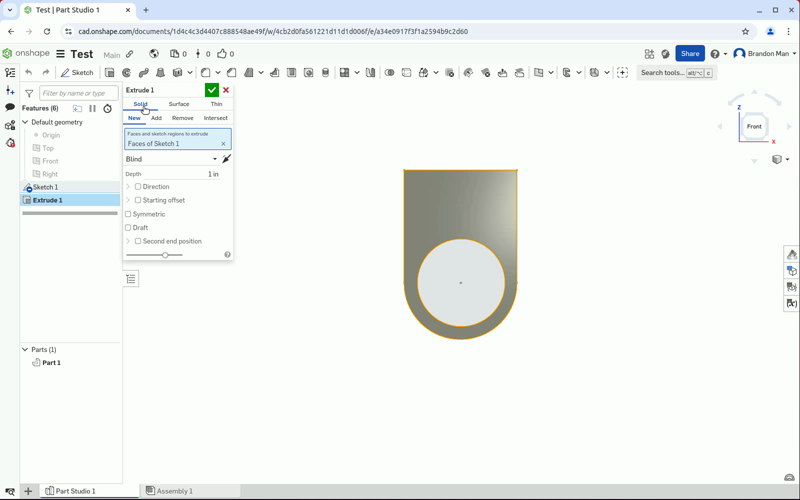
click(143, 106)
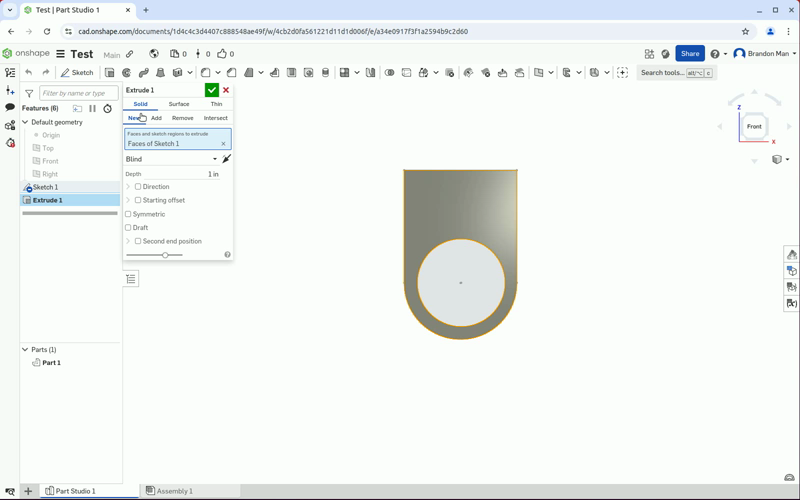
mouse_move(137, 120)
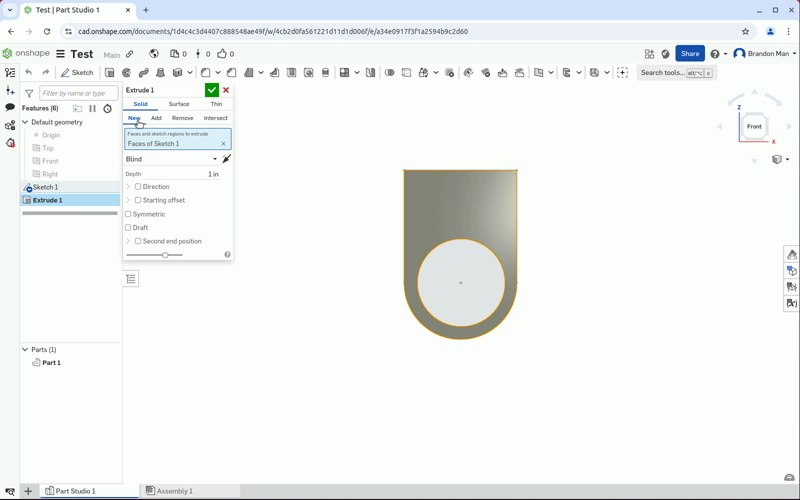
click(137, 120)
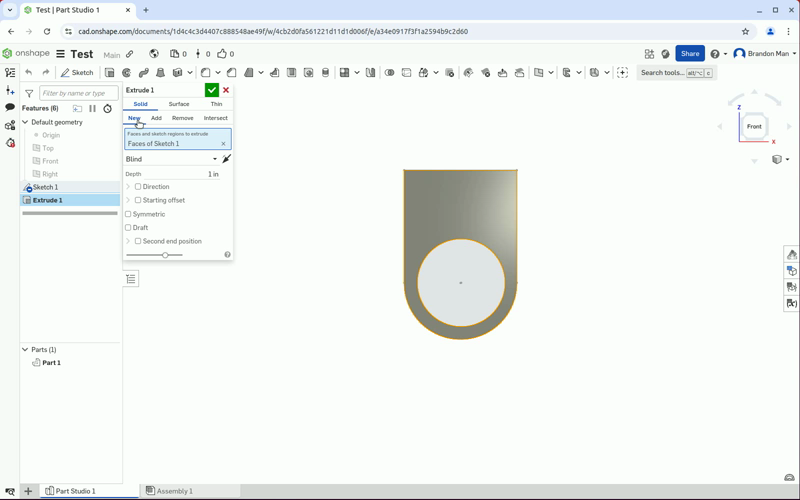
key(tab, 4)
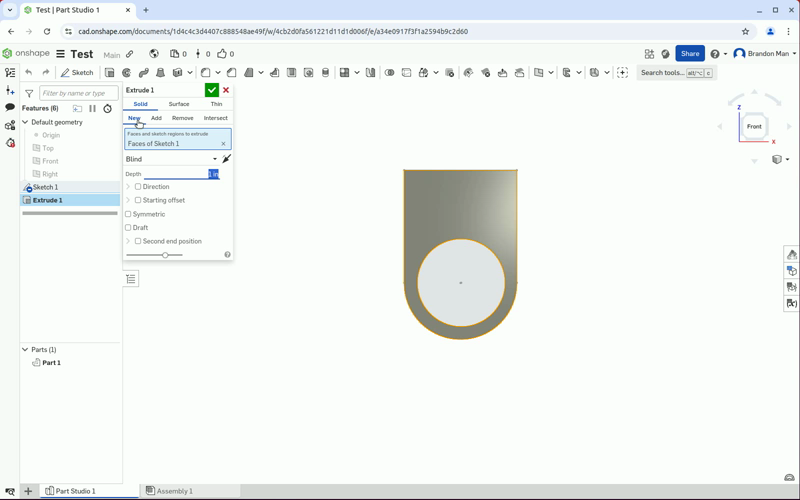
text(15.406)
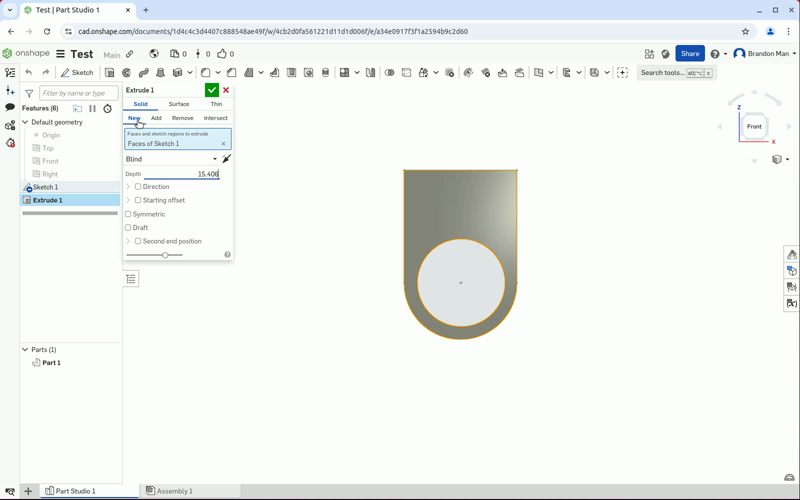
key(tab, 3)
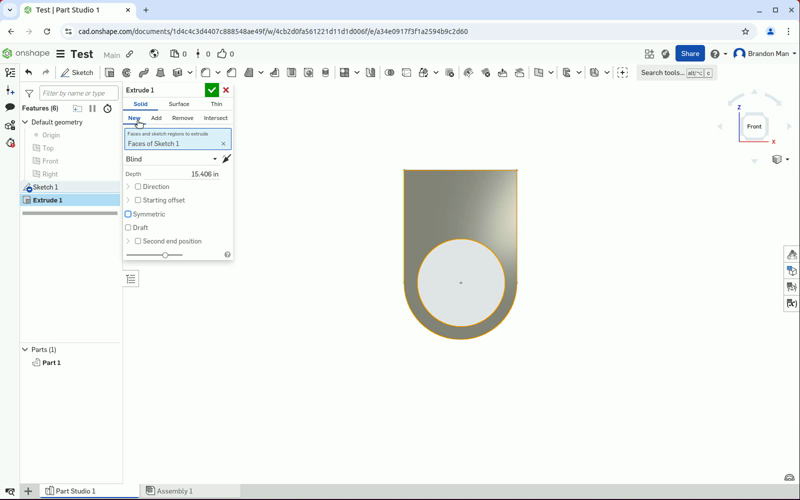
key(space)
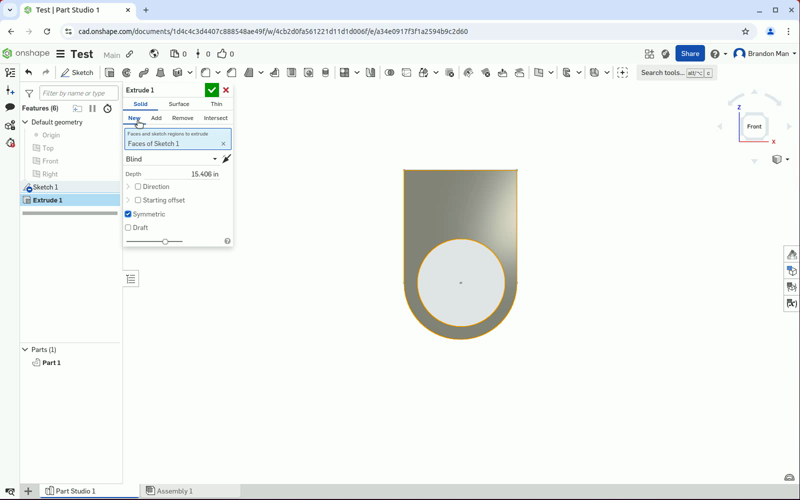
key(enter)
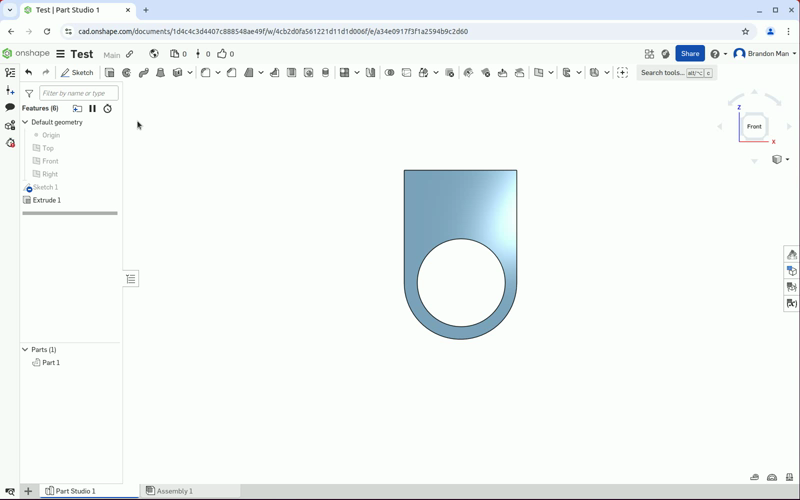
key(shift+h)
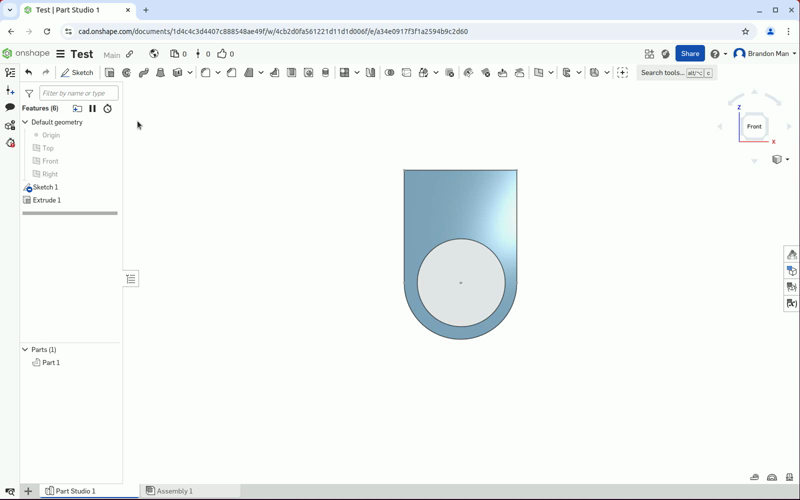
key(shift+h)
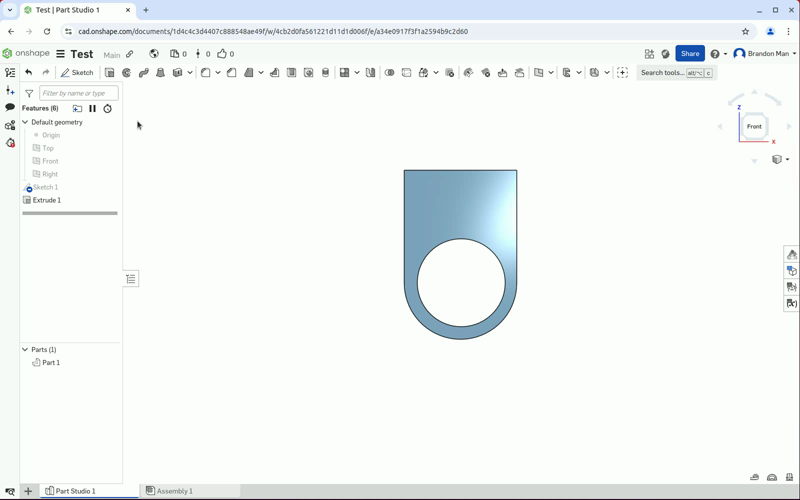
mouse_move(73, 189)
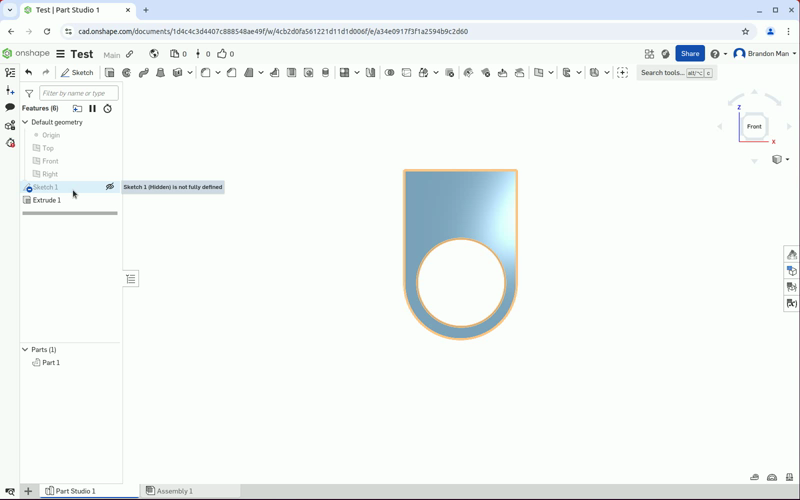
click(73, 189)
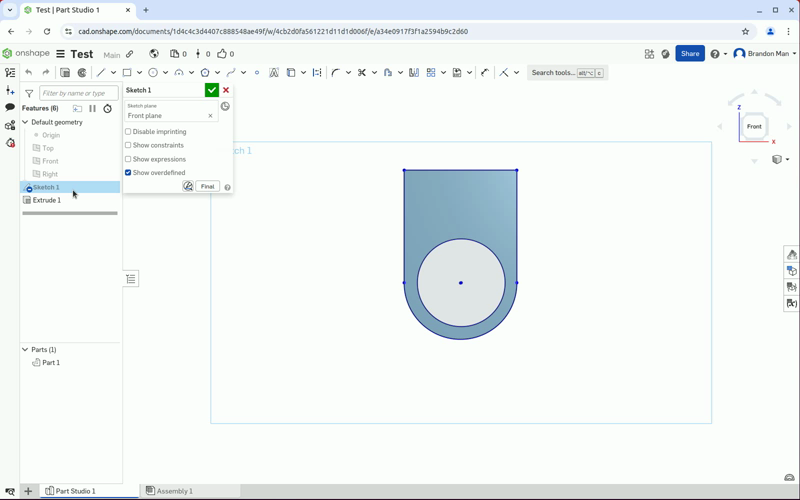
mouse_move(229, 92)
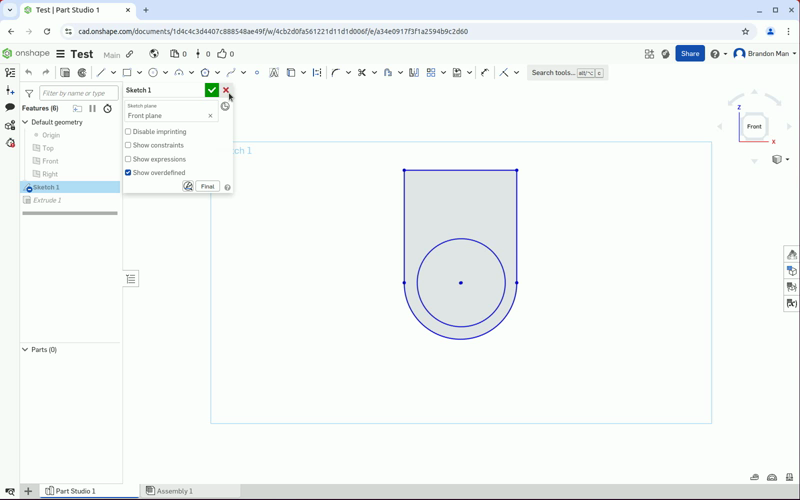
click(229, 92)
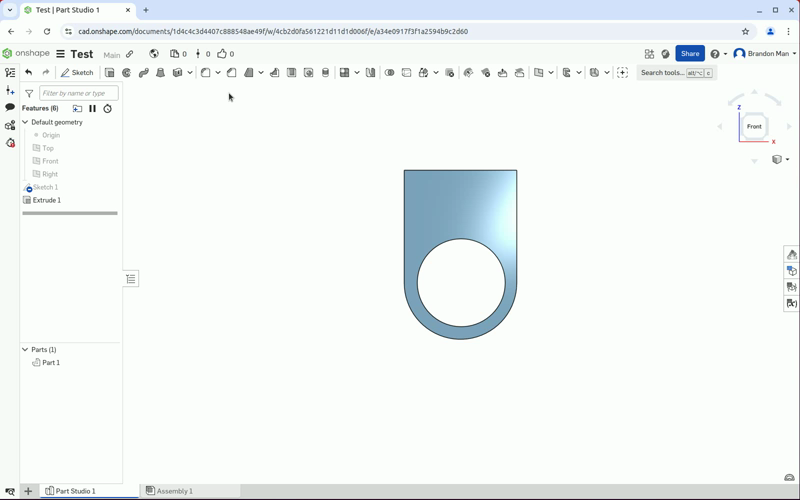
mouse_move(73, 352)
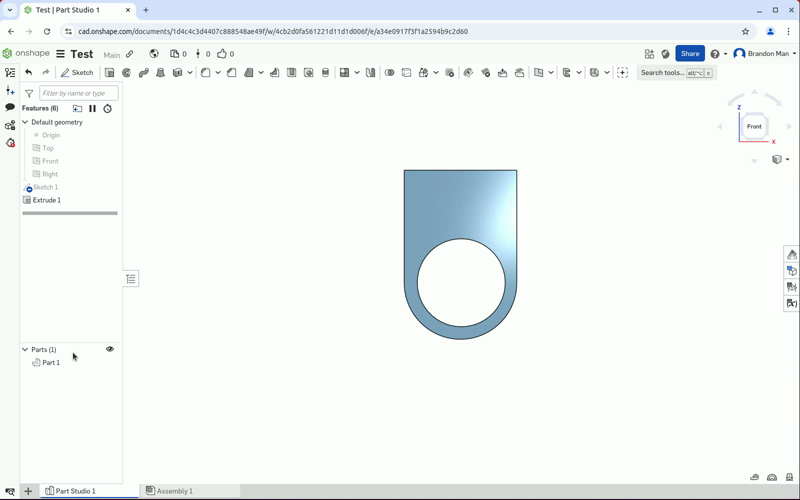
key(y)
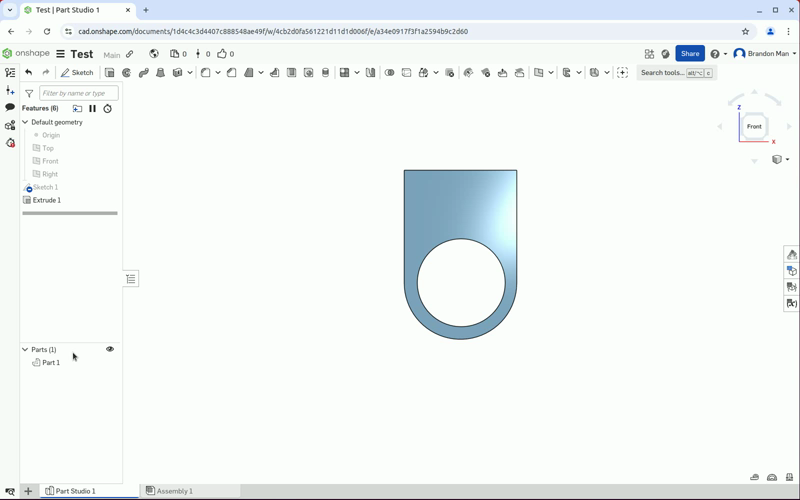
key(shift+p)
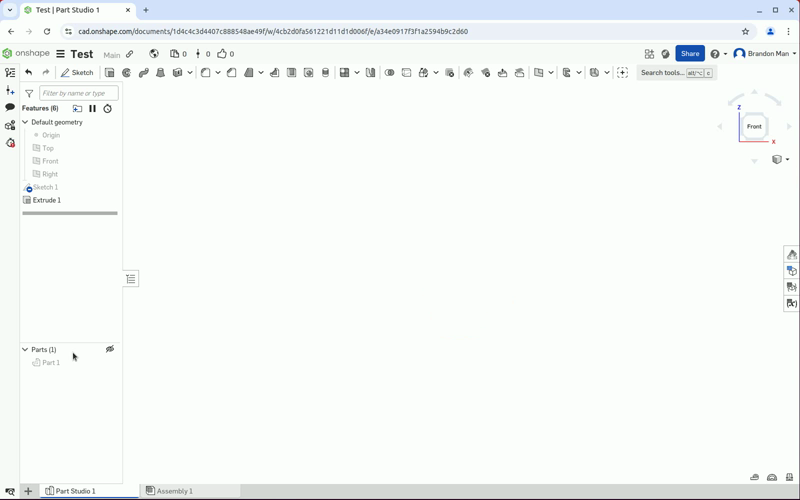
key(space)
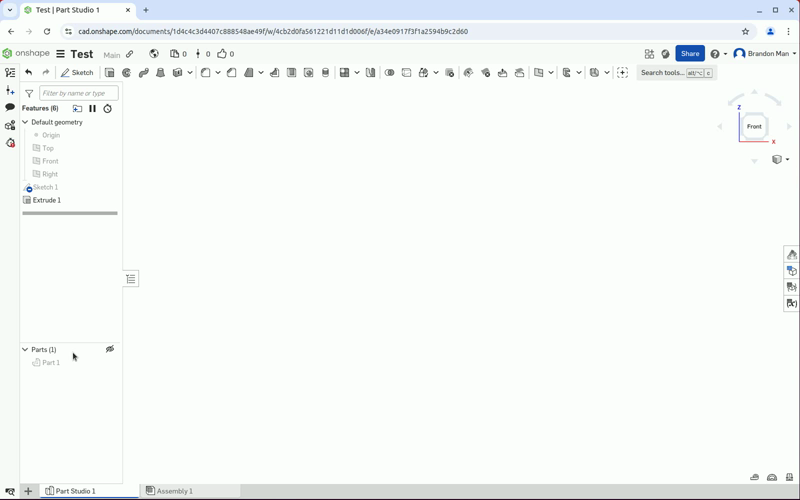
key_down(shift)
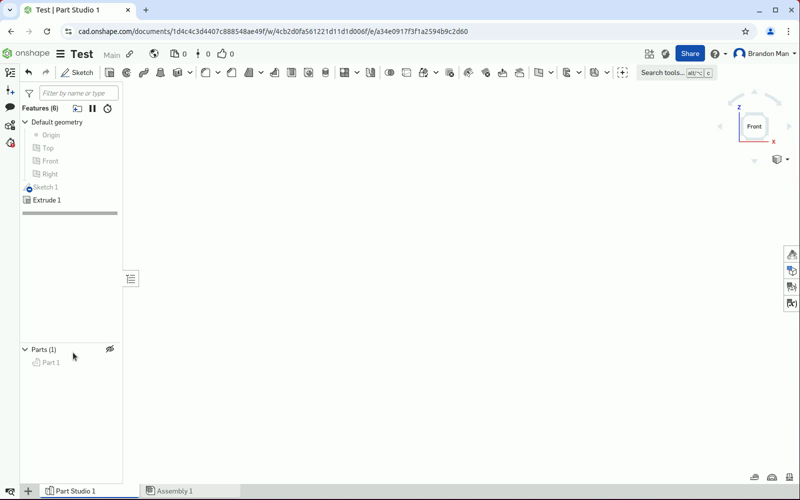
key(left)
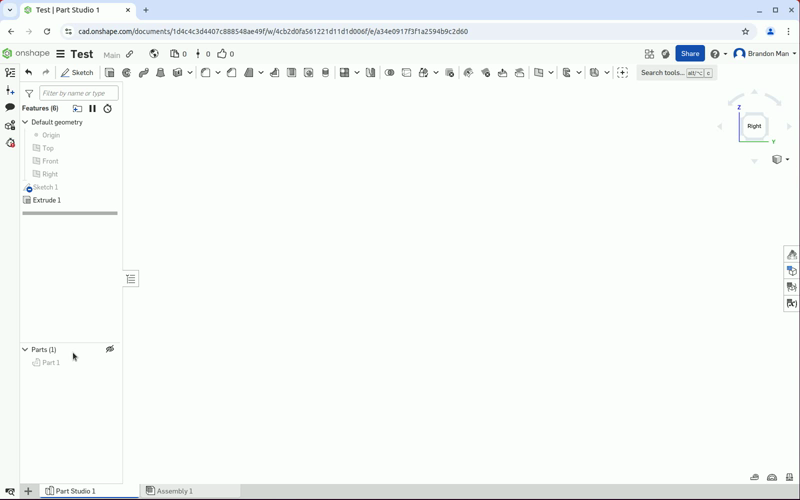
key_up(shift)
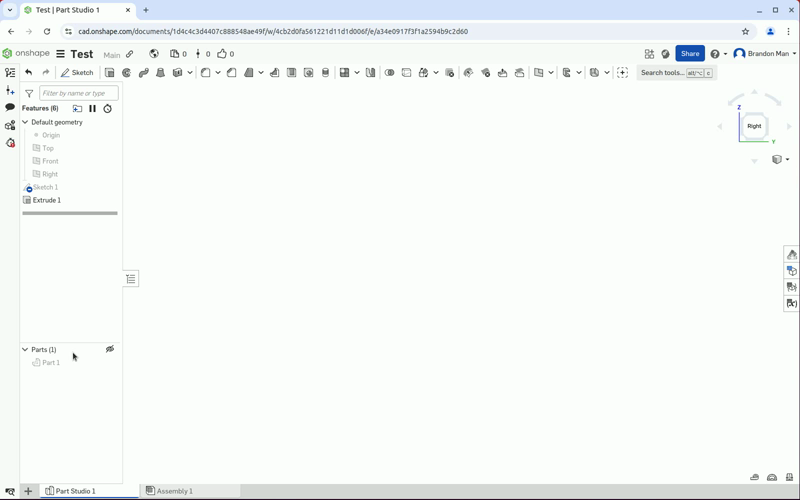
mouse_move(73, 352)
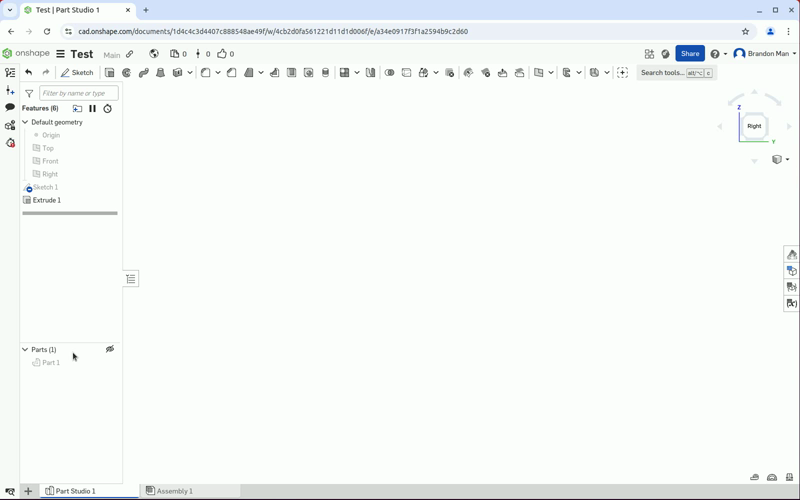
key(shift+y)
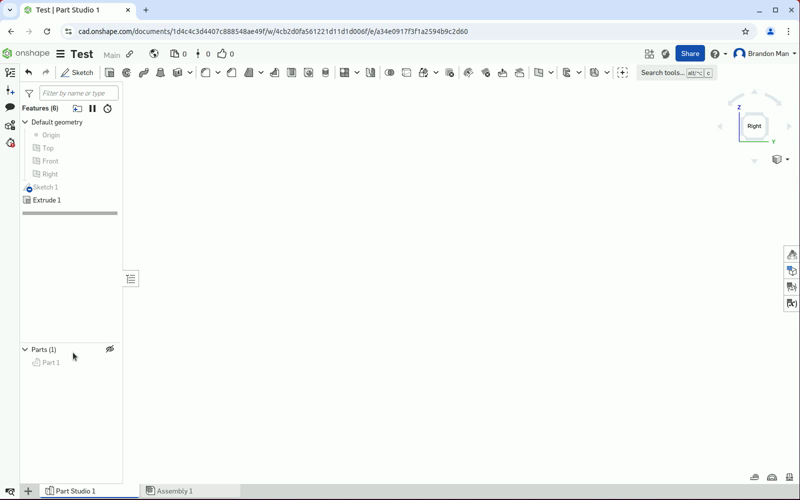
key(shift+s)
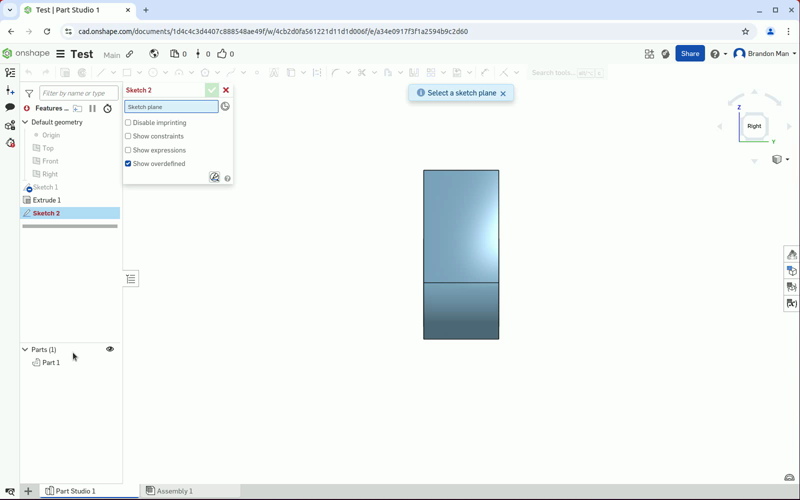
mouse_move(73, 176)
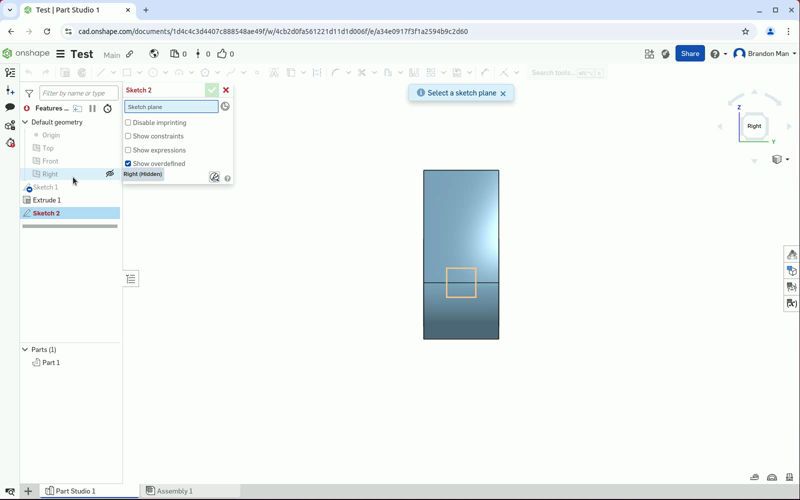
click(73, 176)
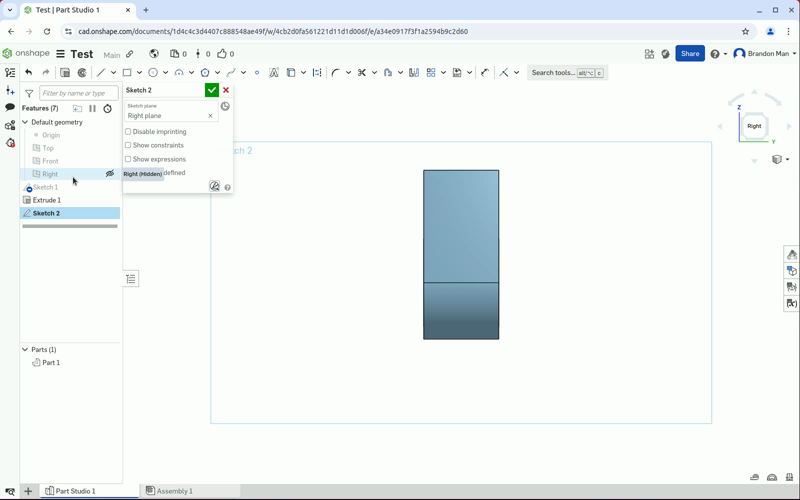
mouse_move(73, 352)
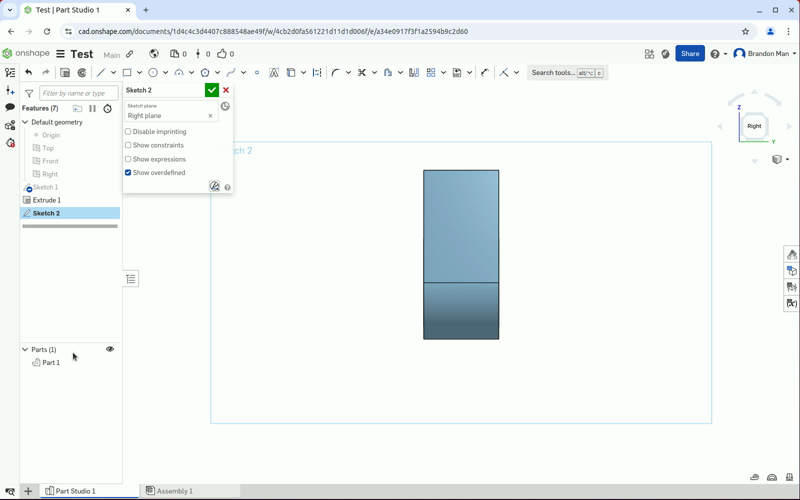
key(y)
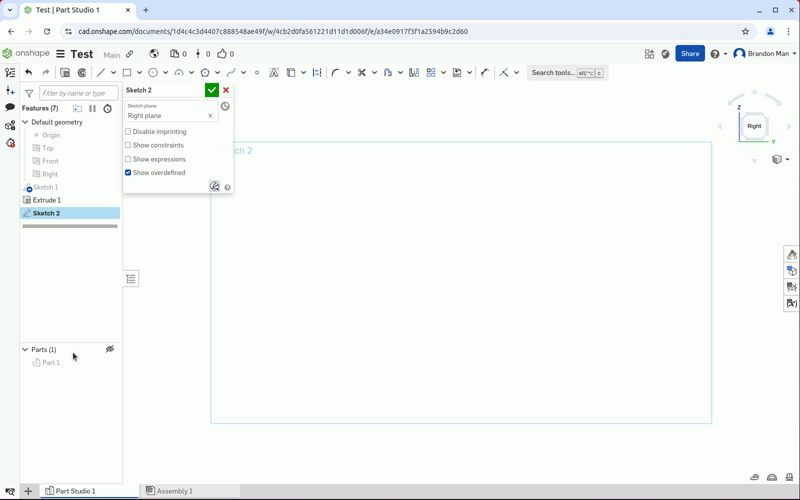
key(c)
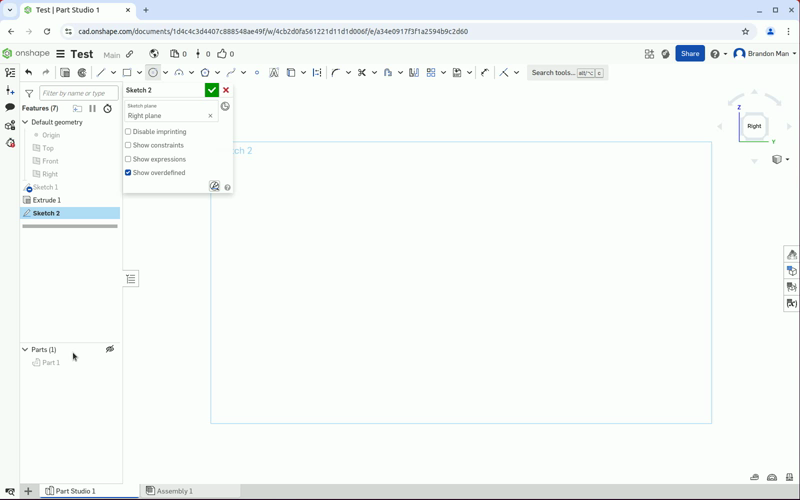
key_down(shift)
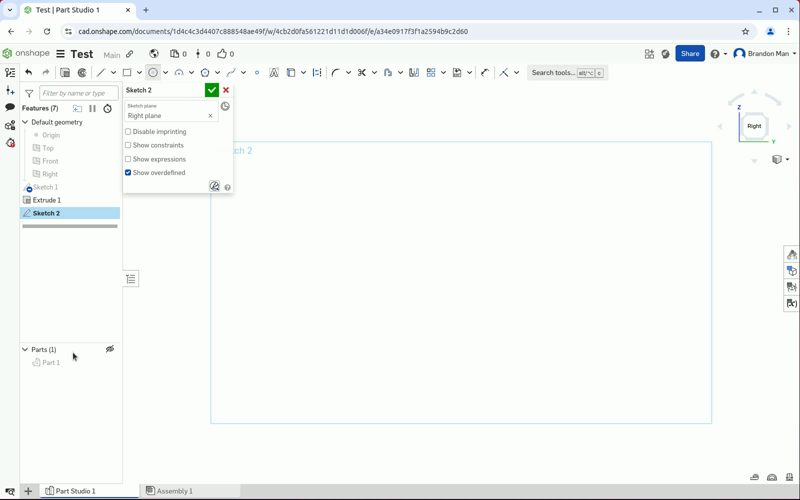
mouse_move(460, 207)
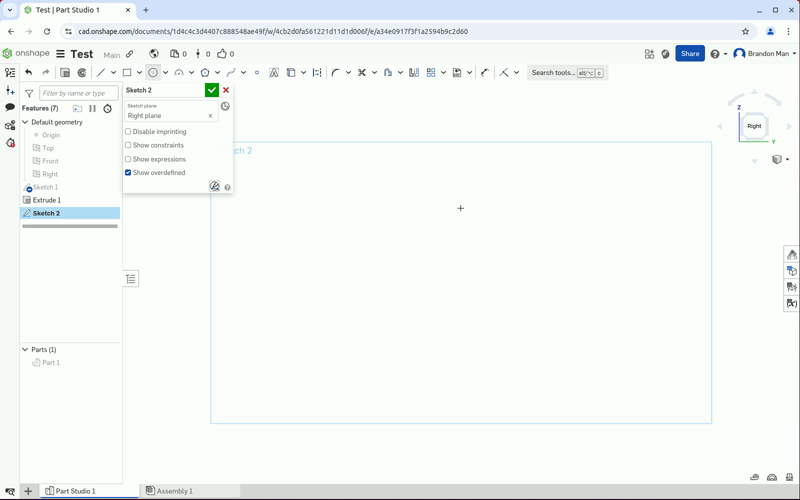
click(460, 207)
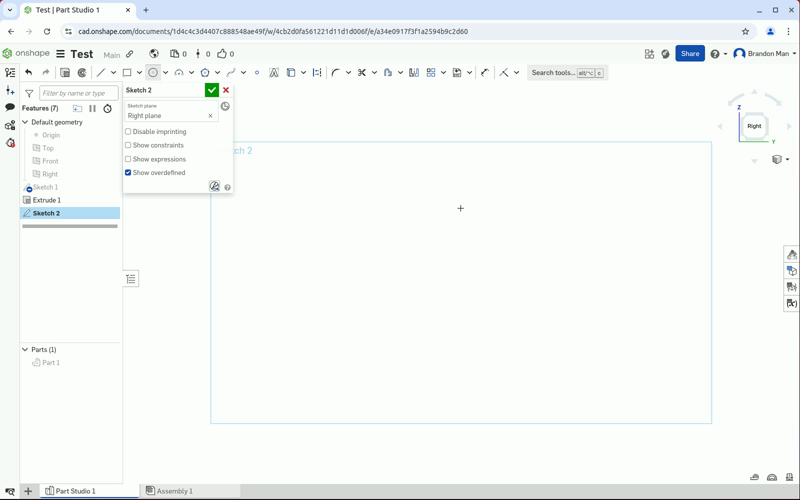
key_up(shift)
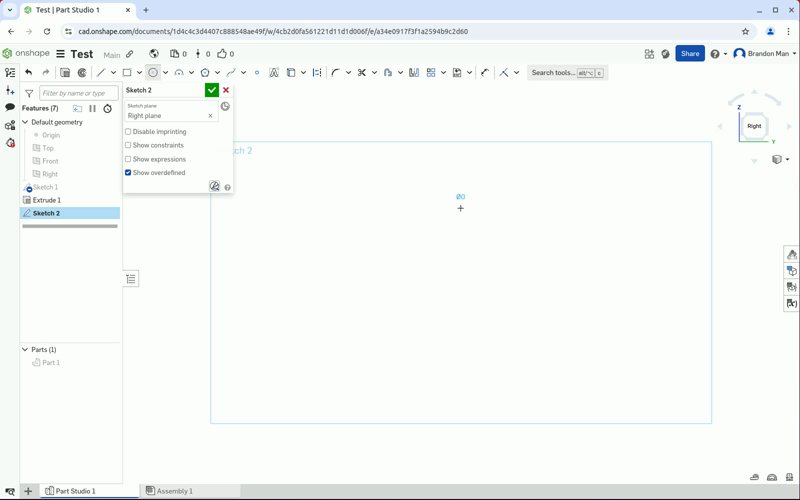
mouse_move(484, 207)
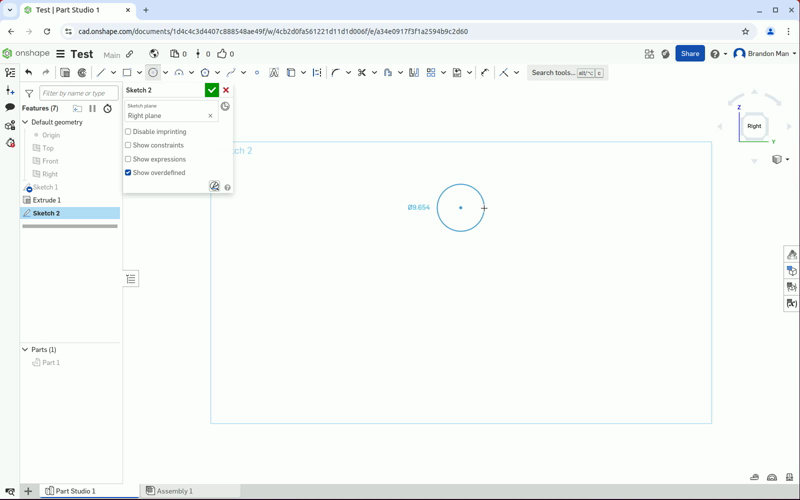
click(484, 207)
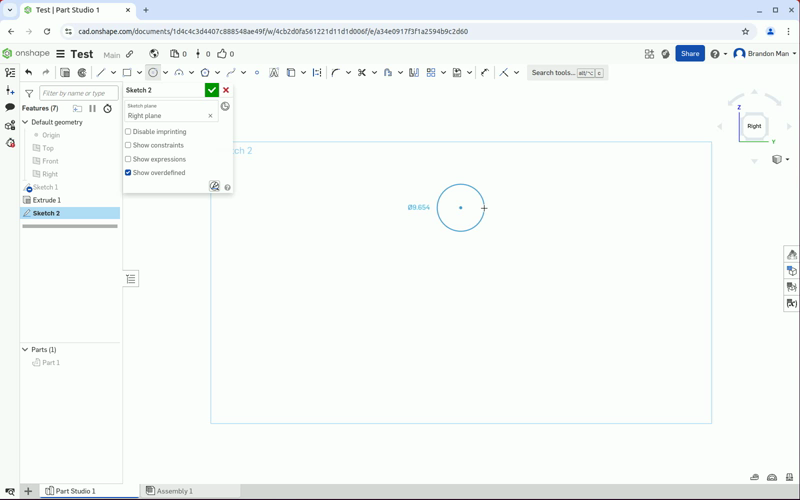
key(esc)
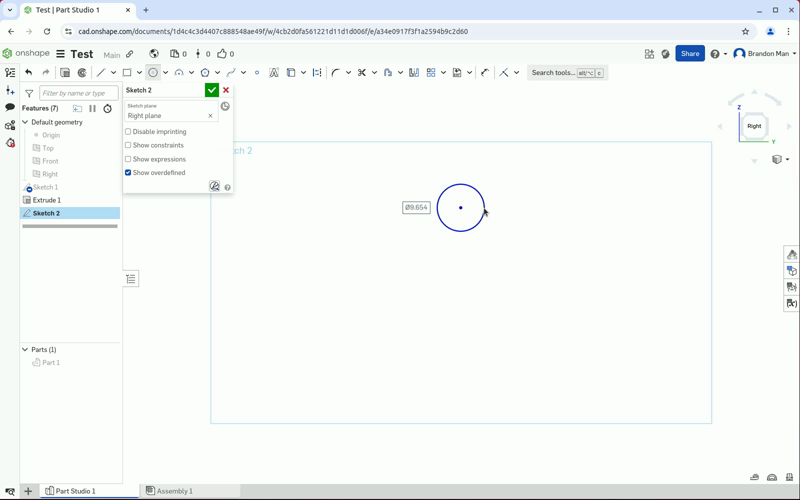
mouse_move(450, 193)
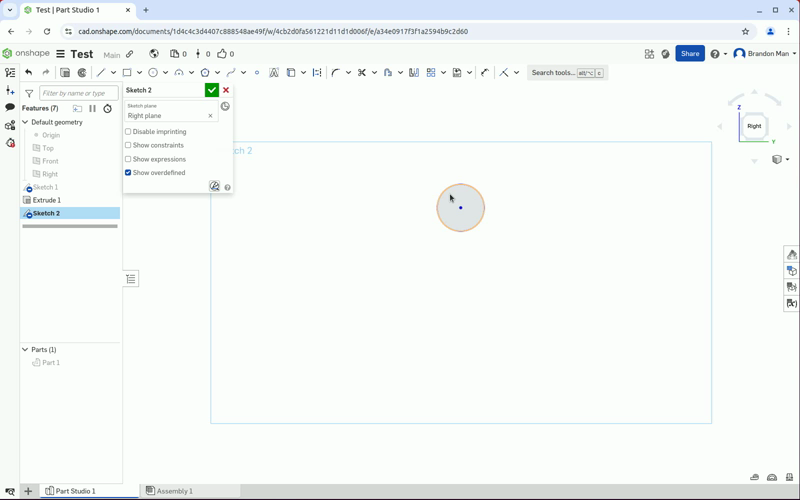
scroll(6)
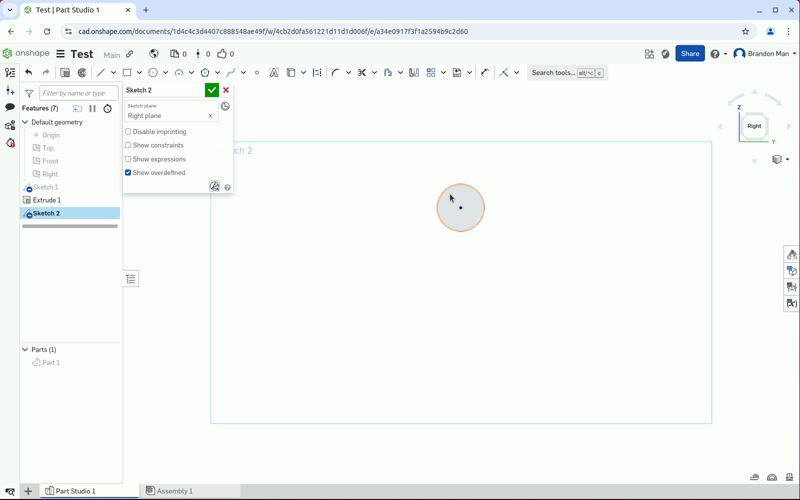
scroll(6)
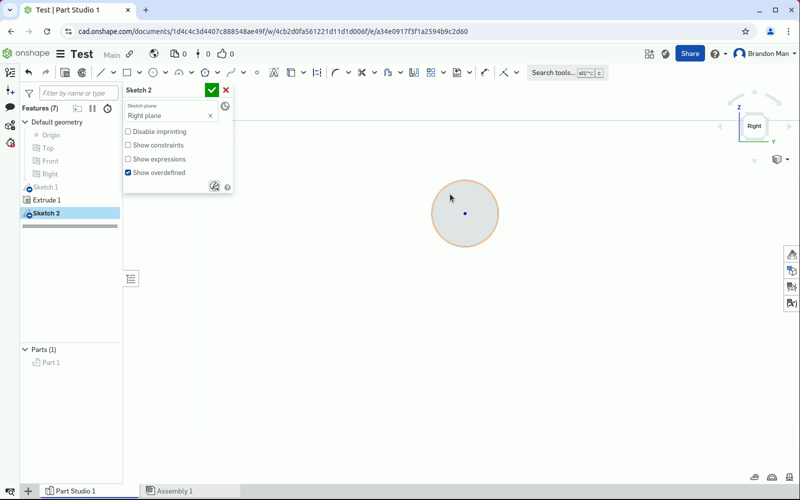
scroll(6)
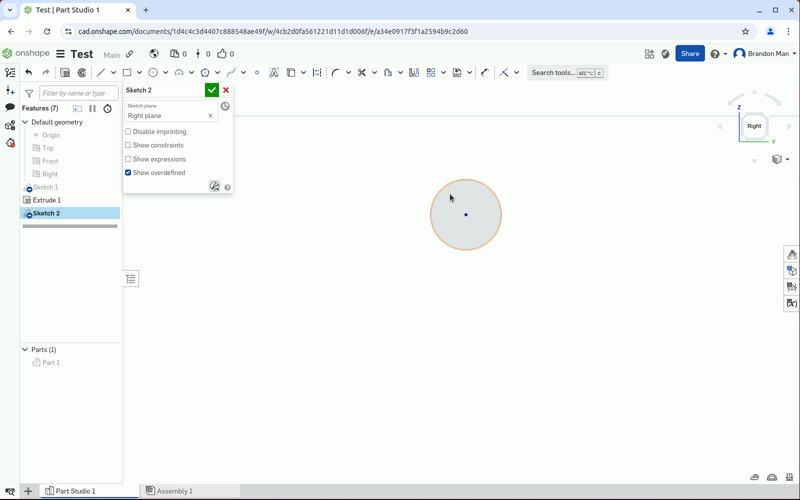
scroll(6)
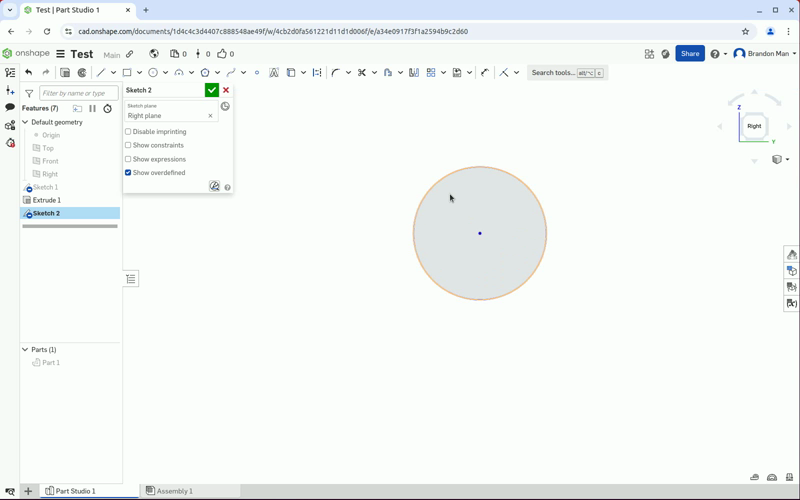
scroll(6)
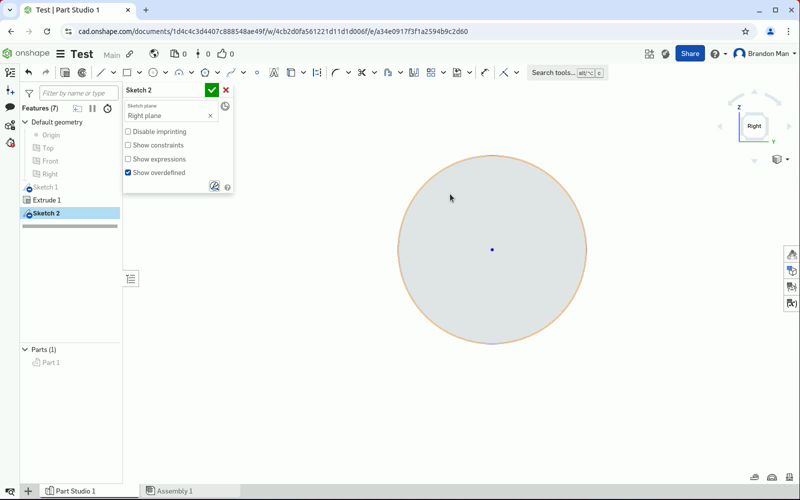
scroll(6)
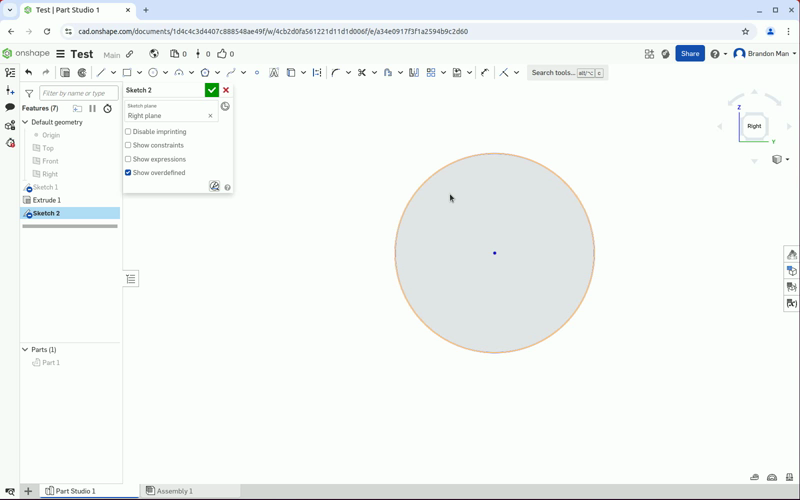
scroll(6)
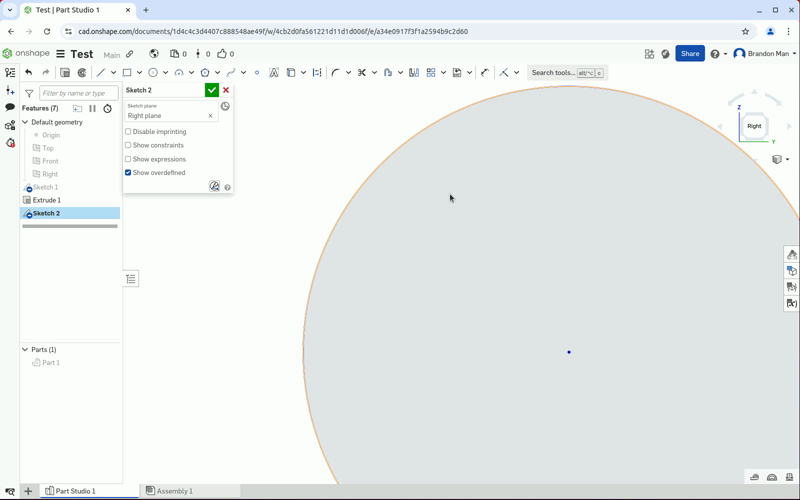
click(450, 193)
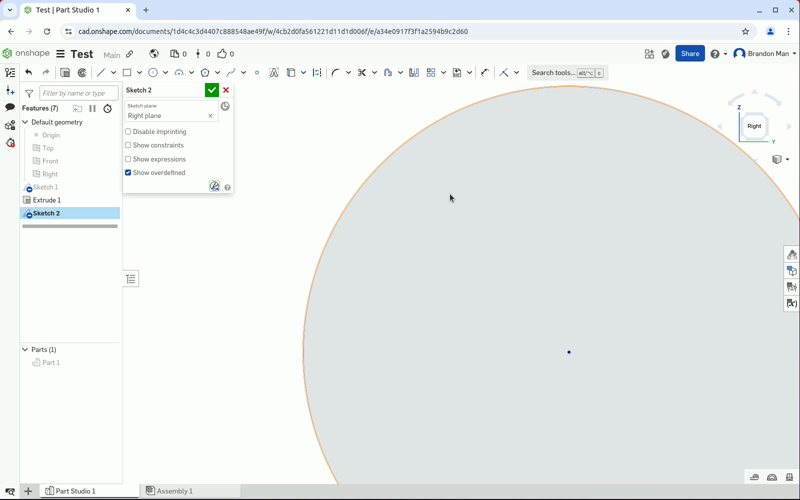
scroll(-6)
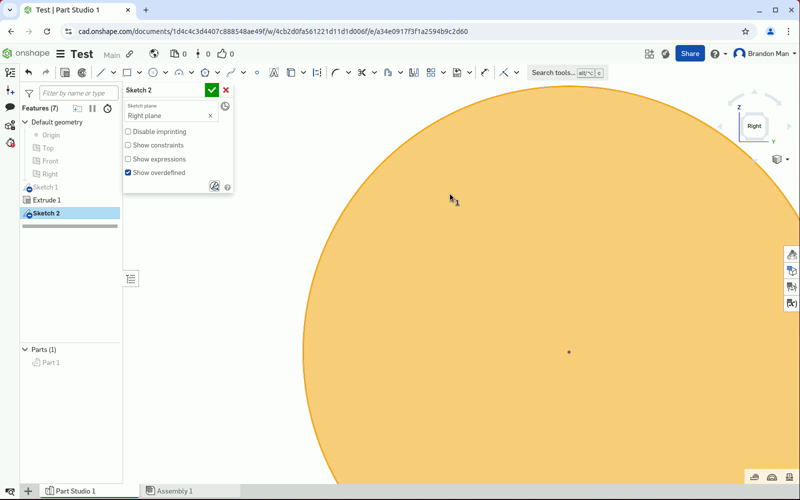
scroll(-6)
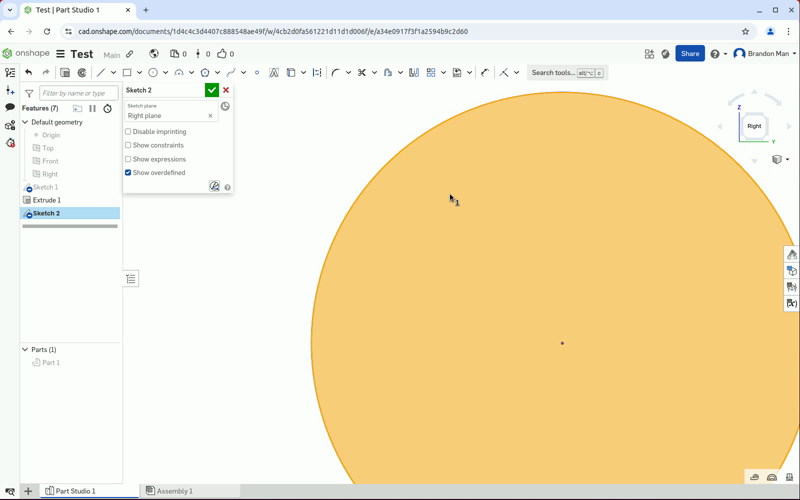
scroll(-6)
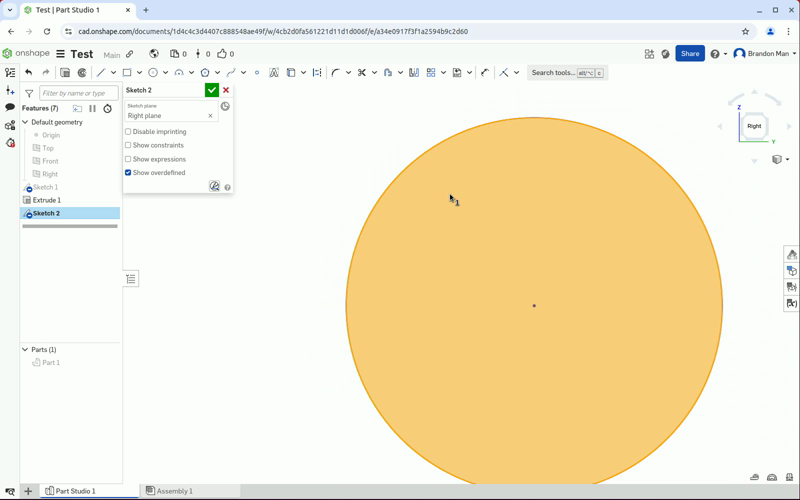
scroll(-6)
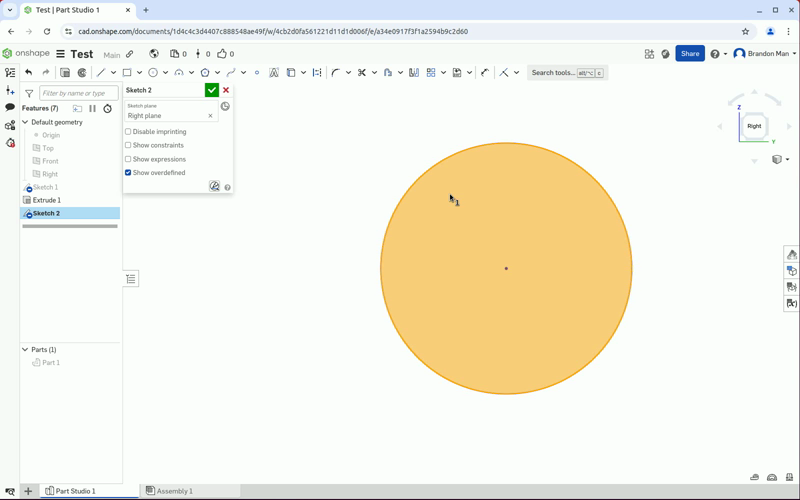
scroll(-6)
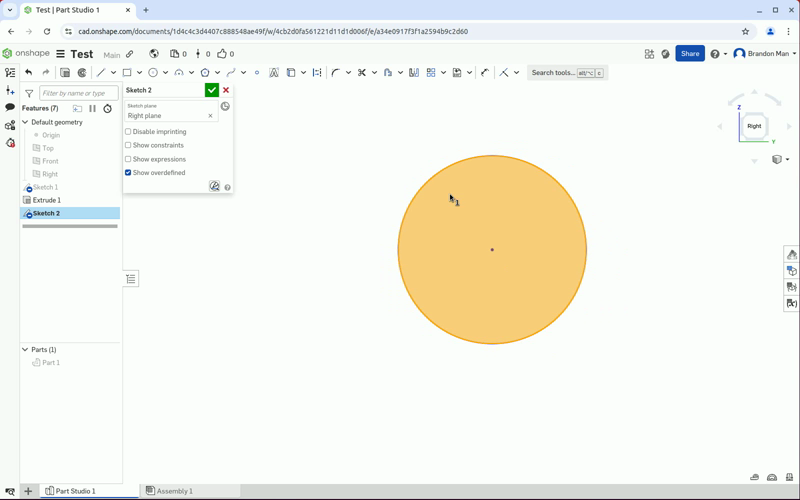
scroll(-6)
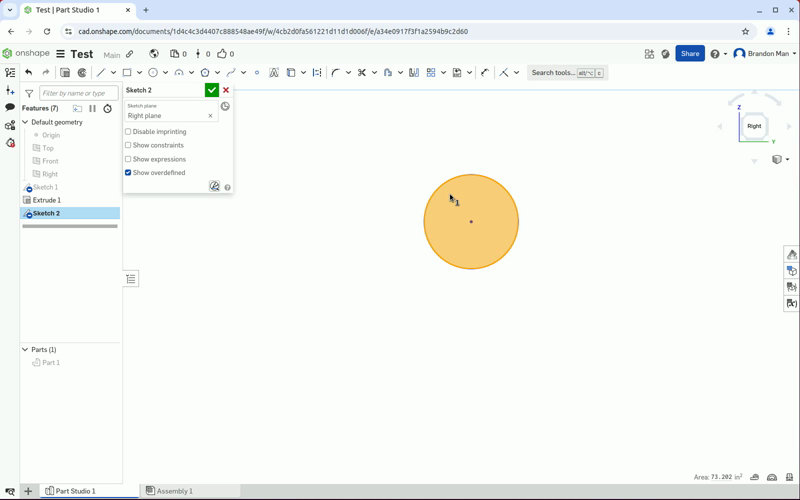
scroll(-6)
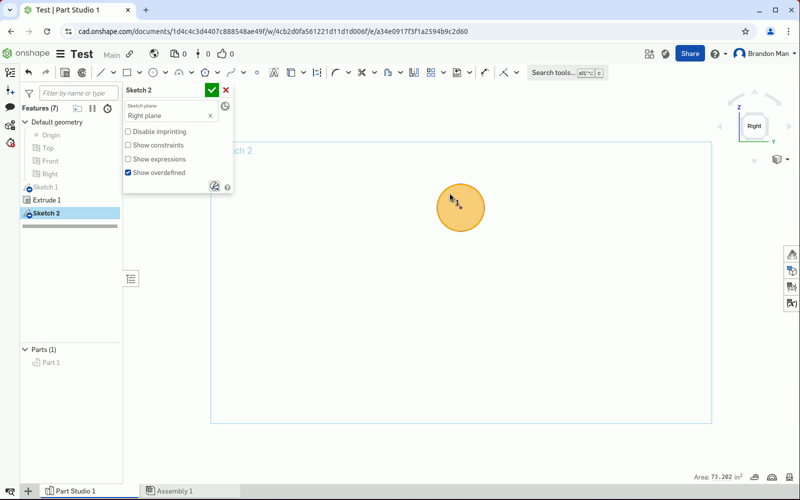
mouse_move(73, 352)
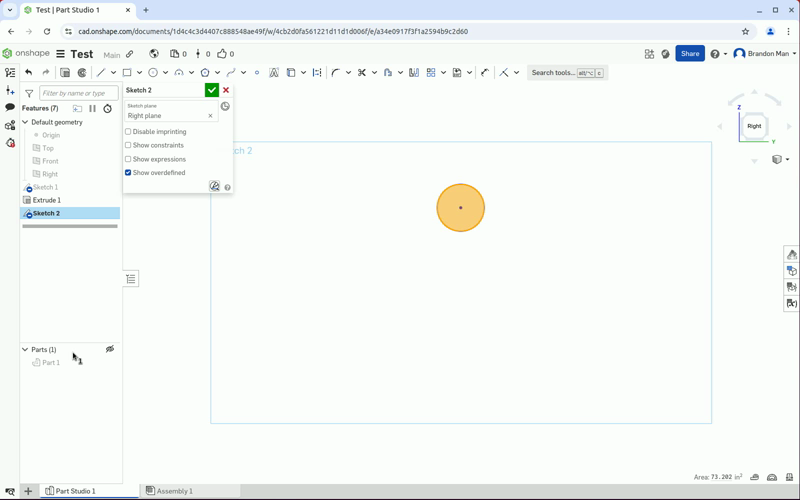
key(shift+y)
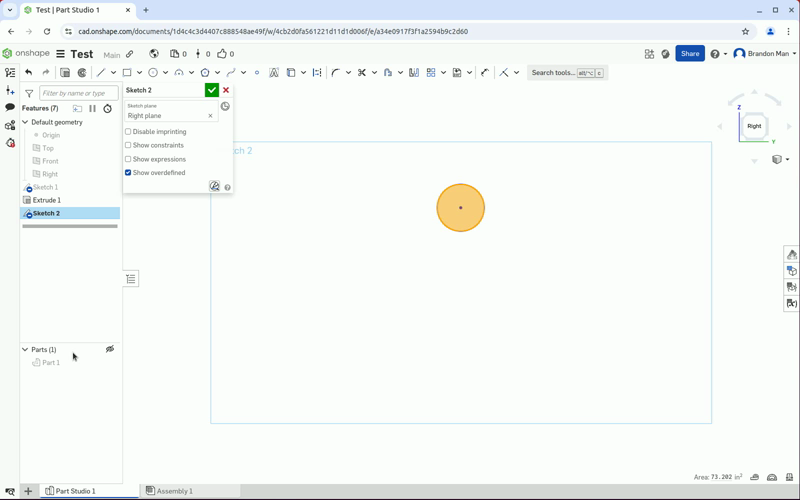
key(shift+e)
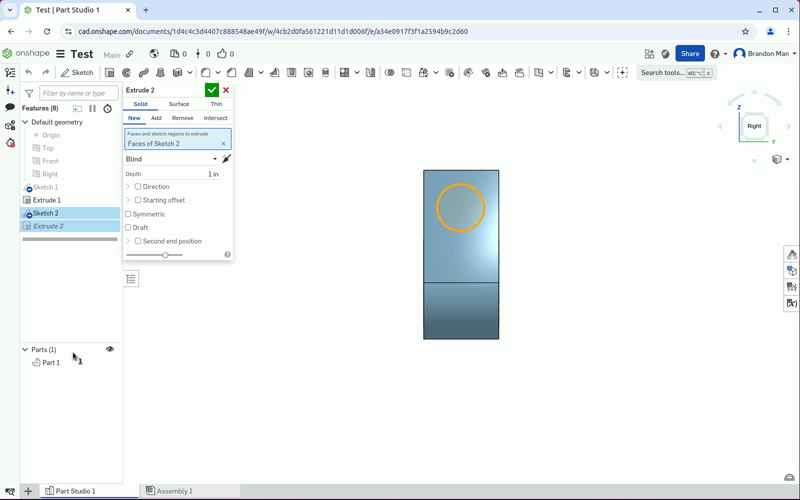
mouse_move(143, 106)
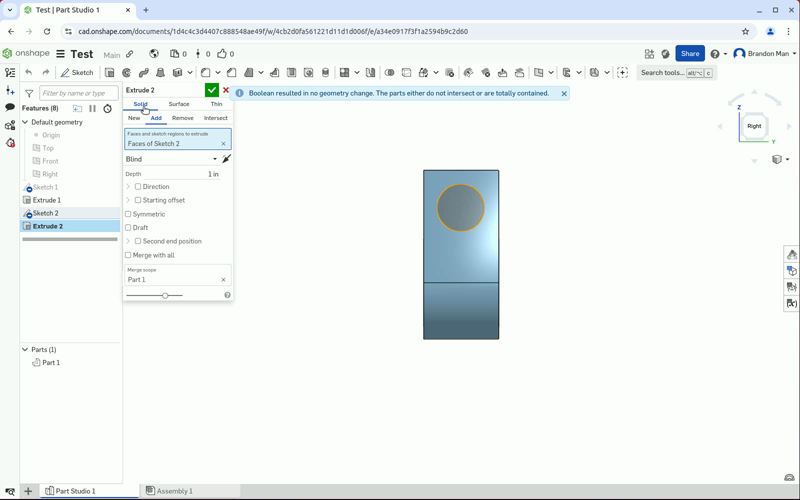
click(143, 106)
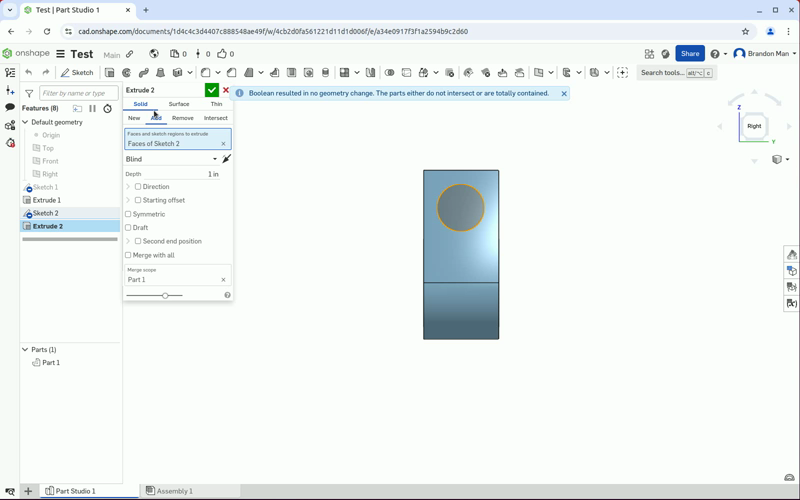
mouse_move(186, 120)
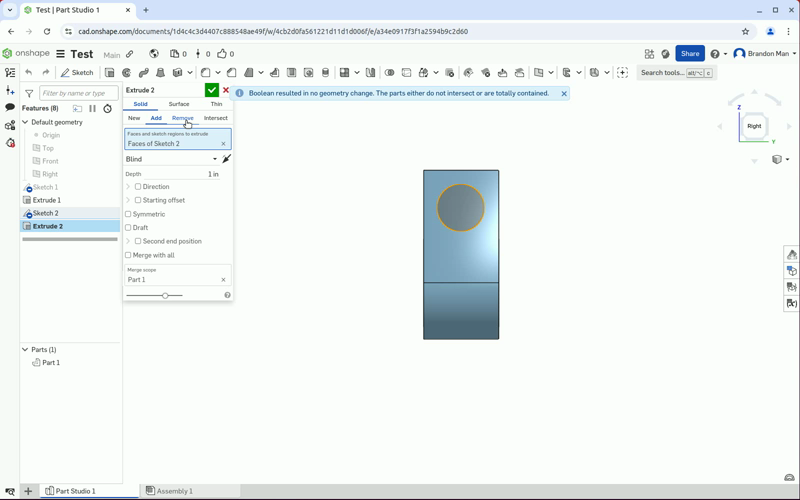
click(186, 120)
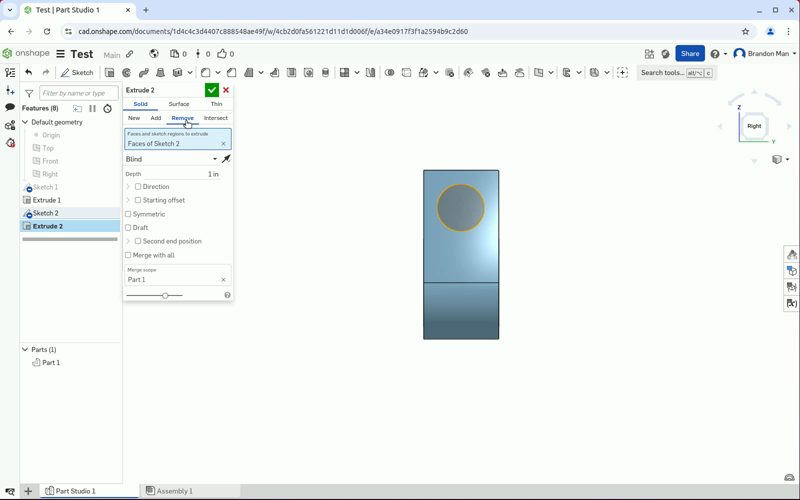
key(tab, 4)
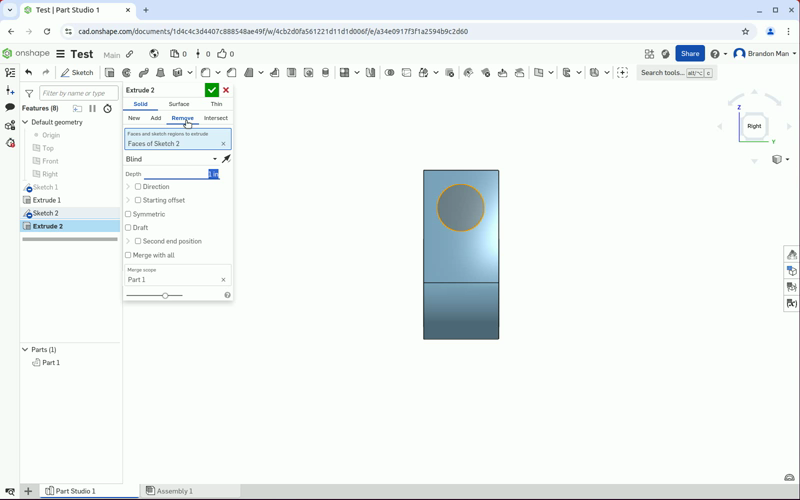
text(30.81)
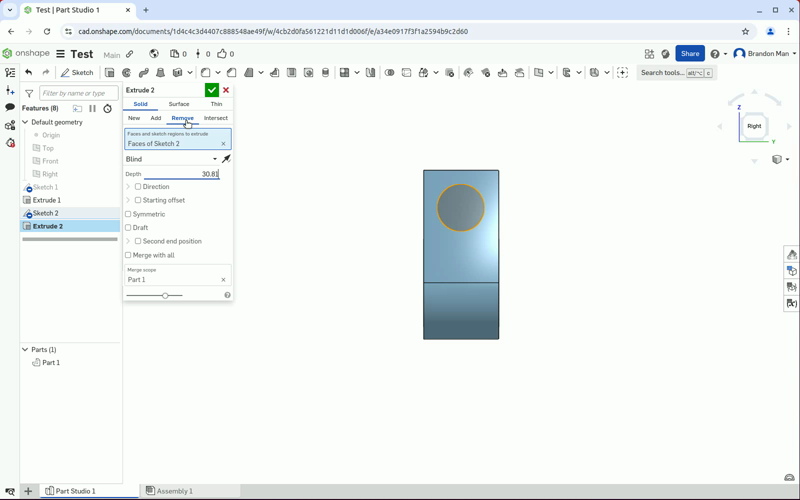
key(tab, 3)
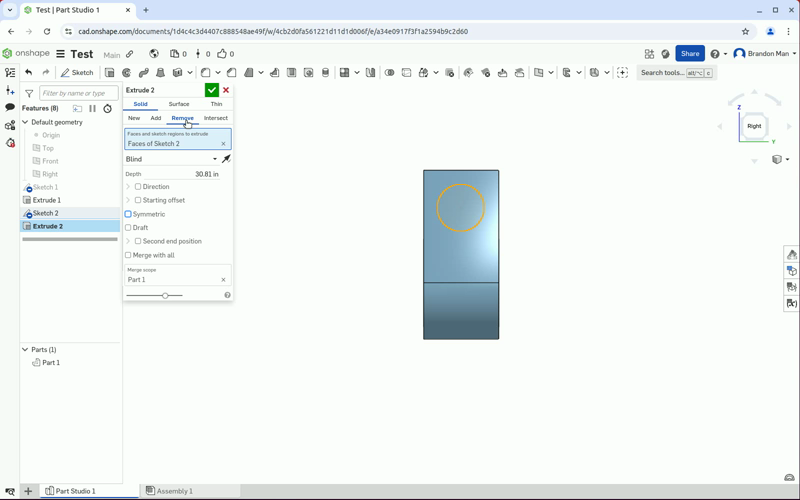
key(space)
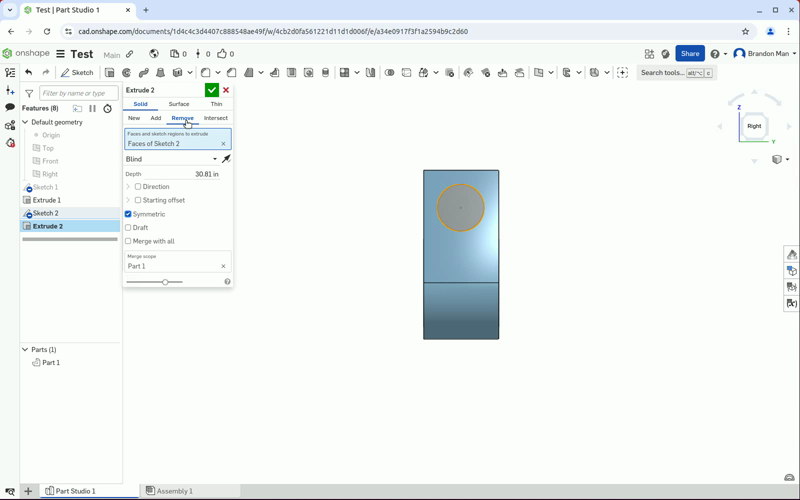
key(tab, 2)
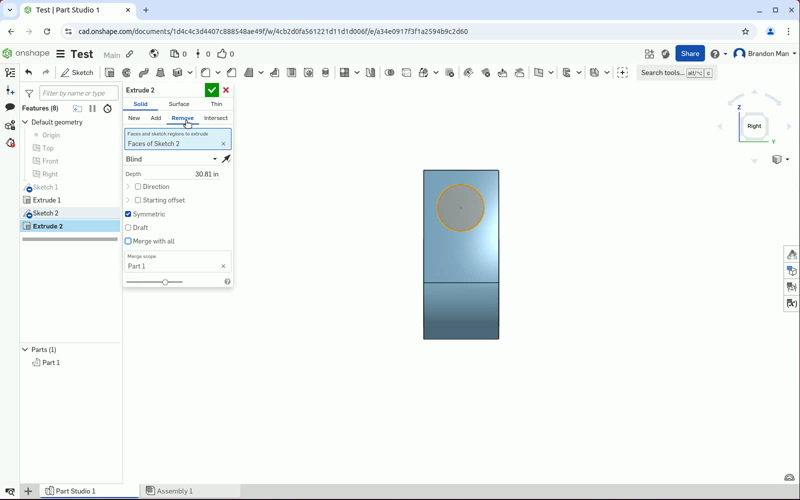
key(space)
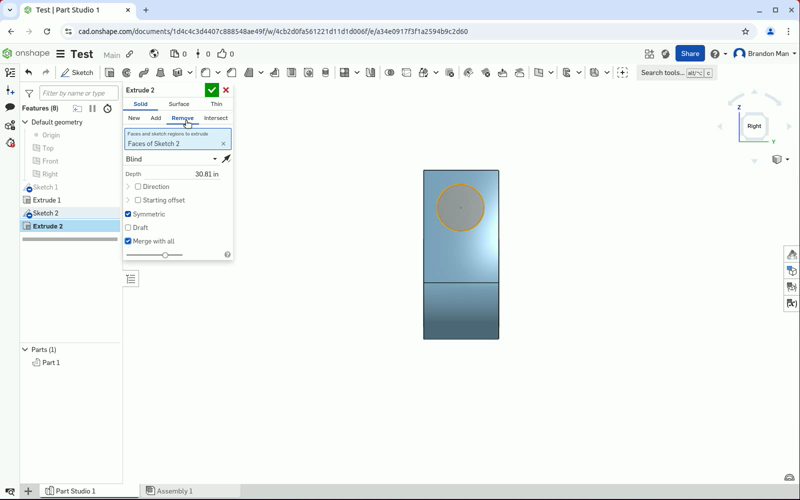
key(enter)
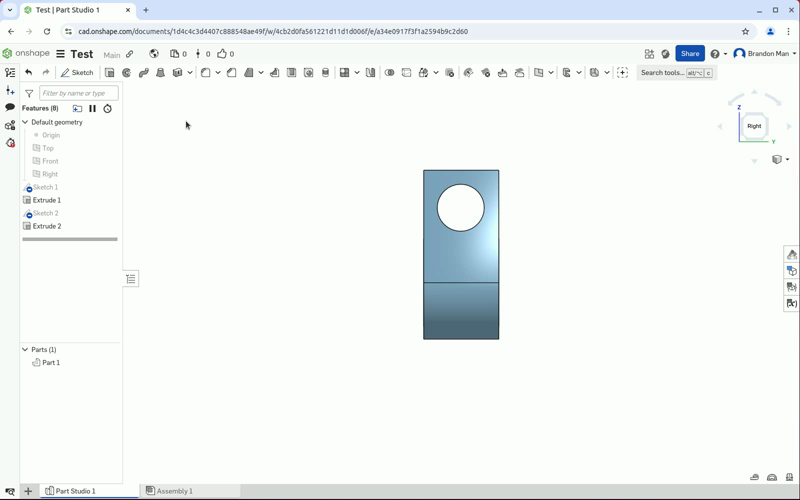
key(shift+h)
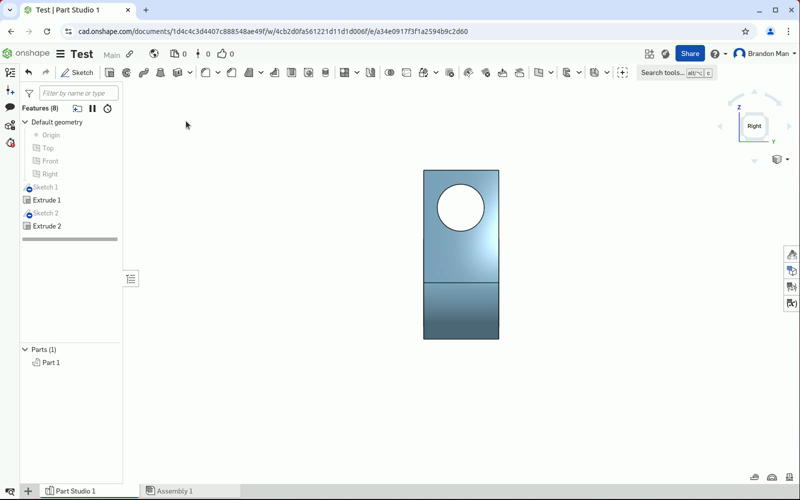
key(shift+h)
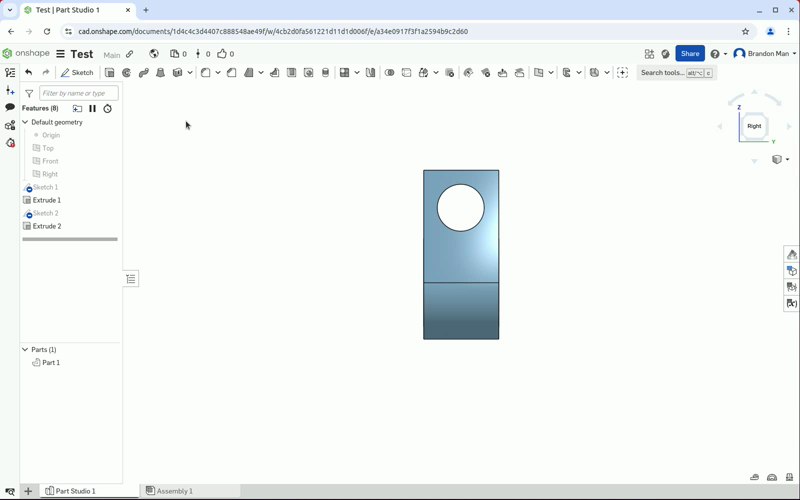
mouse_move(73, 189)
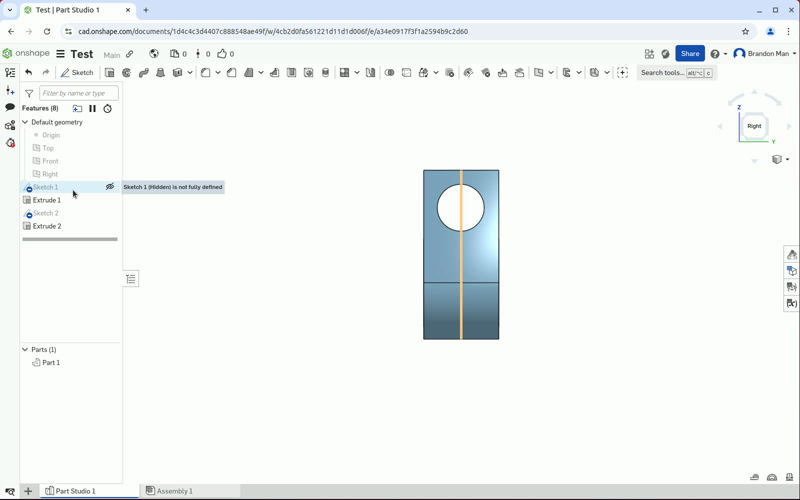
click(73, 189)
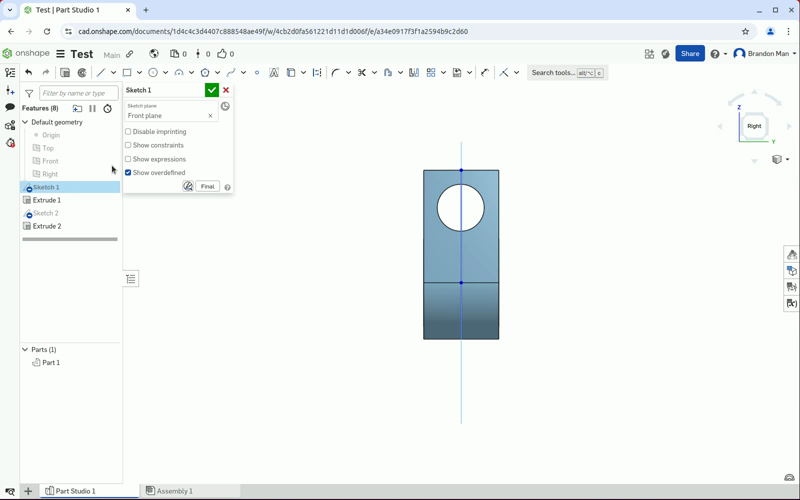
mouse_move(229, 92)
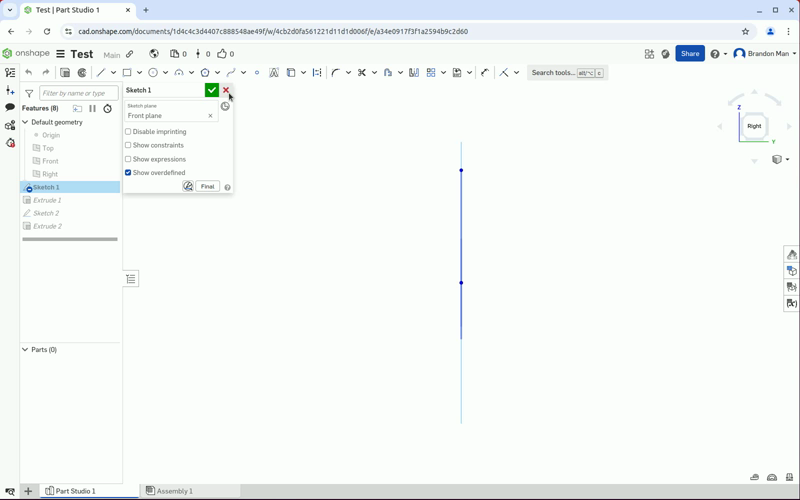
click(229, 92)
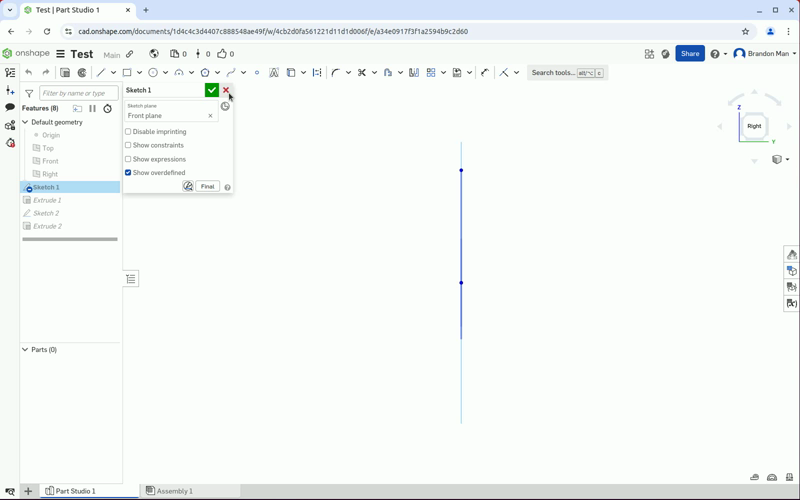
key(shift+s)
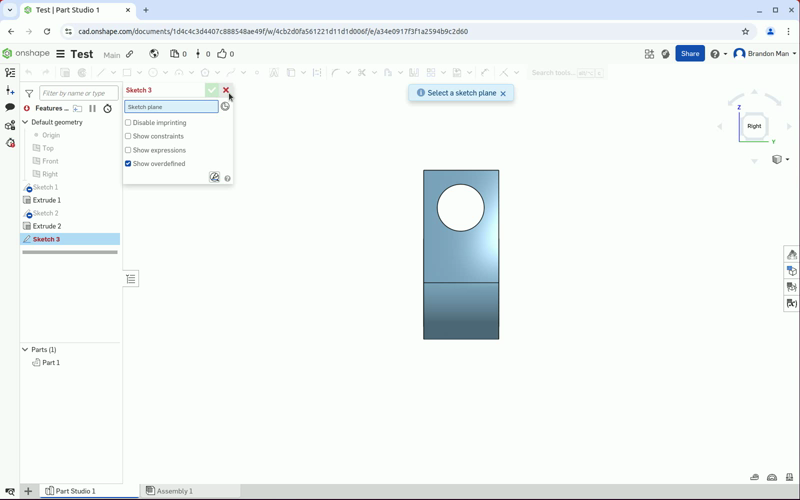
mouse_move(73, 176)
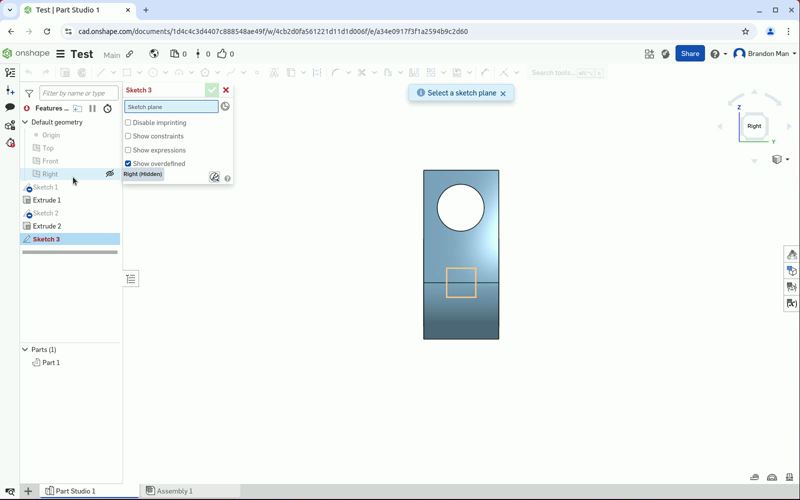
click(73, 176)
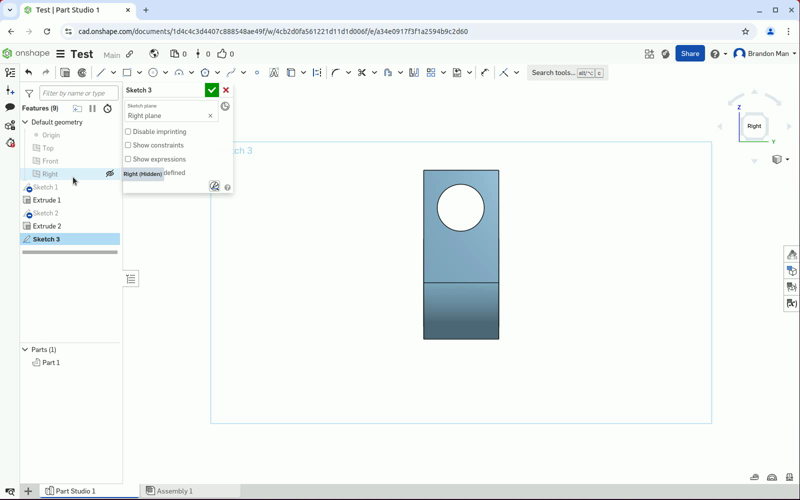
mouse_move(73, 352)
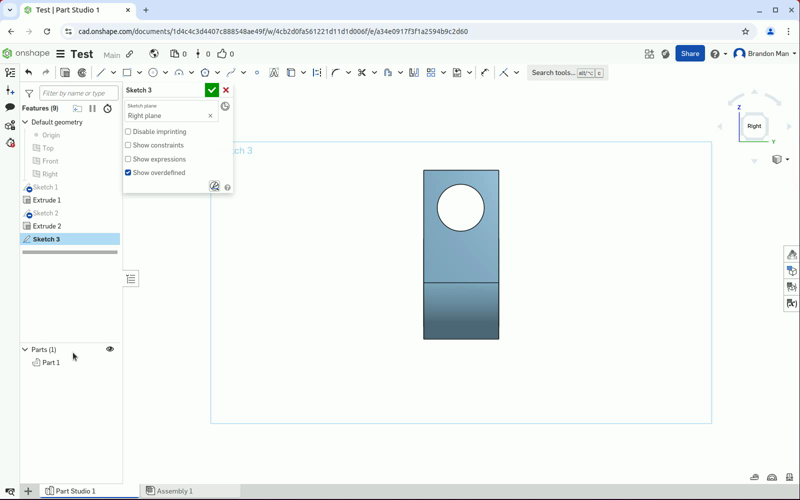
key(y)
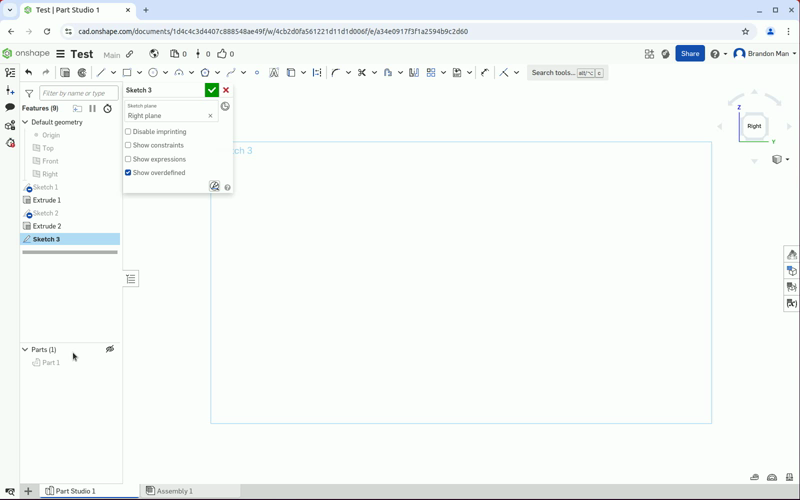
key(a)
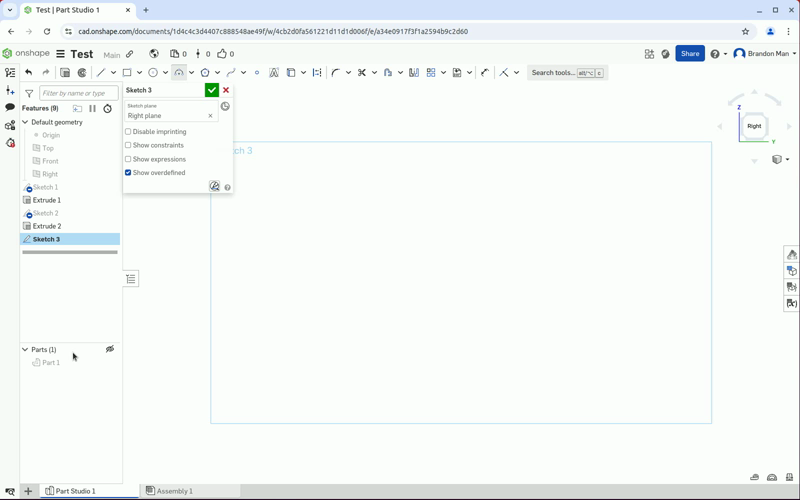
key_down(shift)
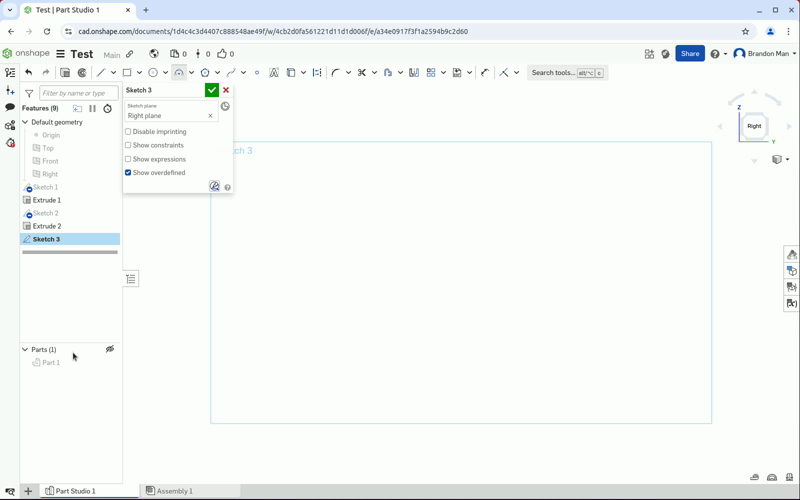
mouse_move(423, 207)
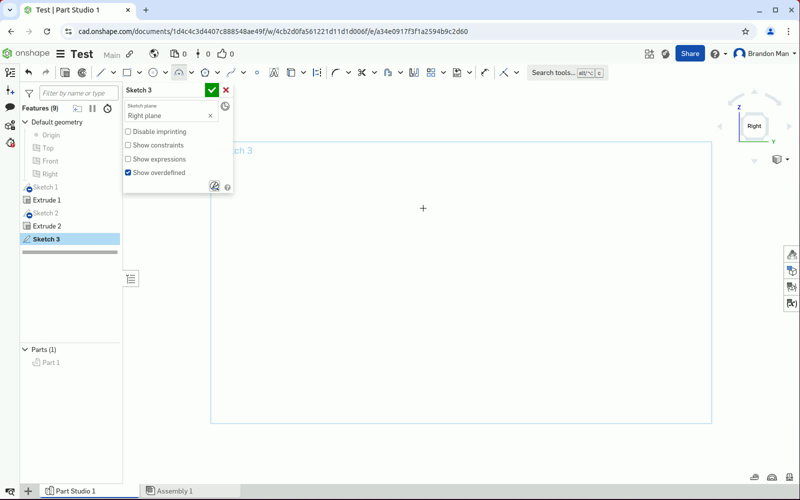
click(423, 207)
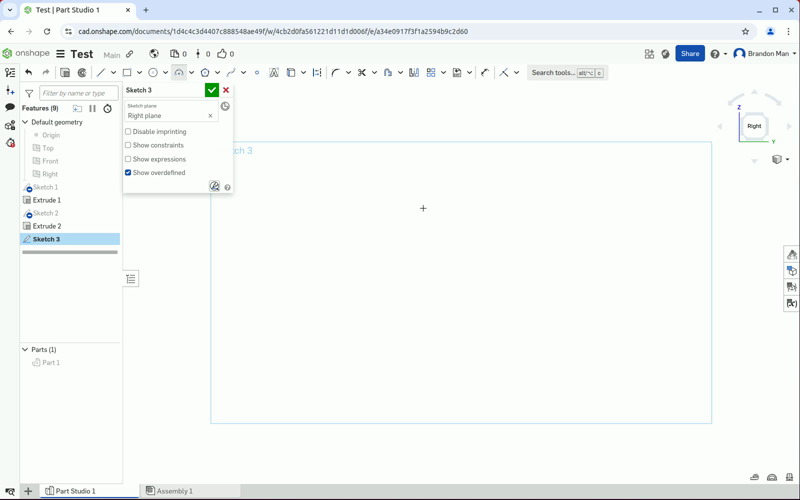
key_up(shift)
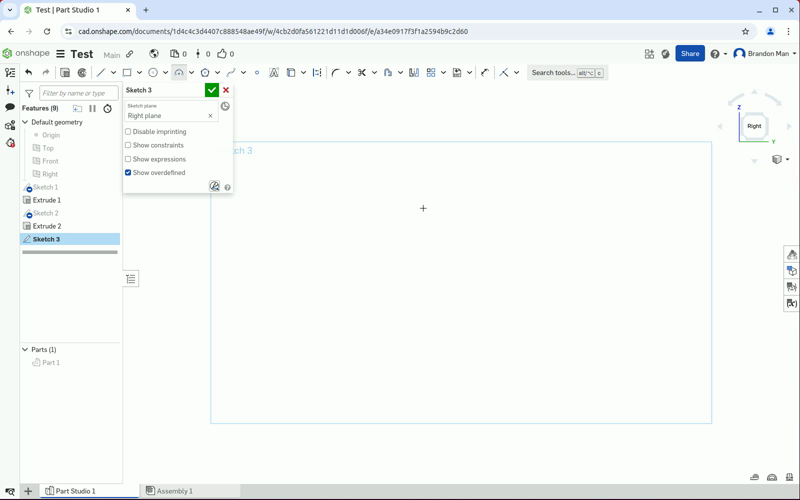
key_down(shift)
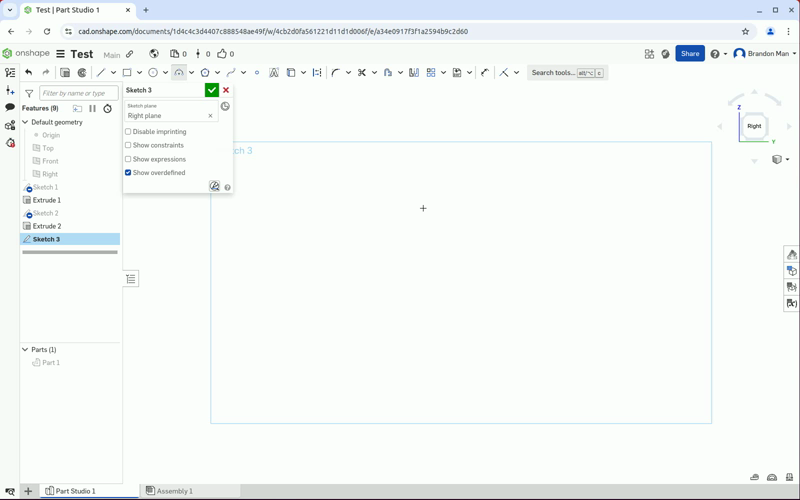
mouse_move(498, 207)
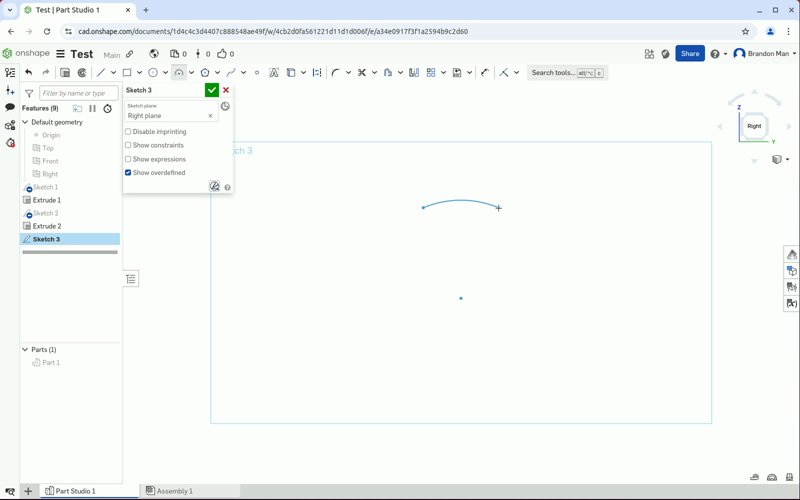
click(498, 207)
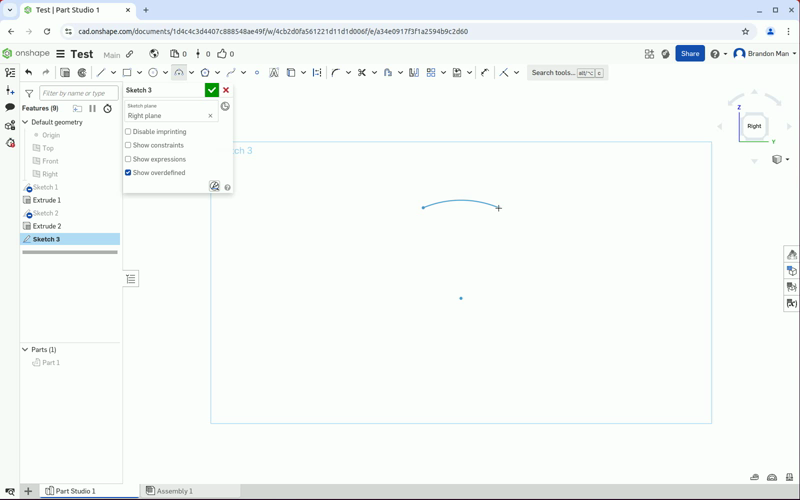
mouse_move(460, 170)
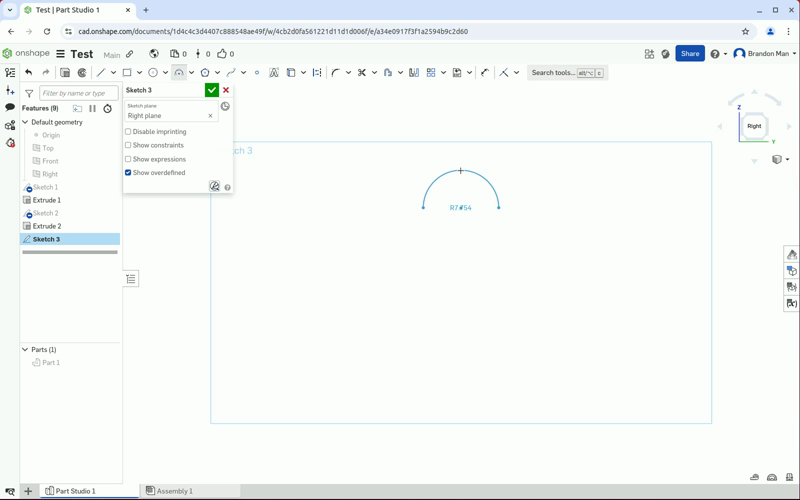
click(460, 170)
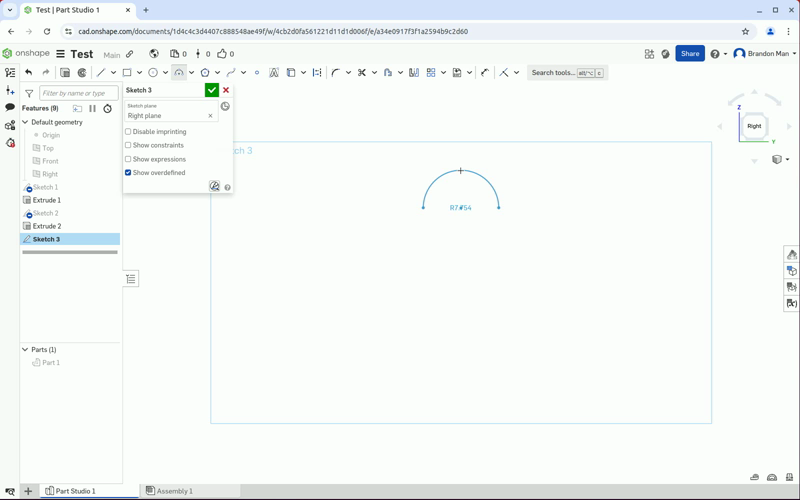
key_up(shift)
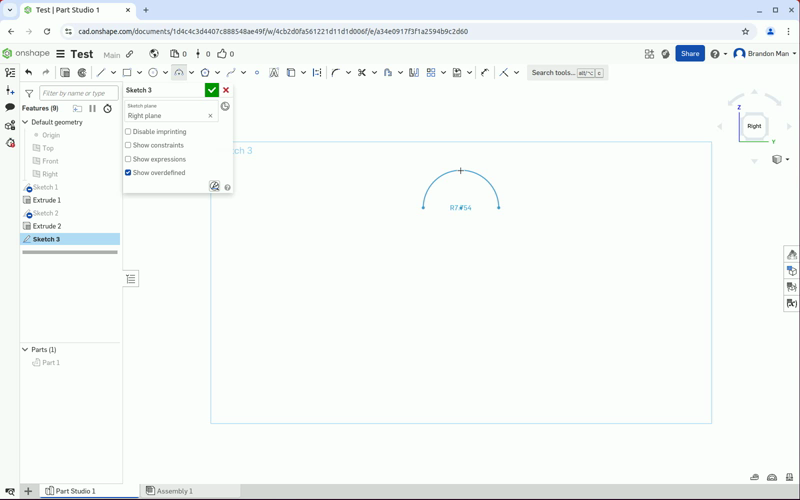
mouse_move(498, 207)
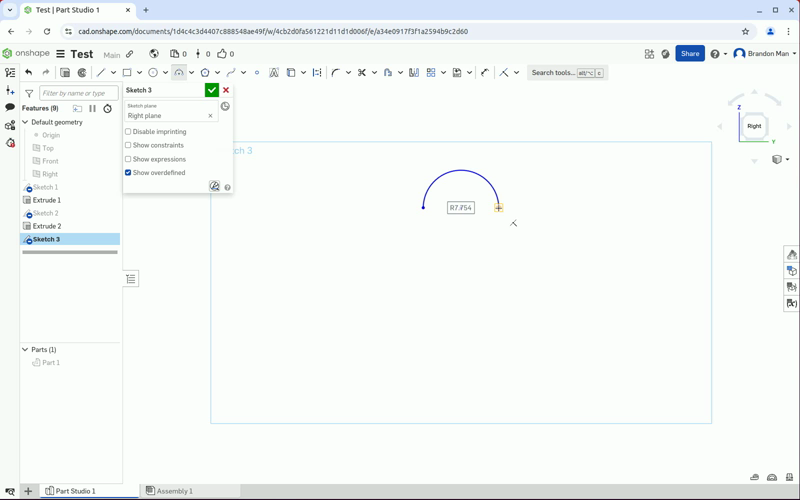
click(498, 207)
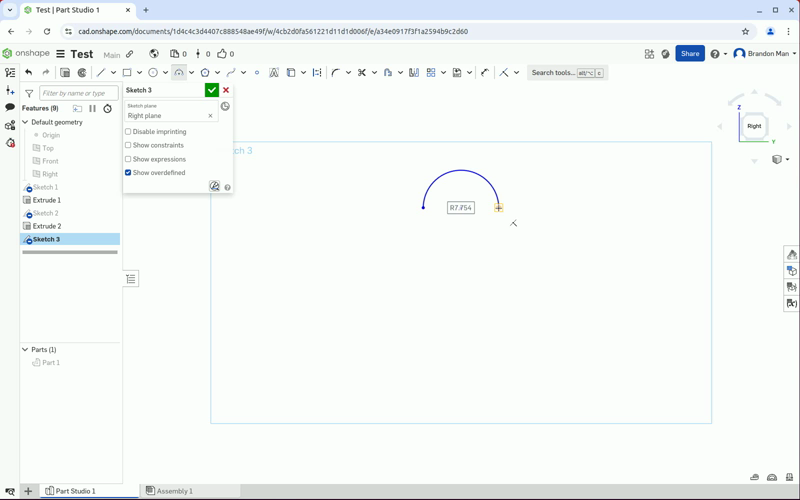
mouse_move(423, 207)
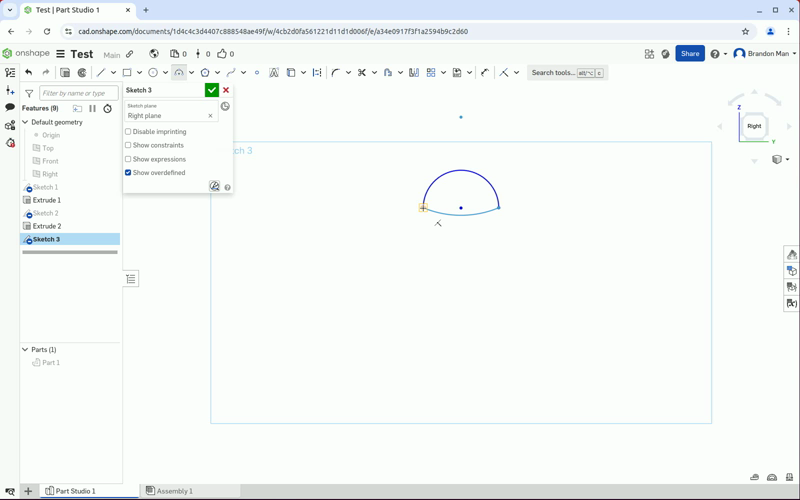
click(423, 207)
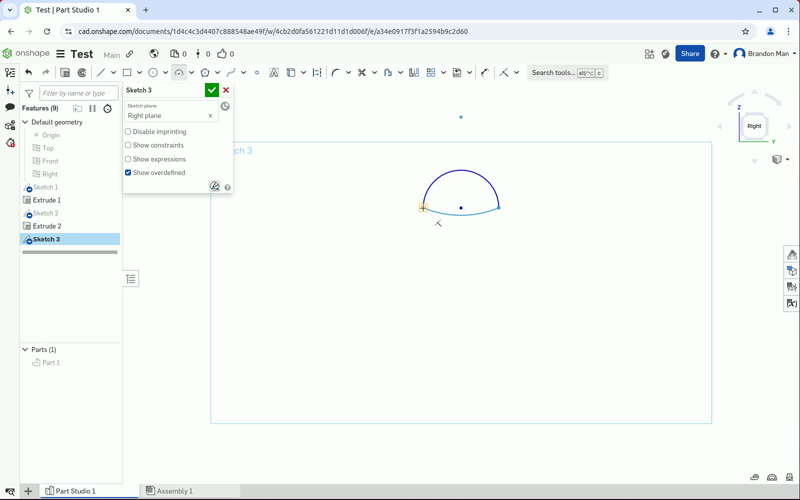
key_down(shift)
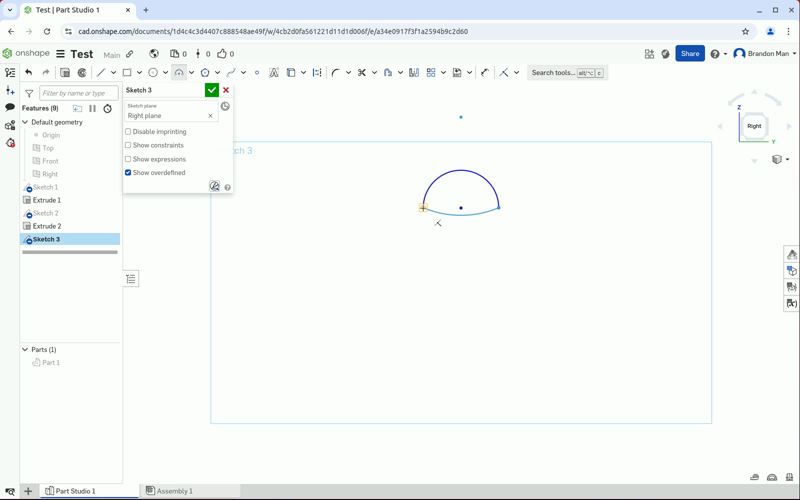
mouse_move(460, 117)
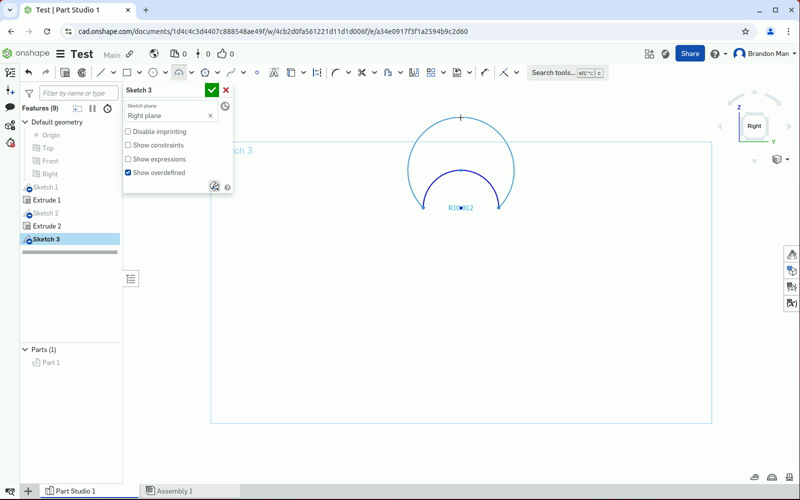
click(460, 117)
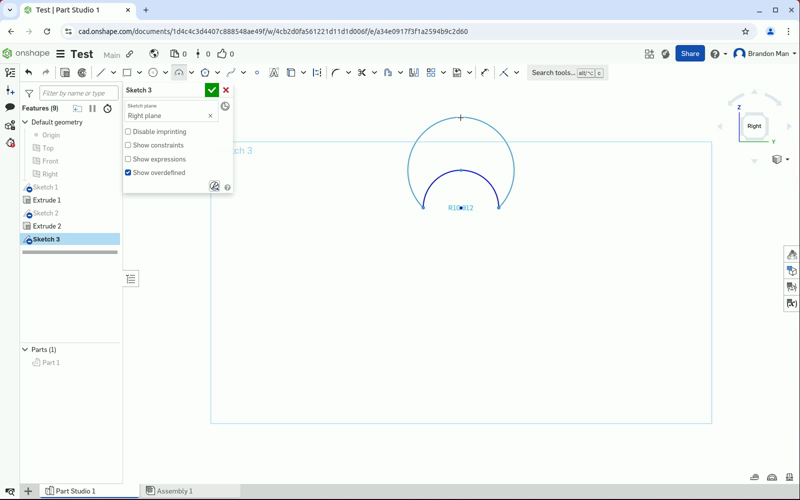
key_up(shift)
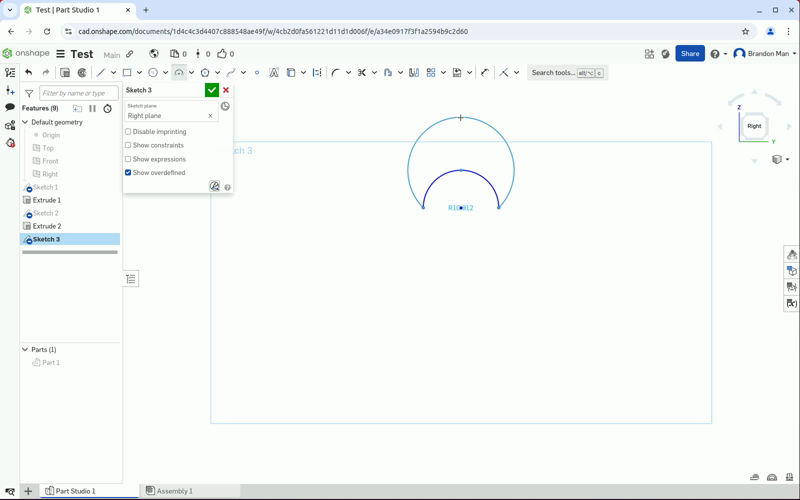
key(esc)
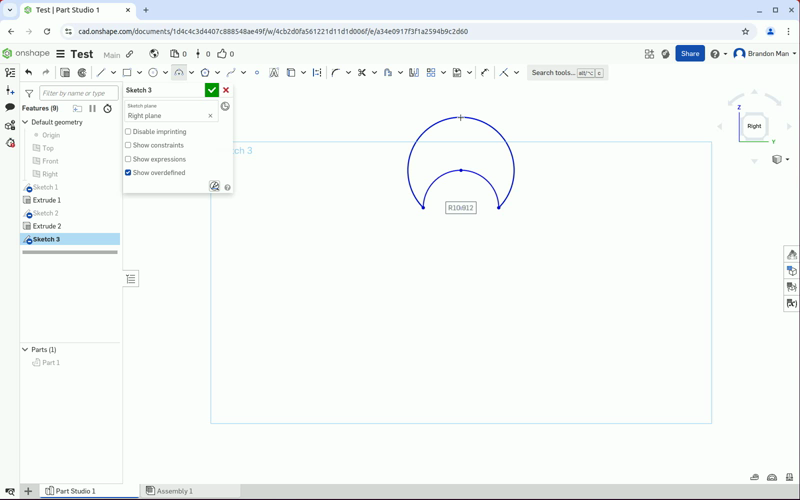
mouse_move(427, 177)
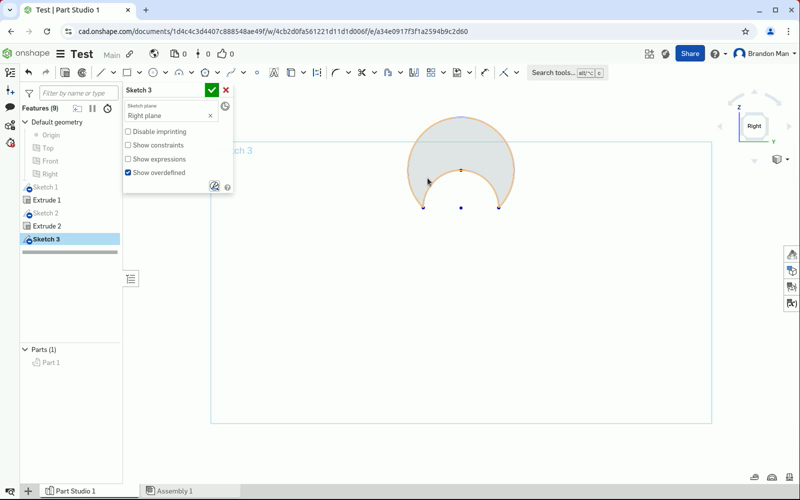
click(427, 177)
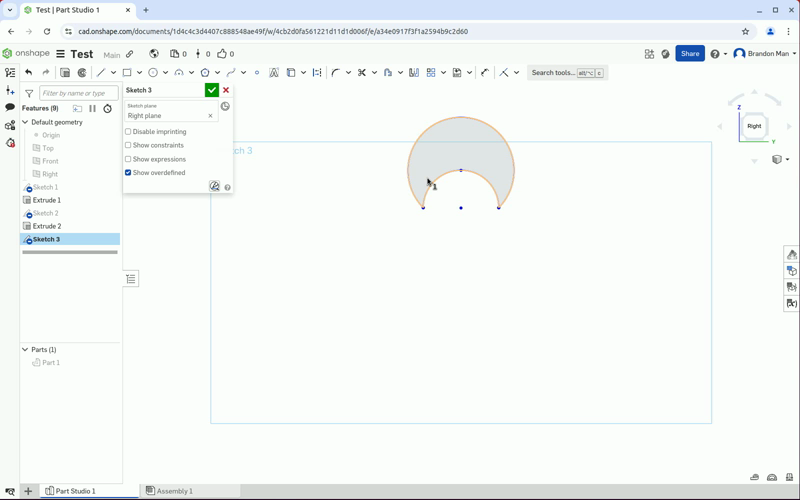
mouse_move(73, 352)
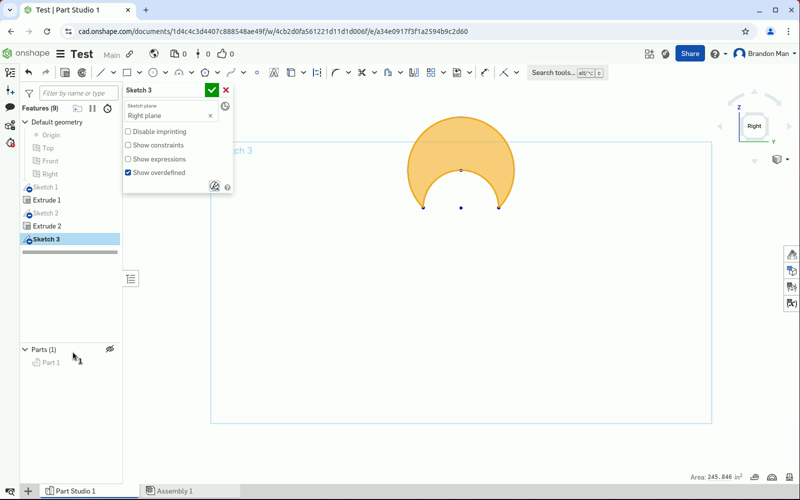
key(shift+y)
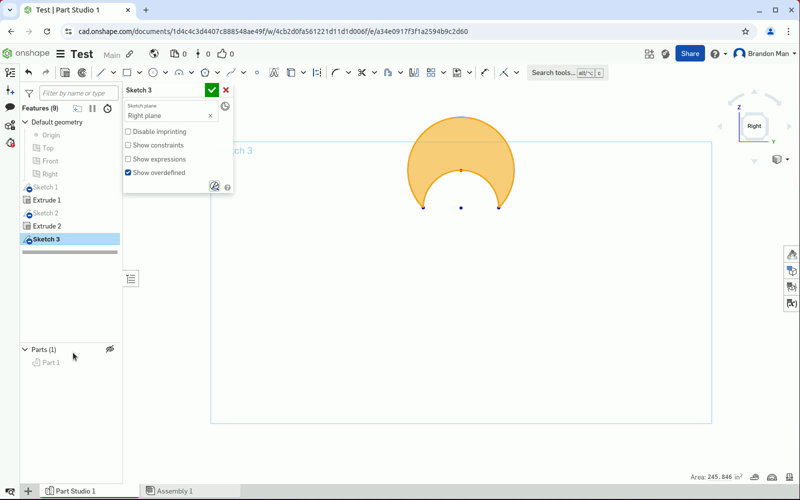
key(shift+e)
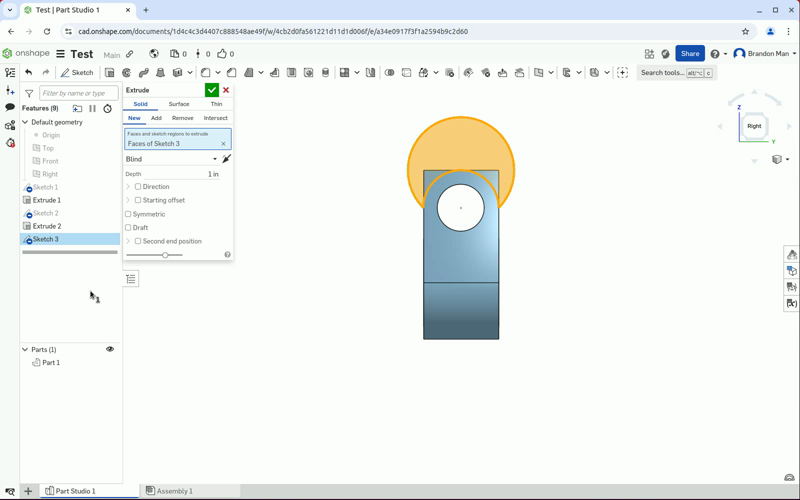
mouse_move(143, 106)
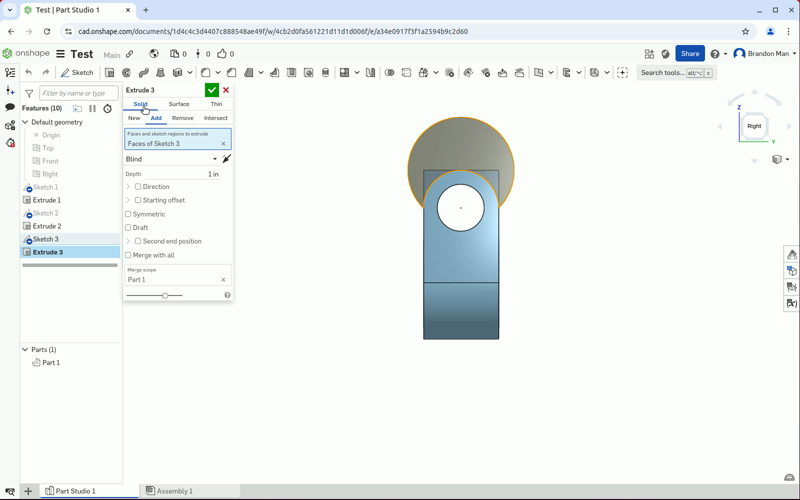
click(143, 106)
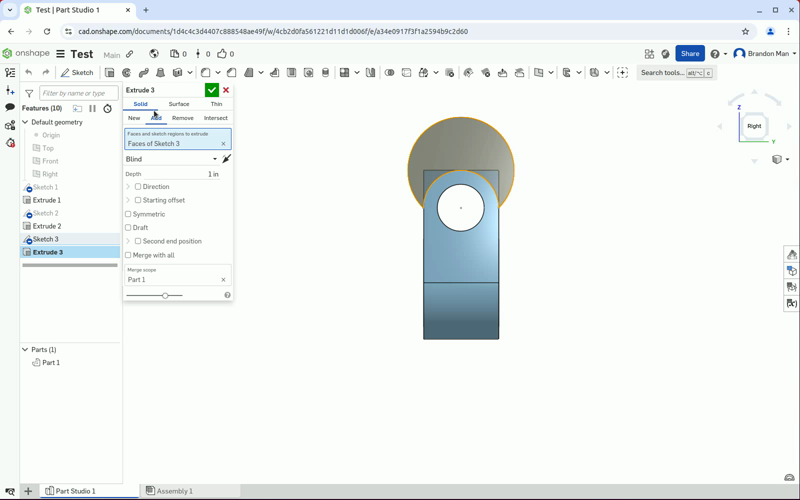
mouse_move(186, 120)
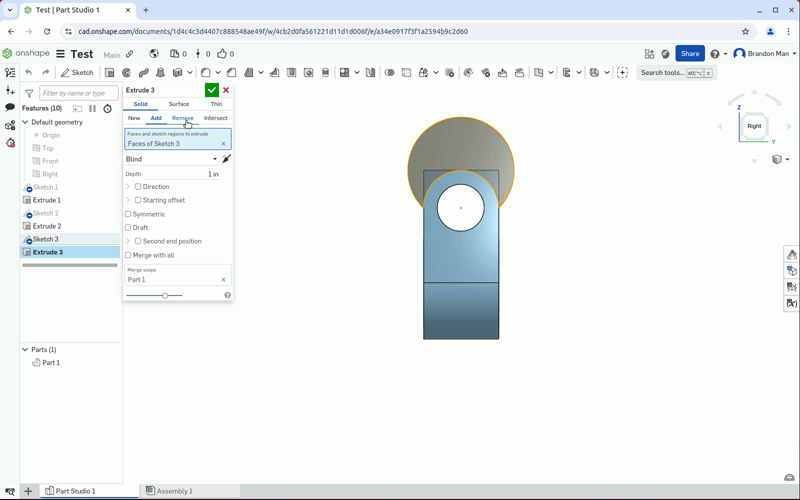
click(186, 120)
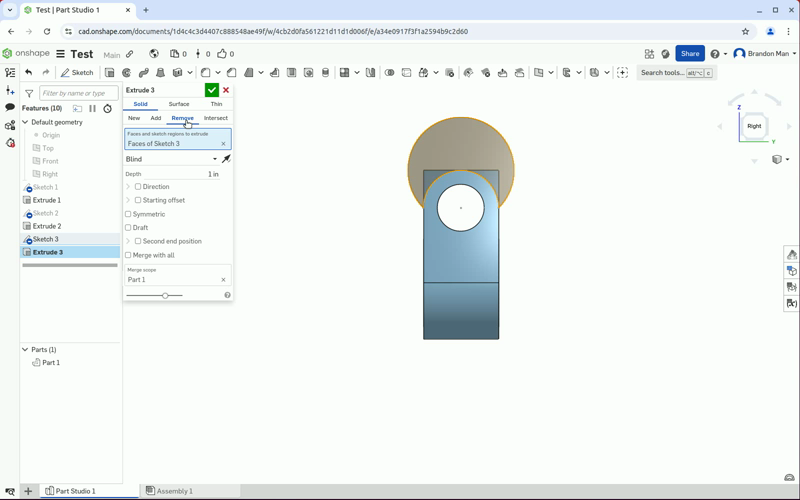
key(tab, 4)
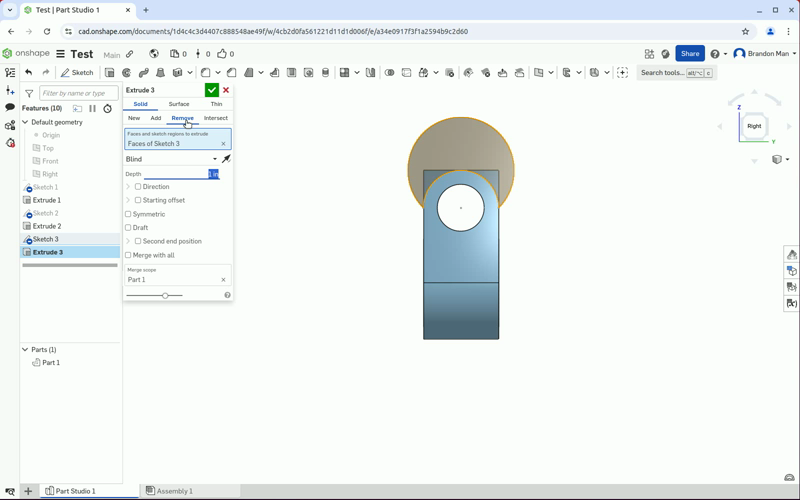
text(30.81)
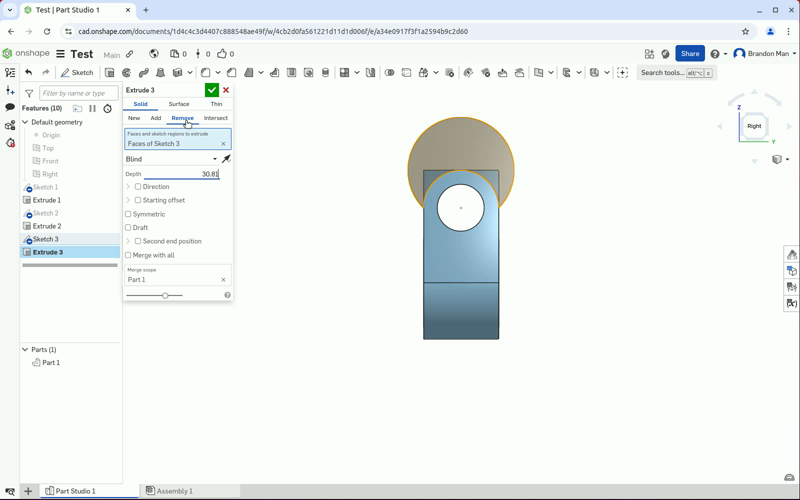
key(tab, 3)
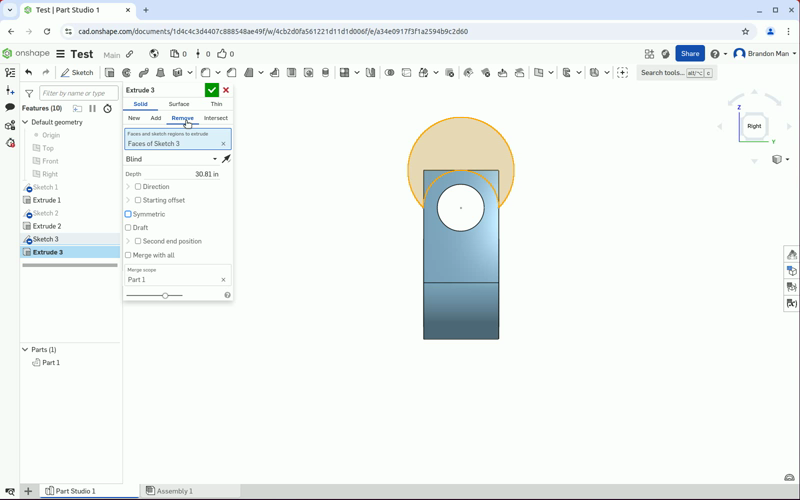
key(space)
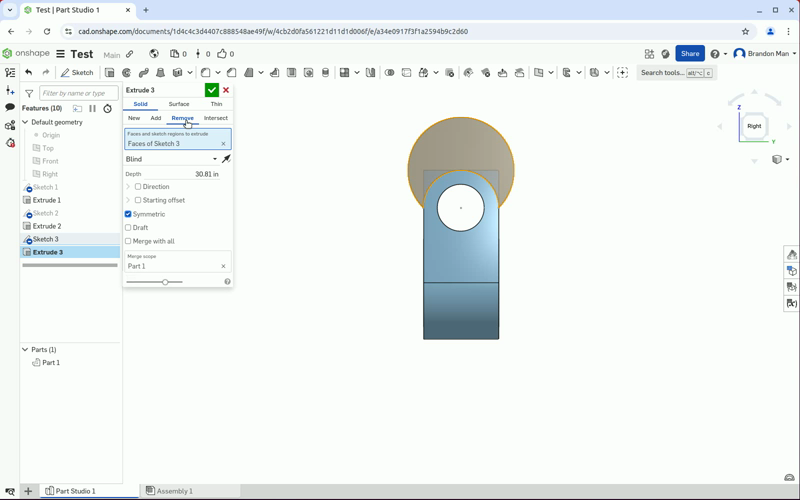
key(tab, 2)
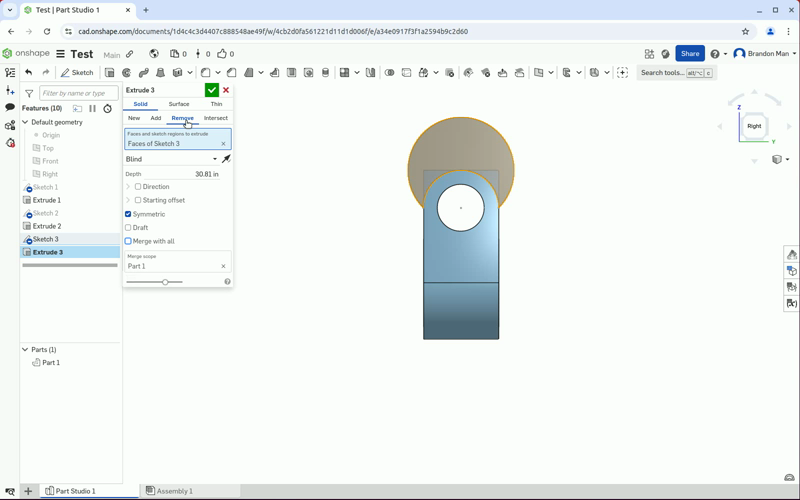
key(space)
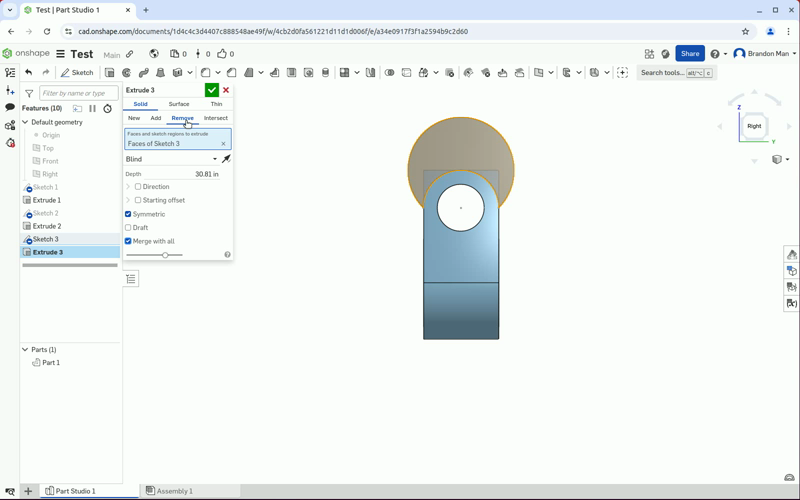
key(enter)
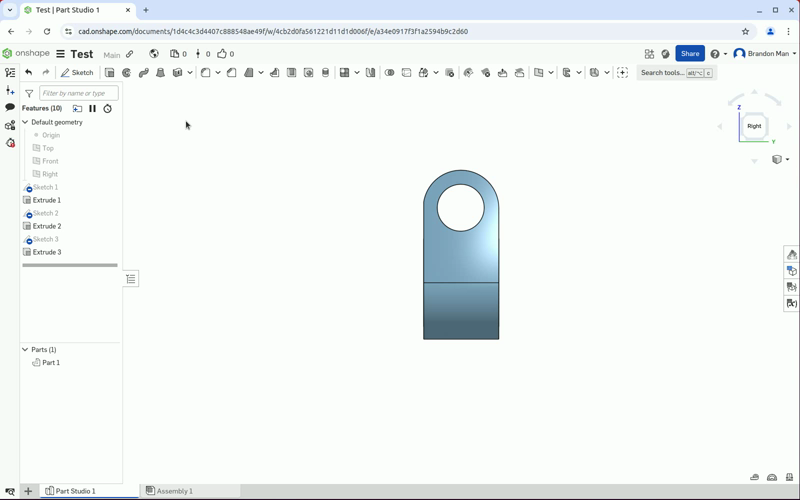
key(shift+h)
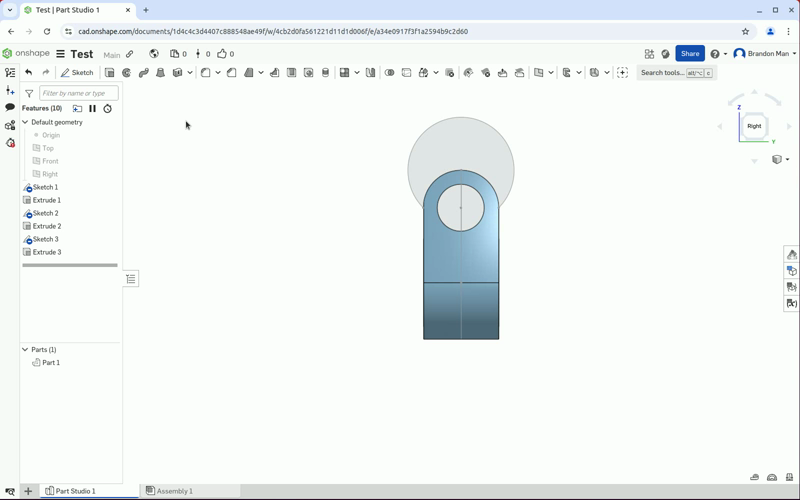
key(shift+h)
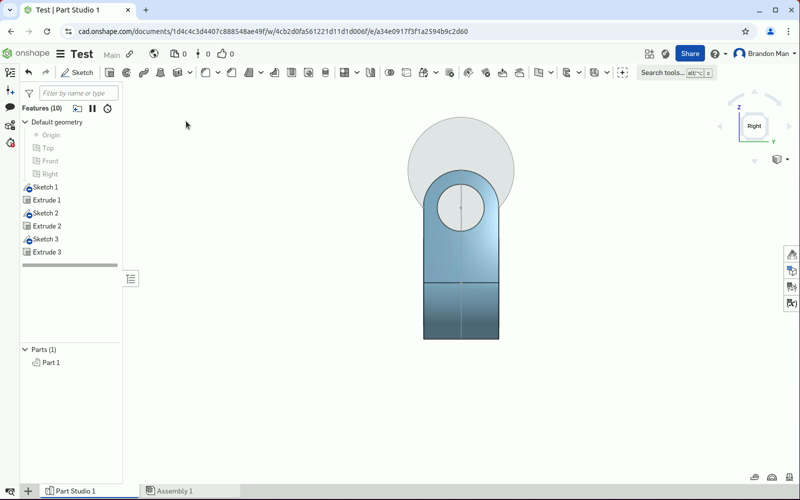
key(shift+7)
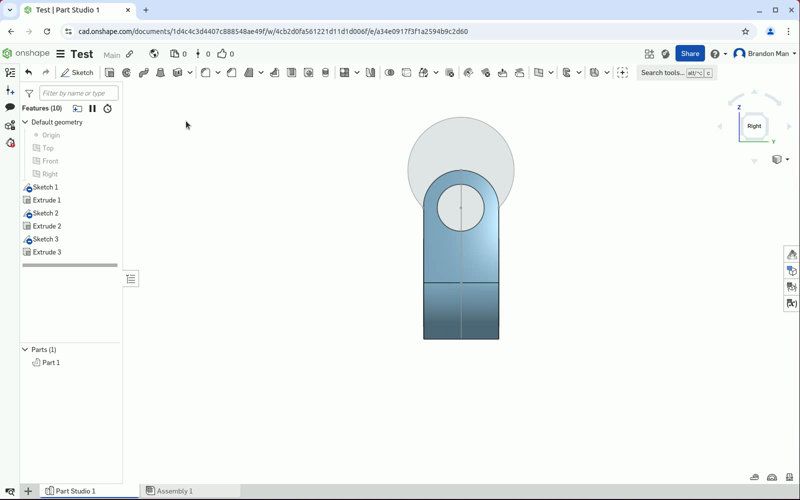
key(right, 2)
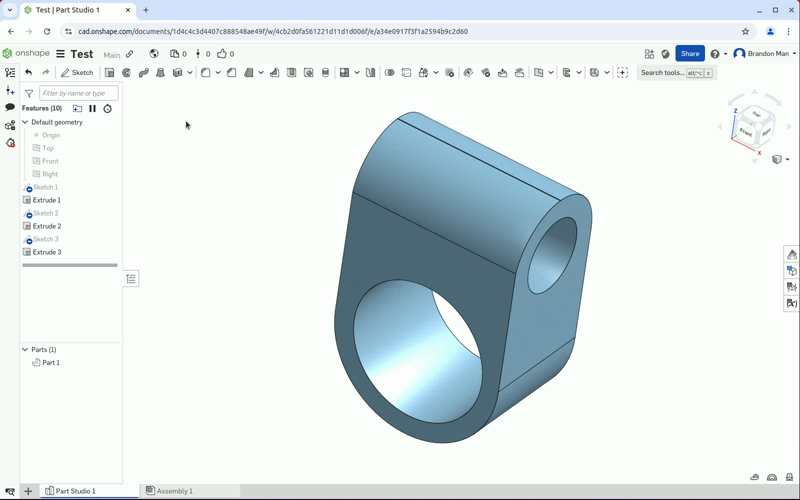
key(down, 2)
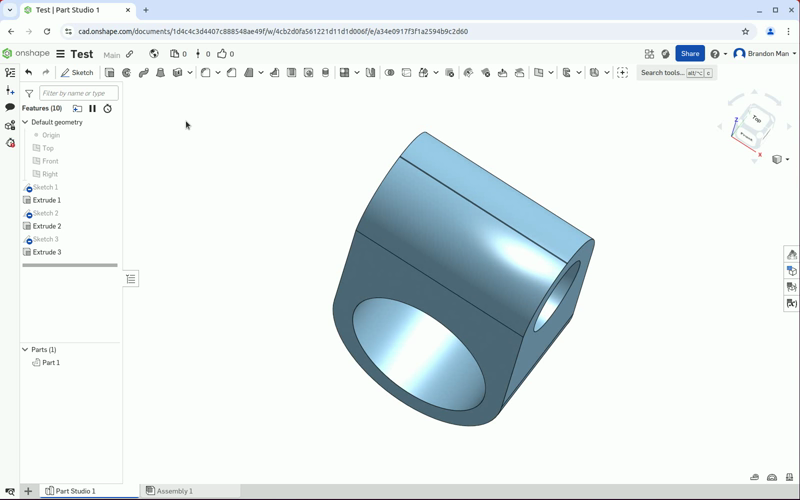
key(up, 2)
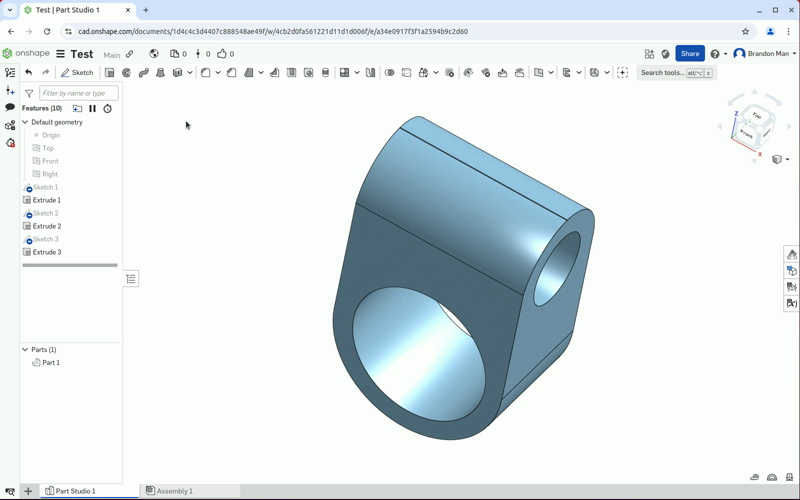
key(left, 2)
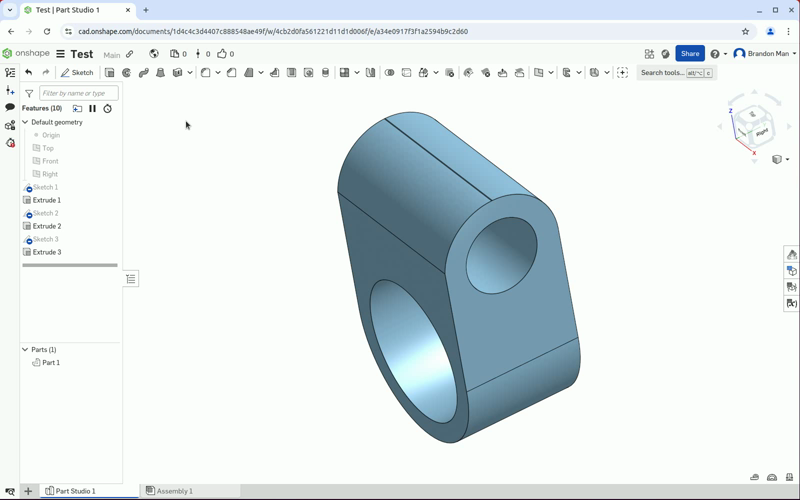
mouse_move(73, 189)
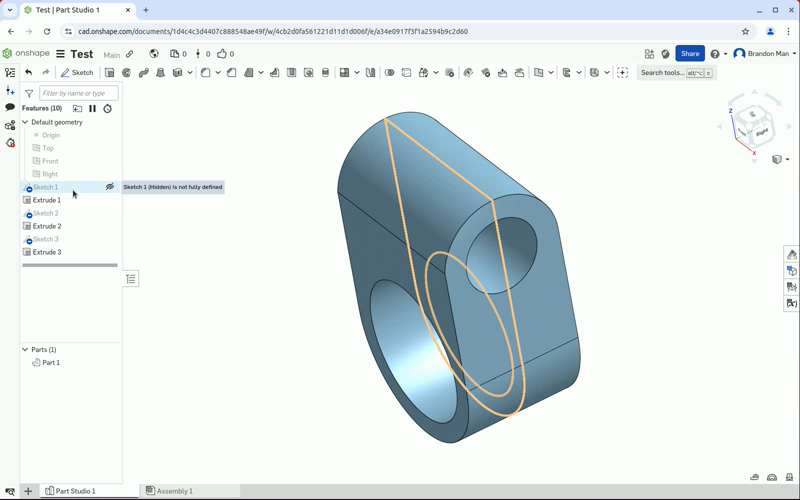
click(73, 189)